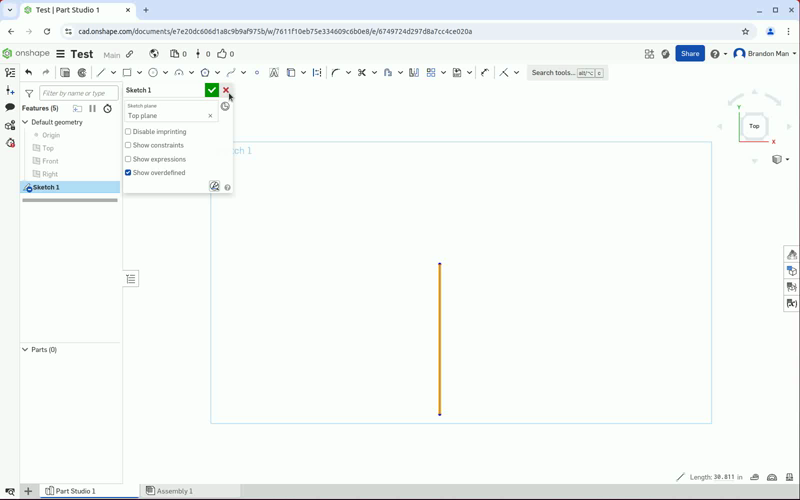
key(shift+h)
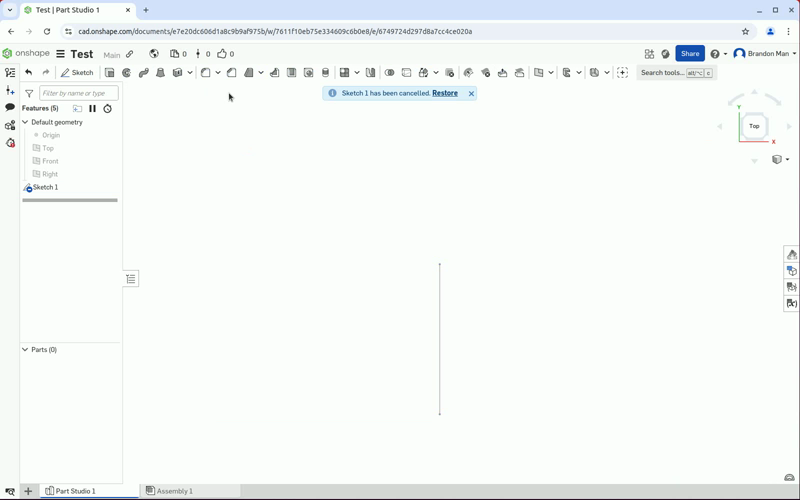
key(shift+s)
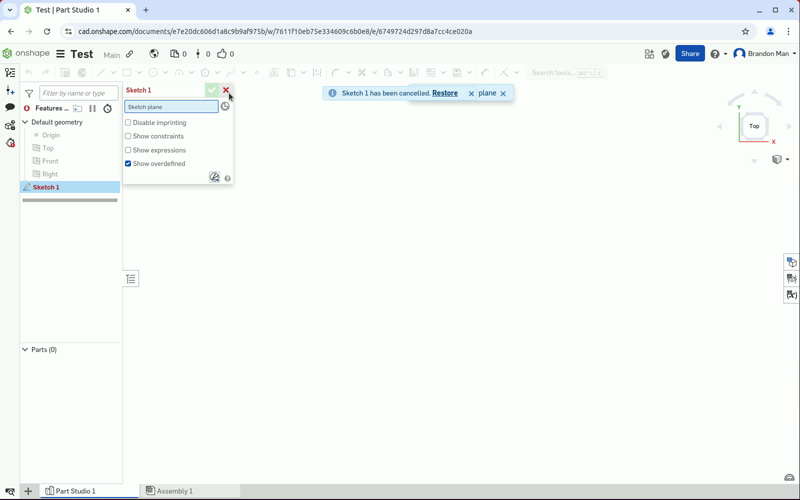
mouse_move(73, 150)
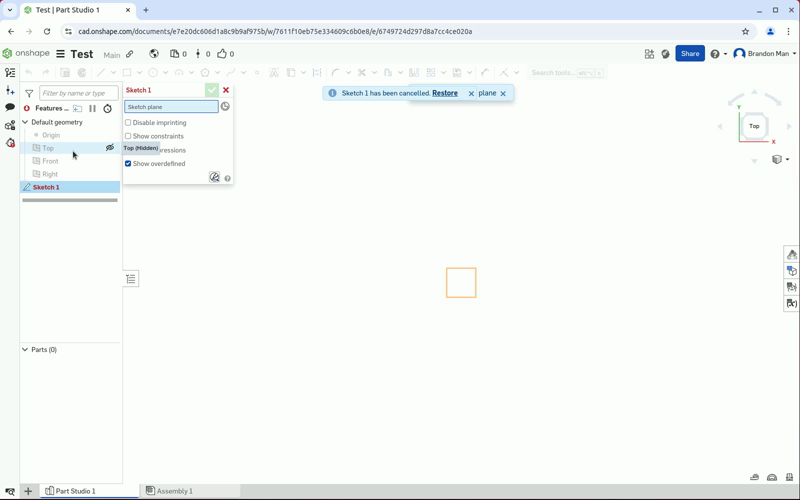
click(73, 150)
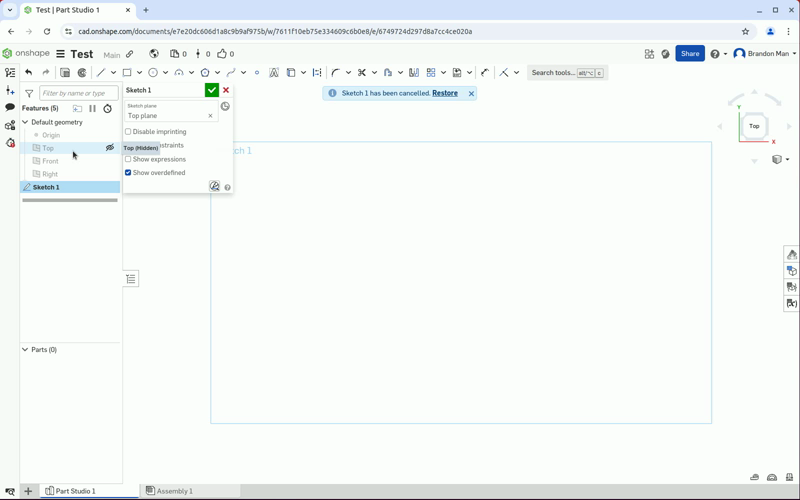
mouse_move(73, 352)
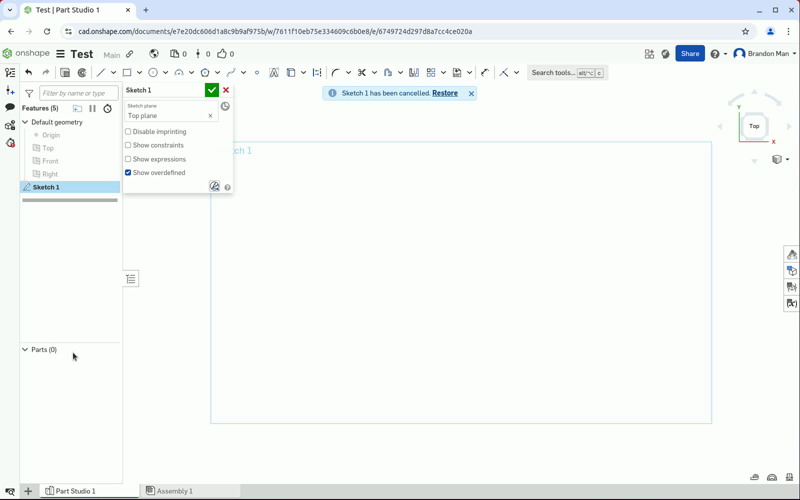
key(y)
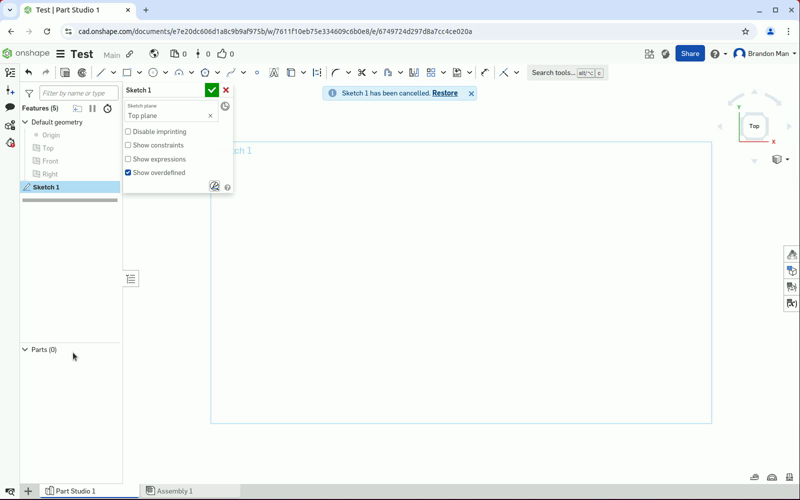
key(l)
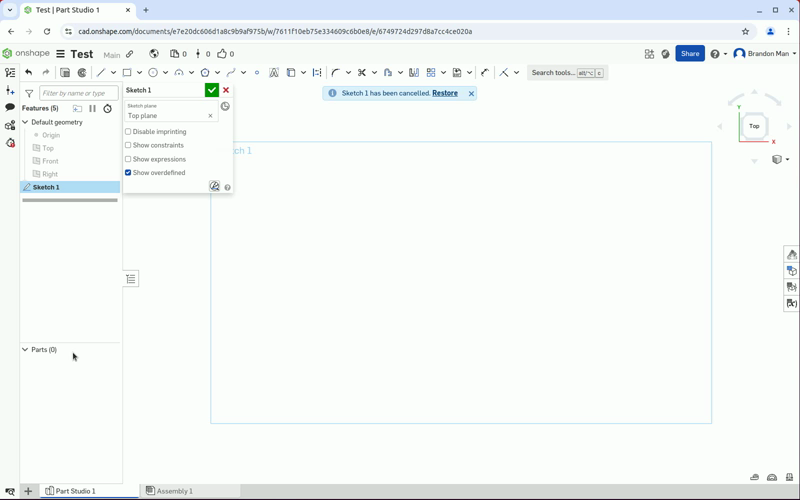
key_down(shift)
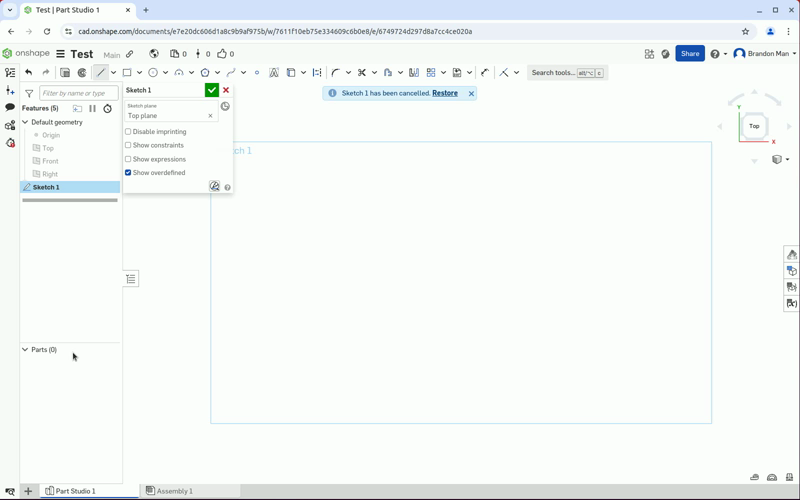
mouse_move(460, 282)
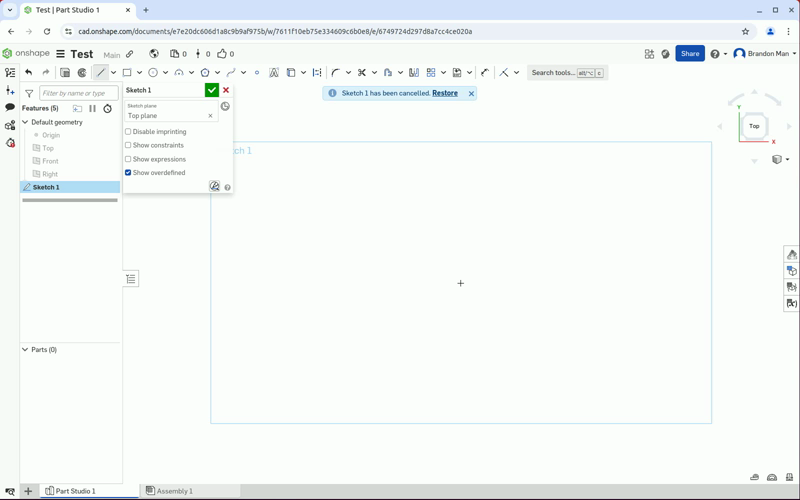
click(460, 282)
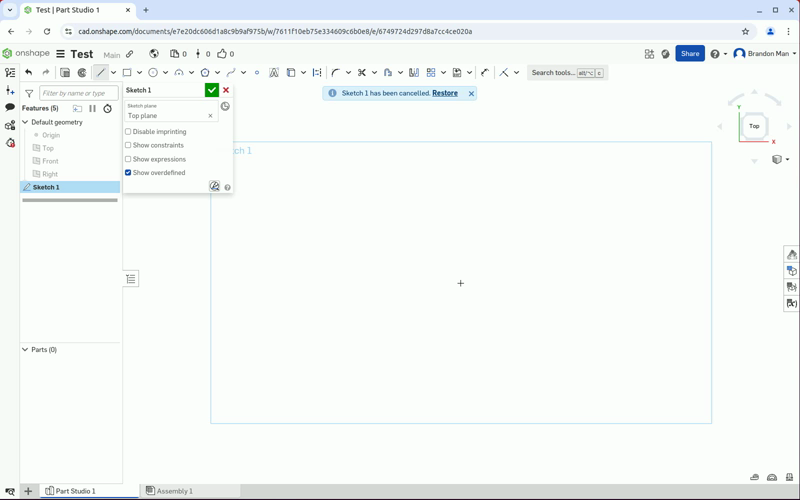
key_up(shift)
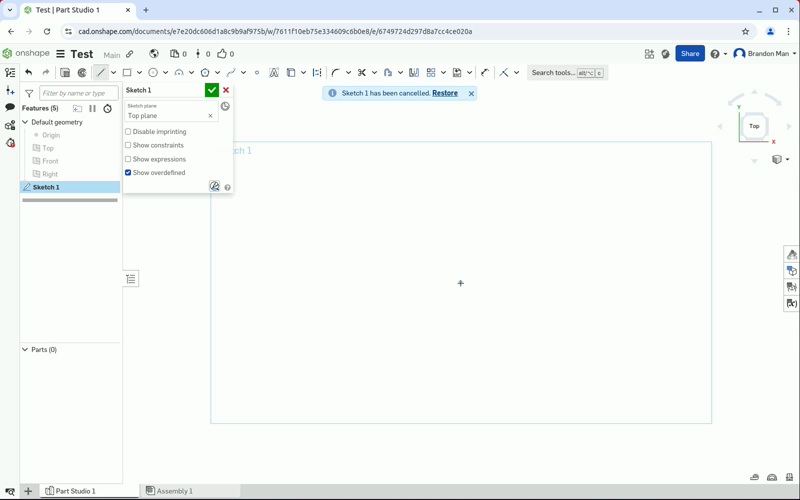
key_down(shift)
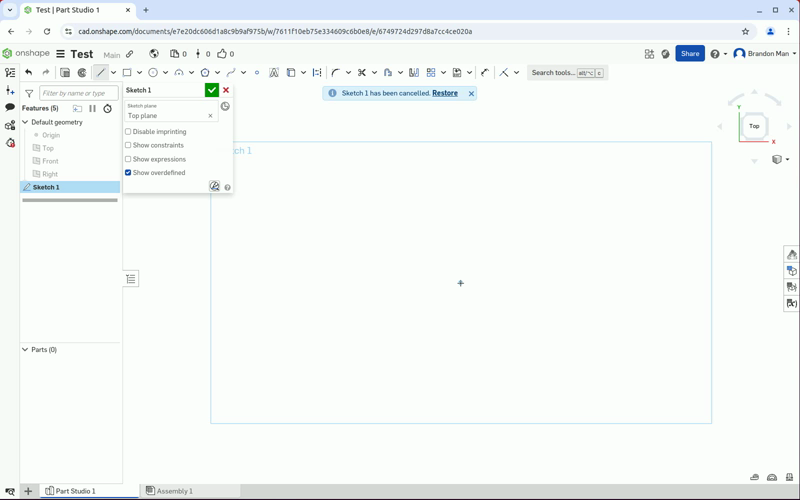
mouse_move(554, 282)
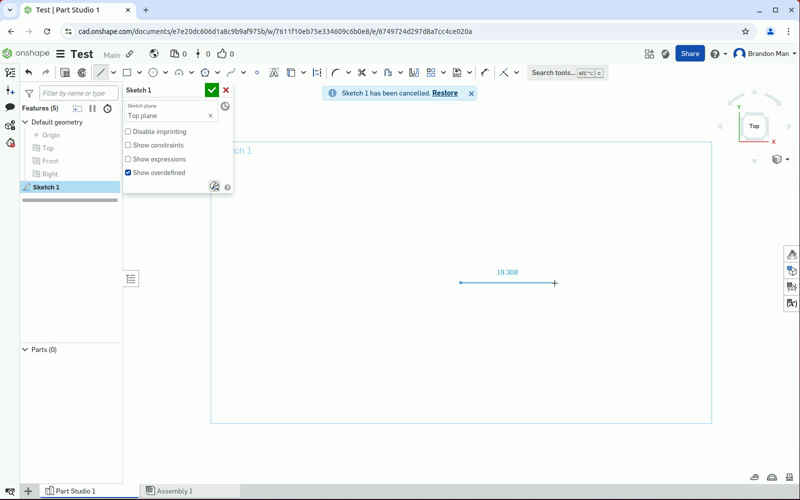
click(554, 282)
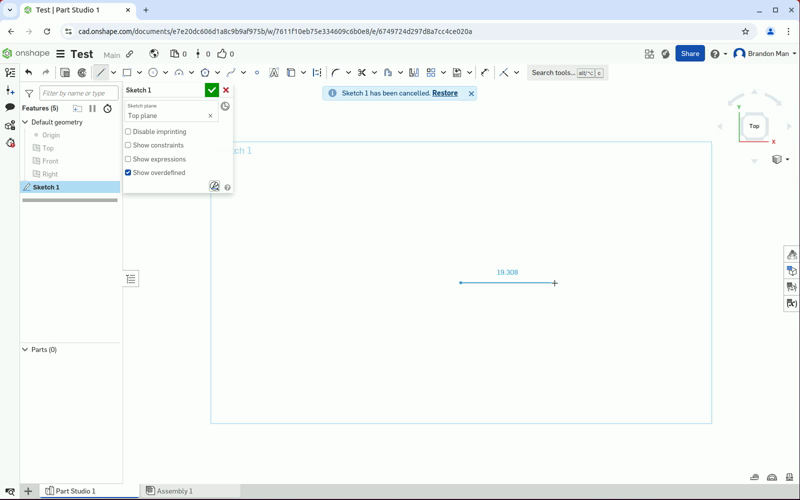
key_up(shift)
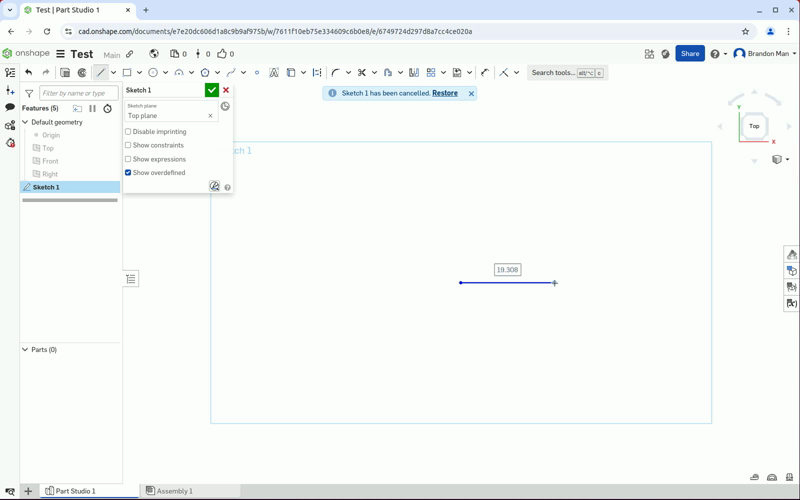
key_down(shift)
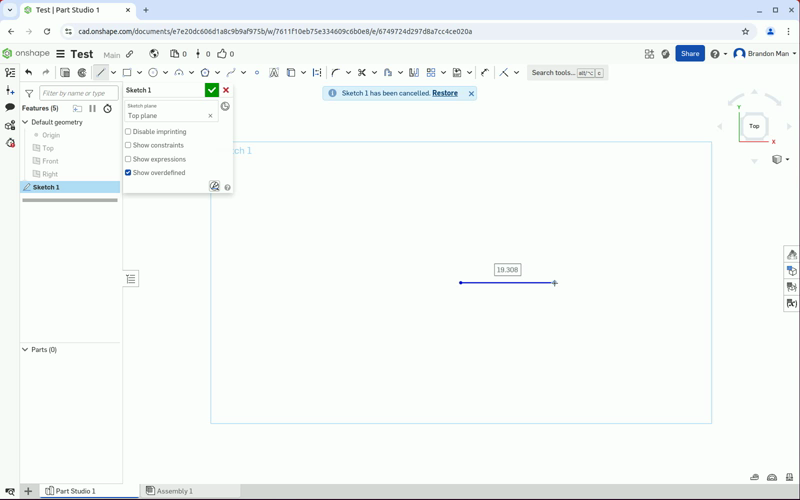
mouse_move(584, 282)
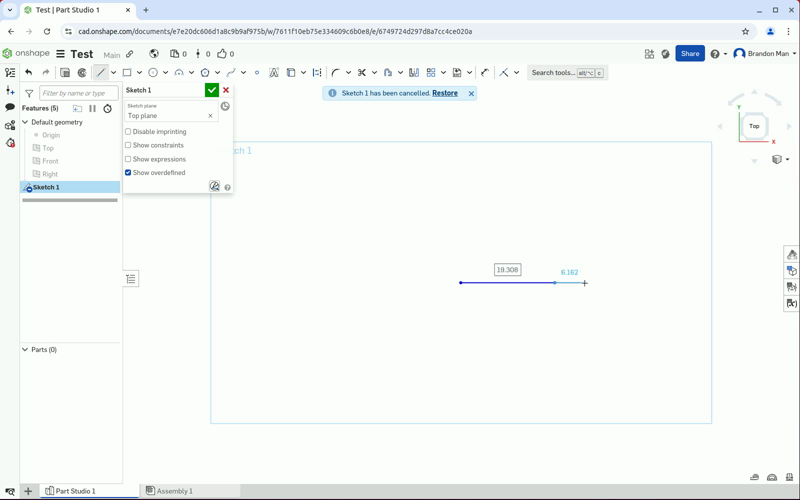
mouse_move(554, 241)
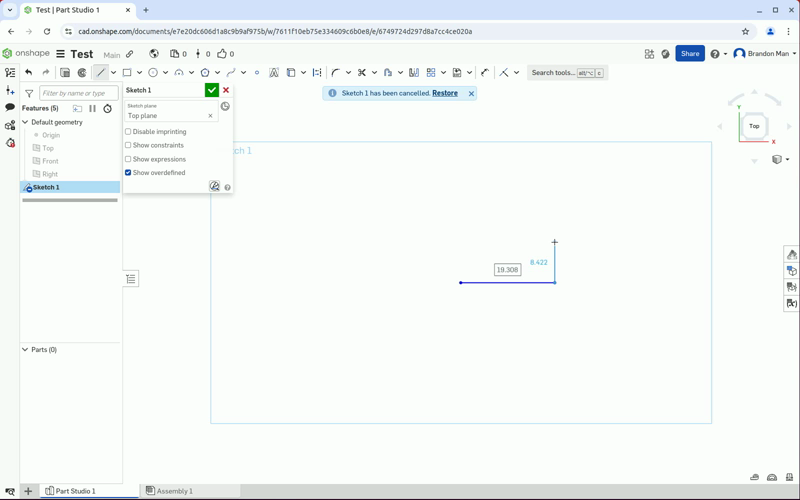
click(554, 241)
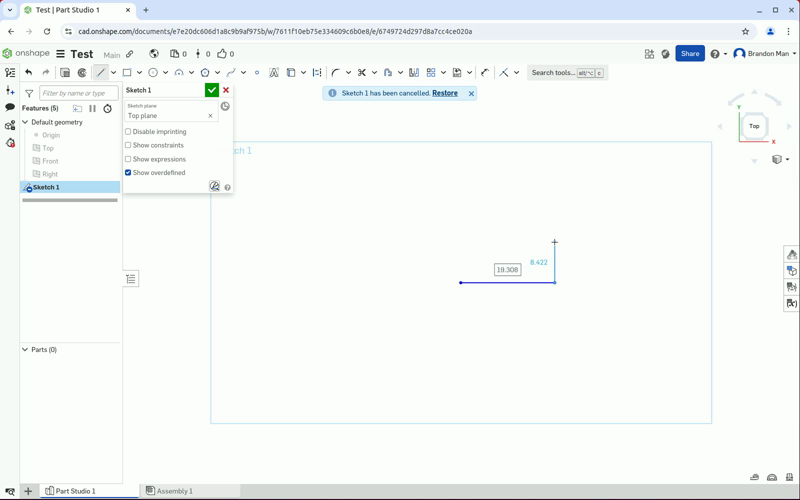
key_up(shift)
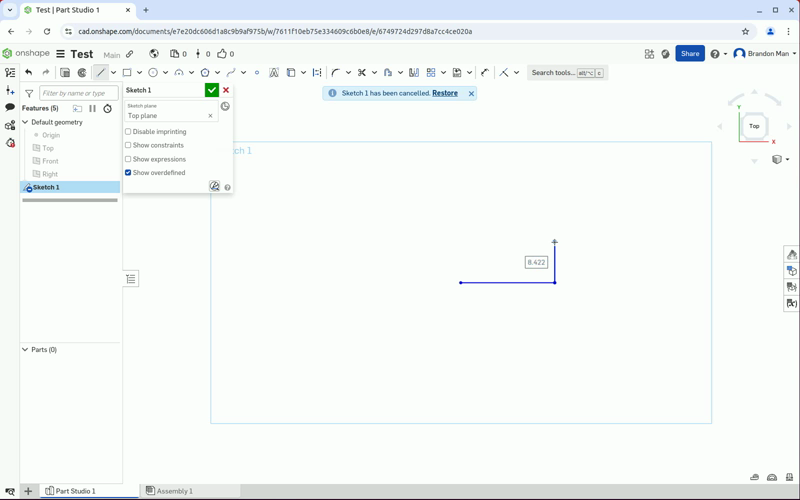
key_down(shift)
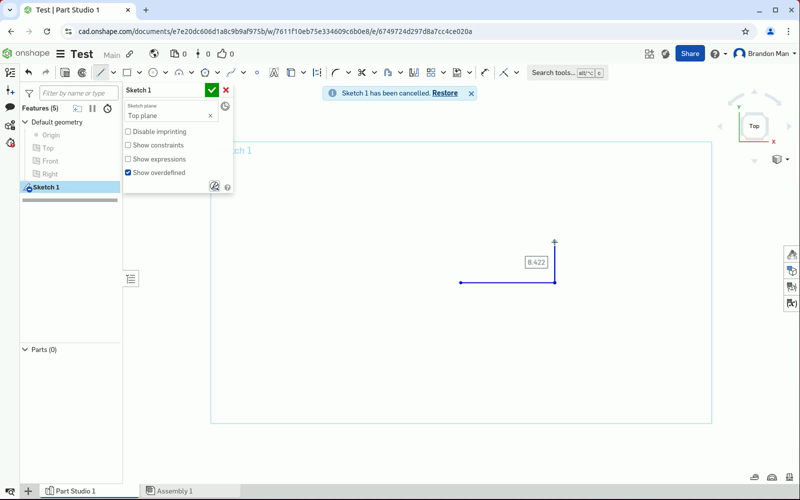
mouse_move(584, 241)
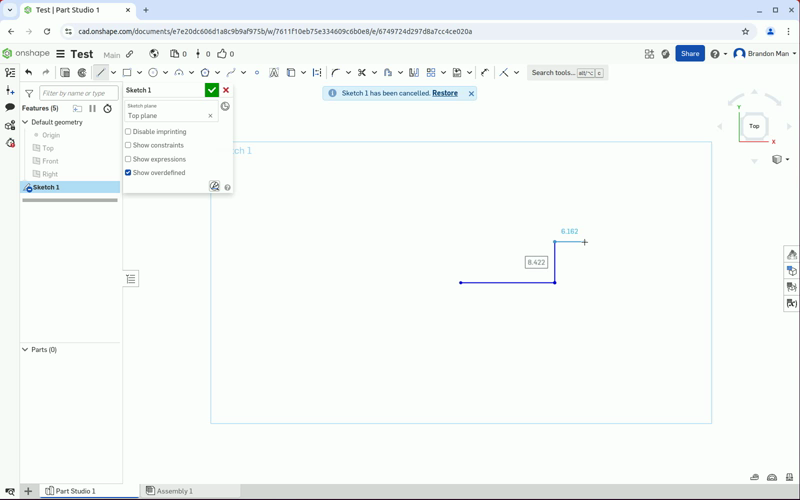
mouse_move(522, 241)
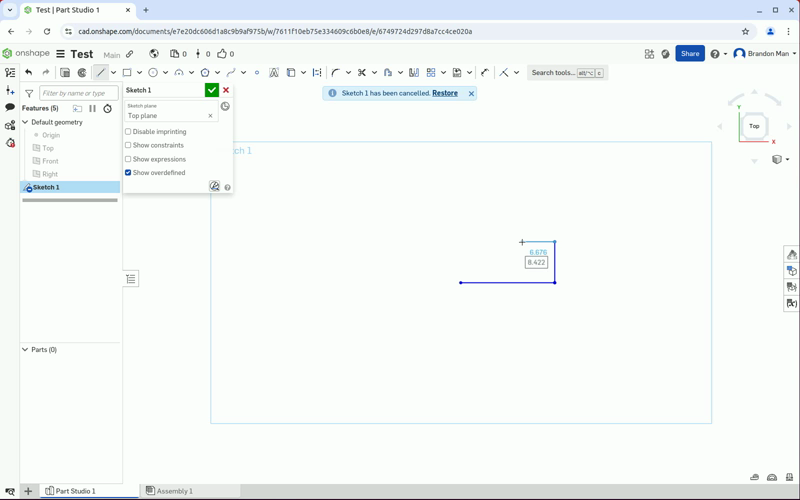
click(522, 241)
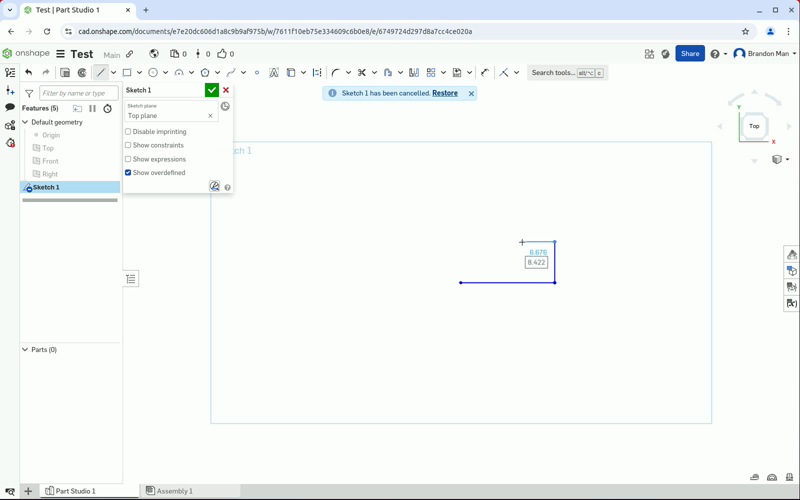
key_up(shift)
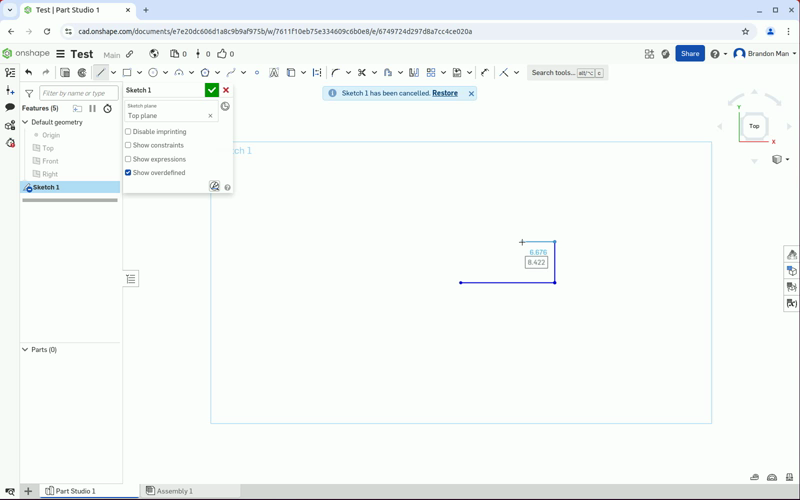
key_down(shift)
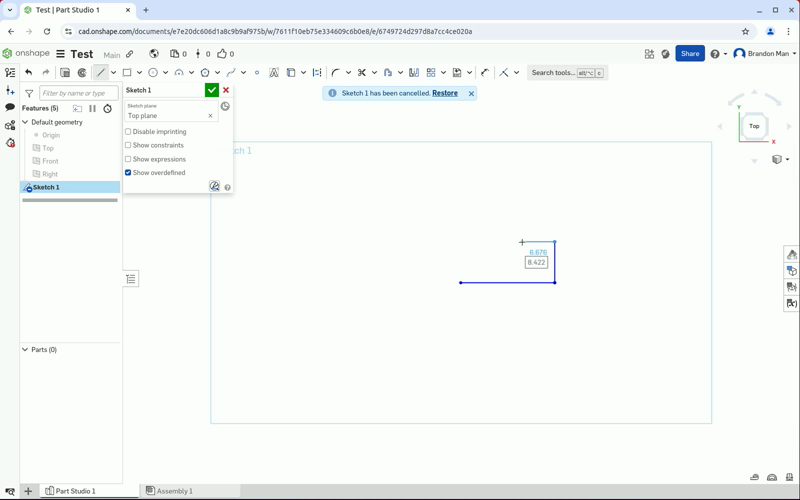
mouse_move(552, 241)
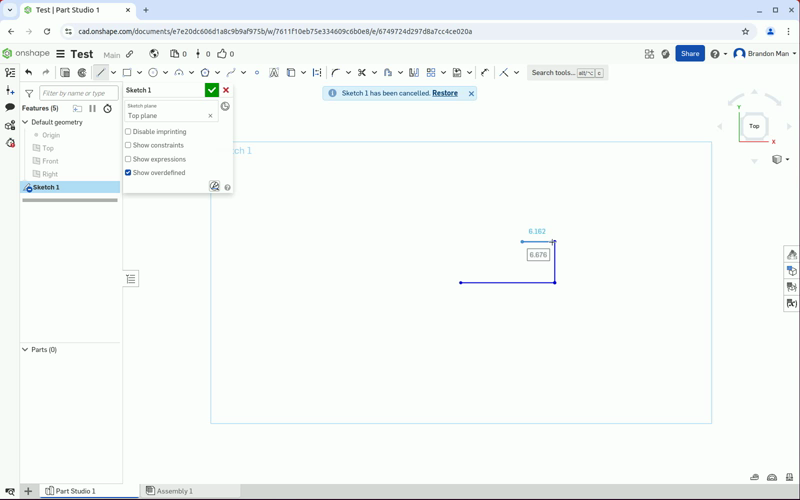
mouse_move(479, 241)
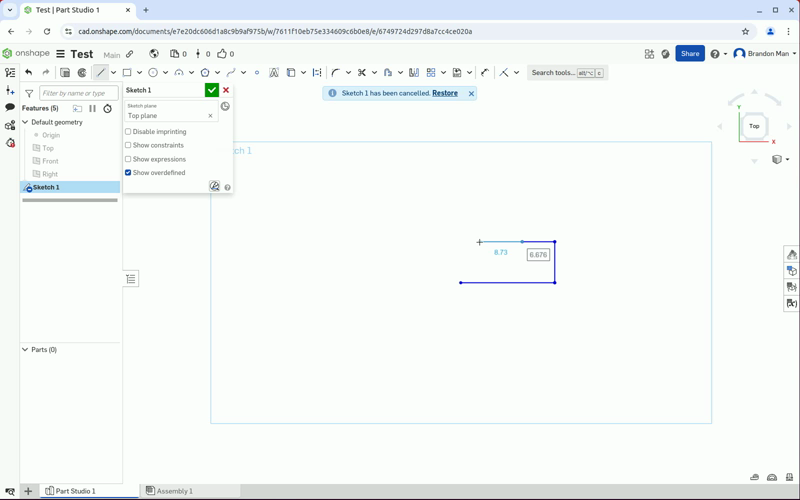
click(479, 241)
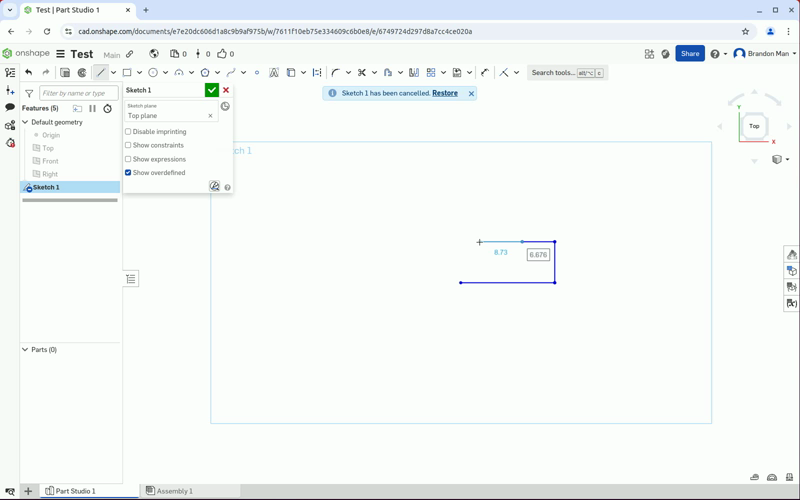
key_up(shift)
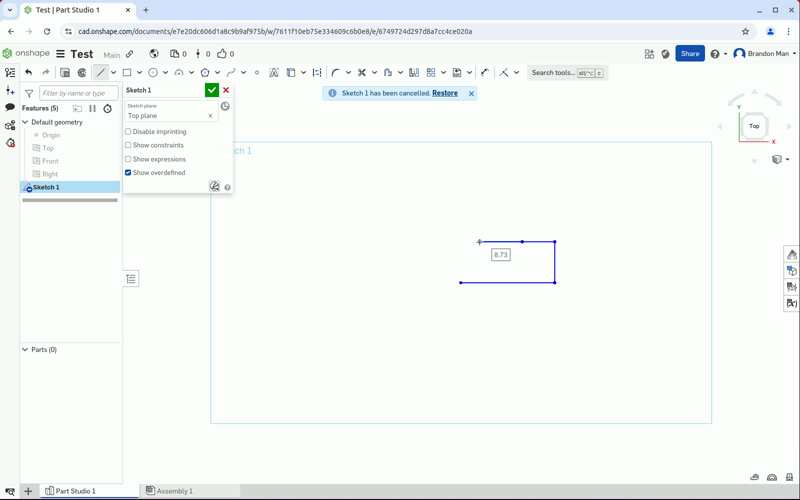
key_down(shift)
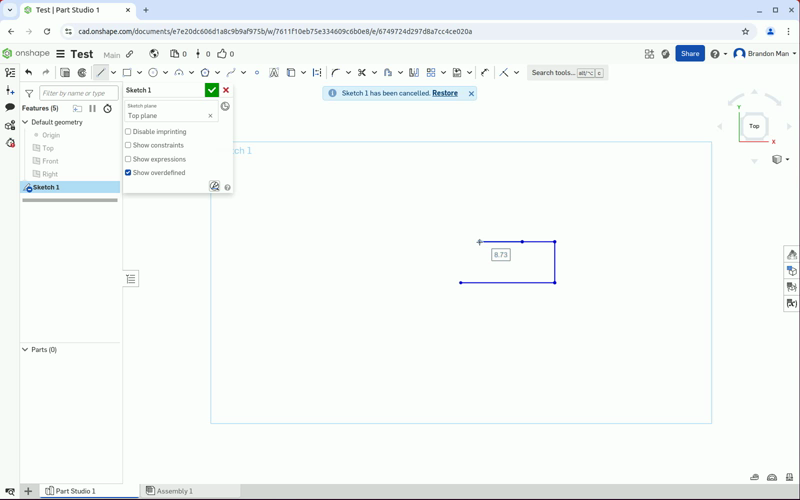
mouse_move(509, 241)
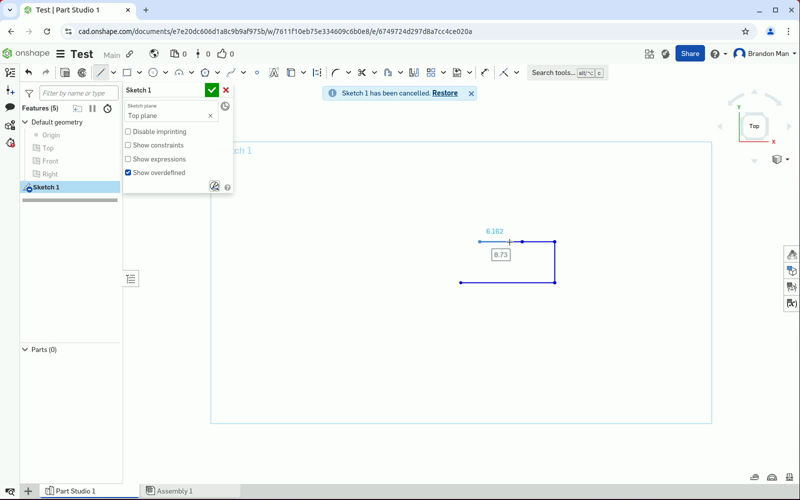
mouse_move(460, 241)
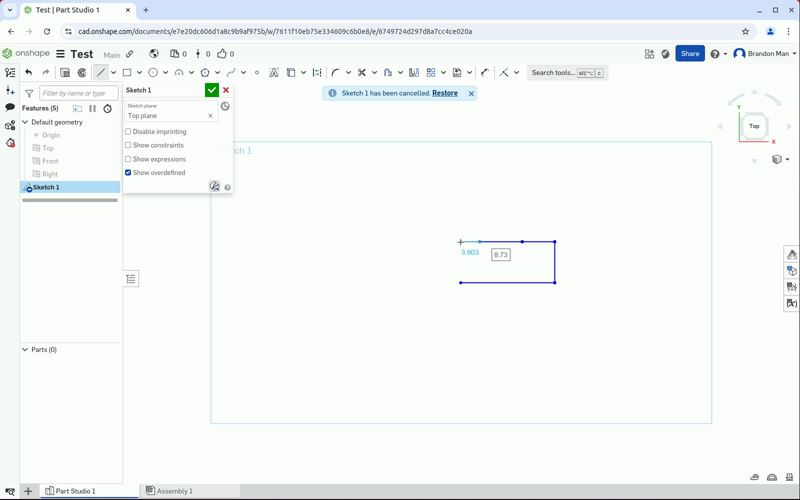
click(460, 241)
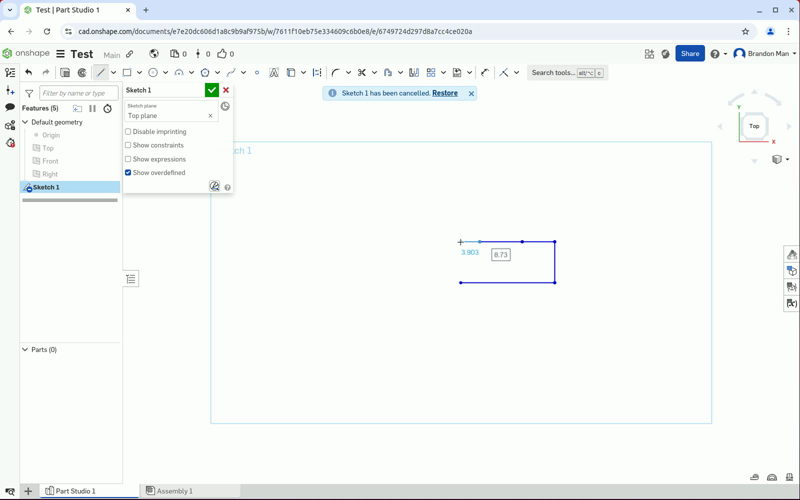
key_up(shift)
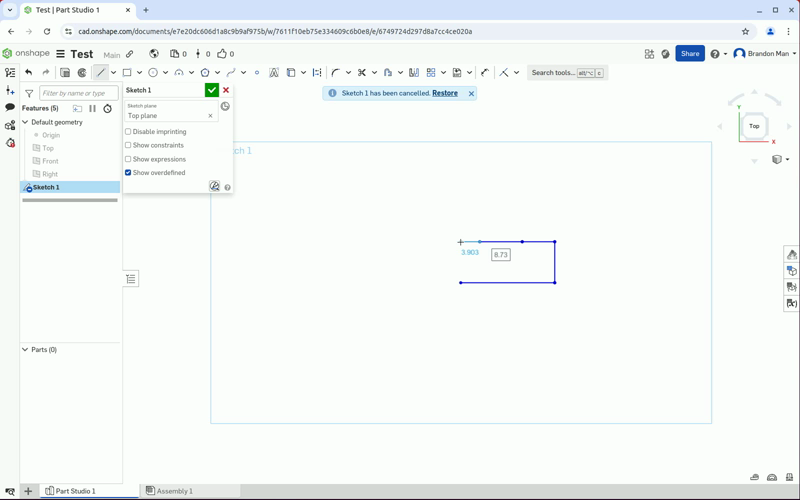
mouse_move(490, 241)
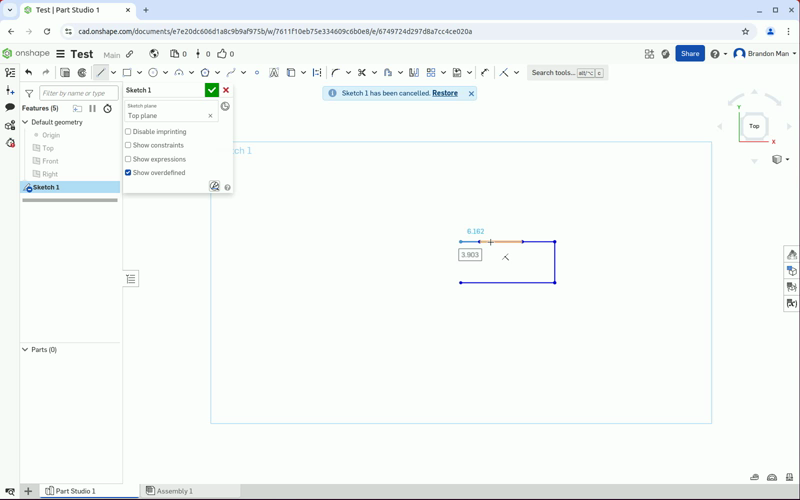
key_down(shift)
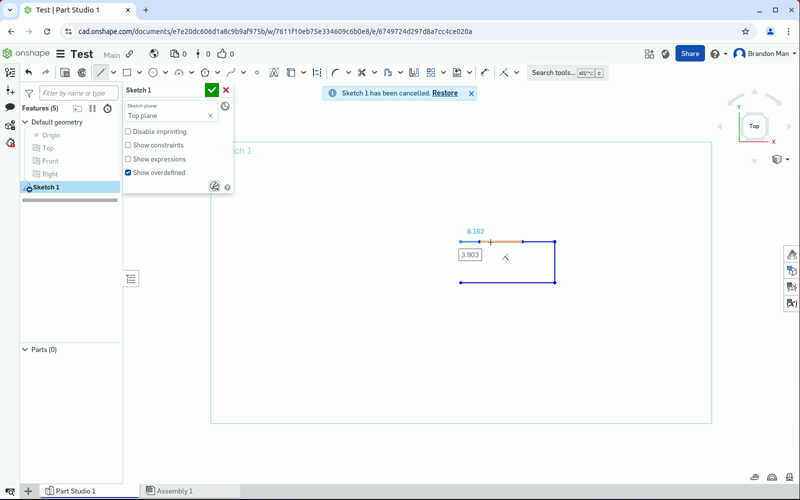
mouse_move(460, 282)
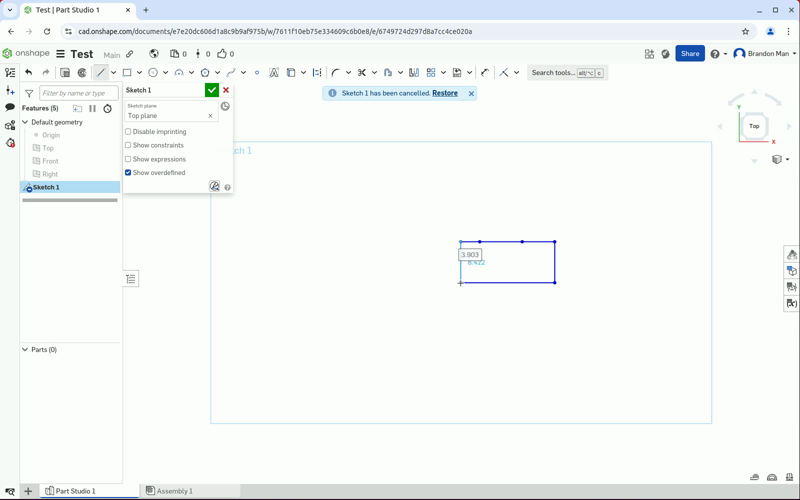
key_up(shift)
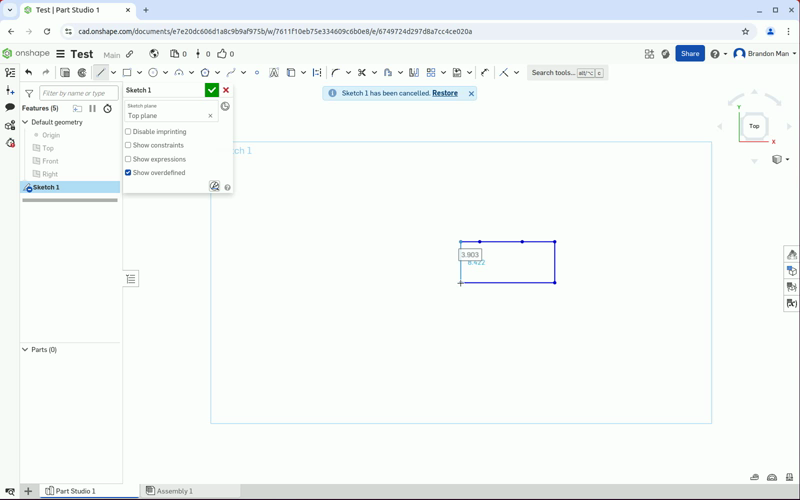
click(460, 282)
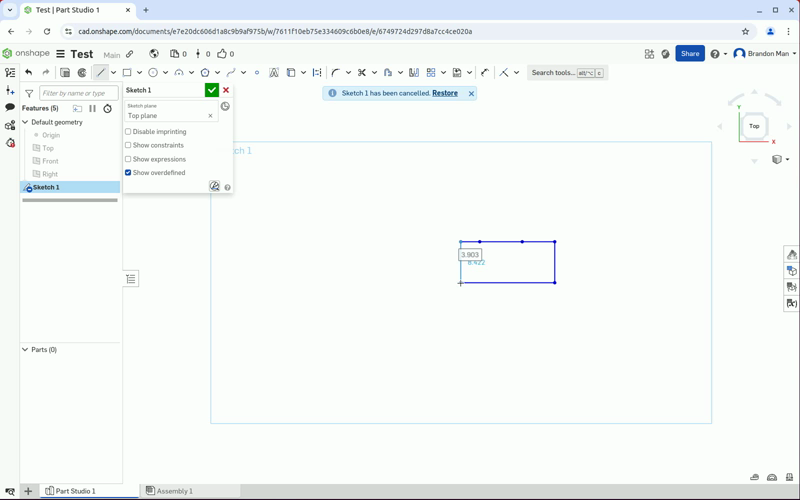
key(esc)
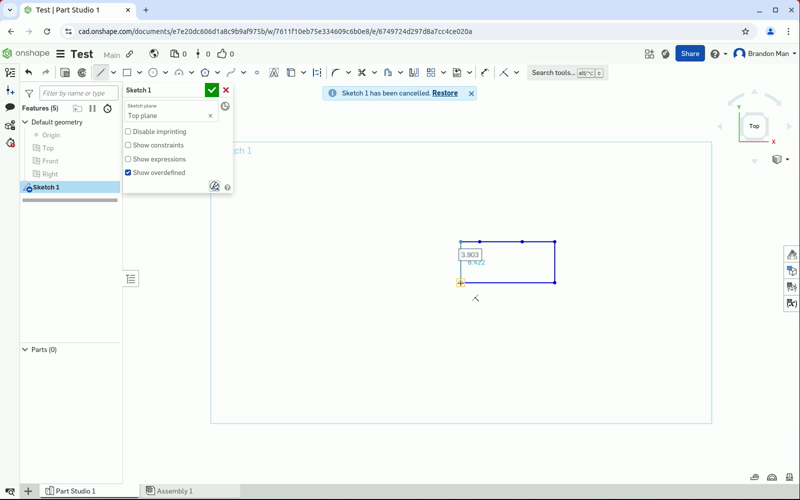
mouse_move(539, 279)
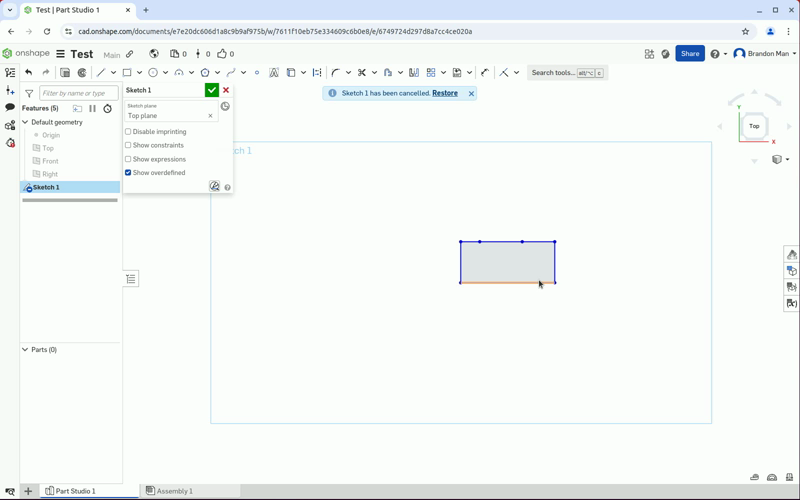
click(539, 279)
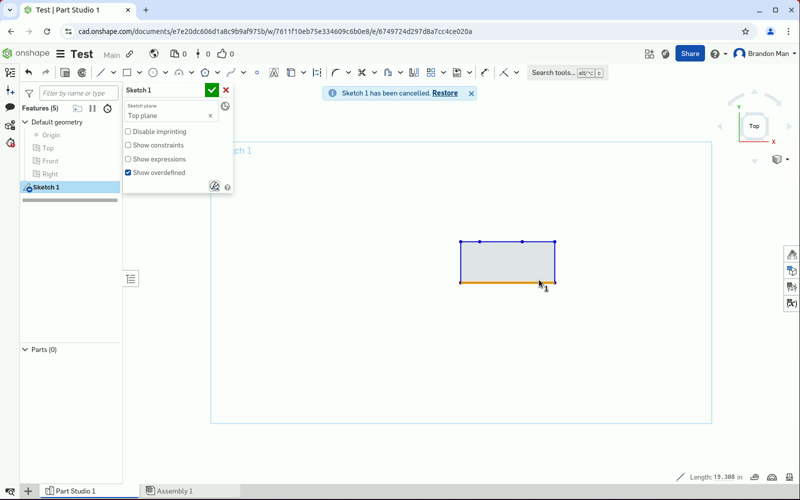
mouse_move(73, 352)
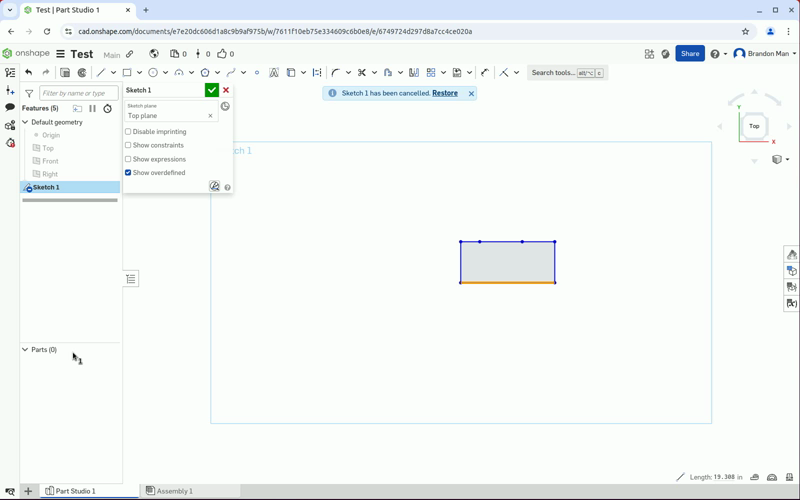
key(shift+y)
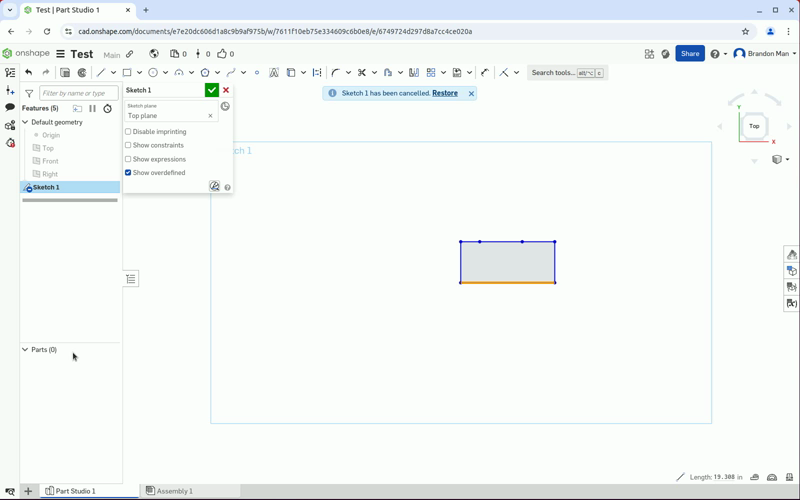
key(shift+e)
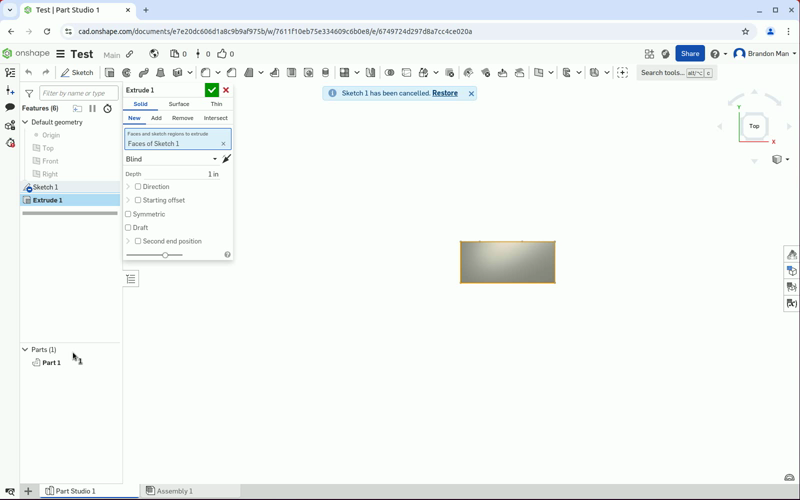
mouse_move(143, 106)
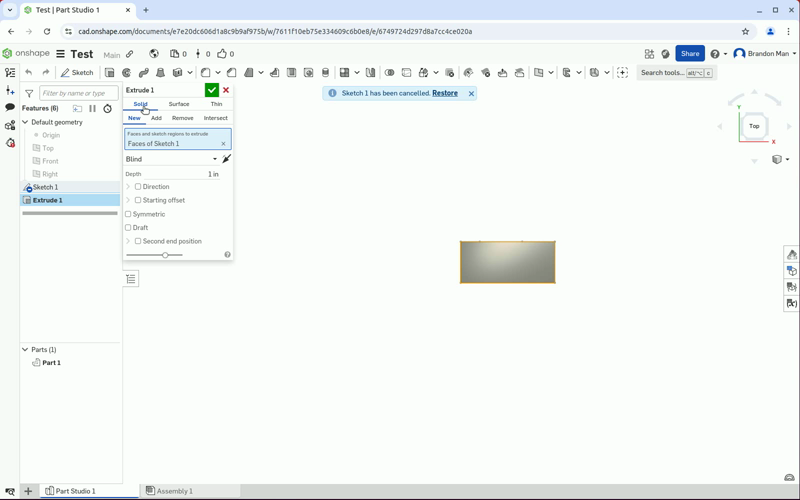
click(143, 106)
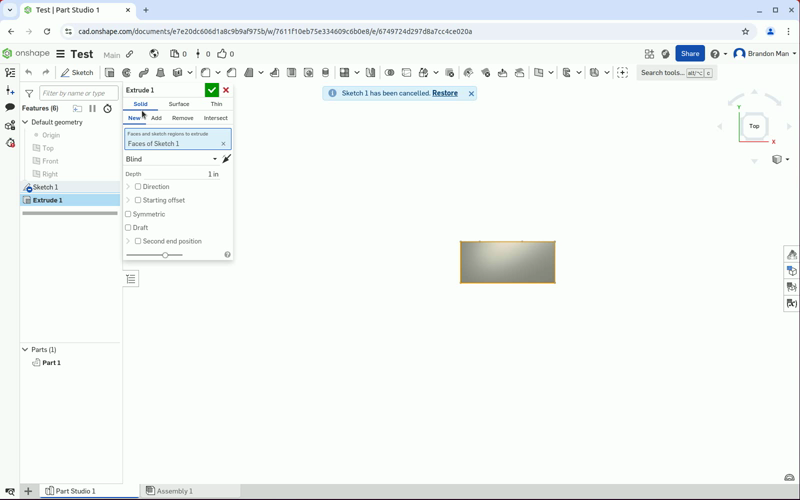
mouse_move(137, 120)
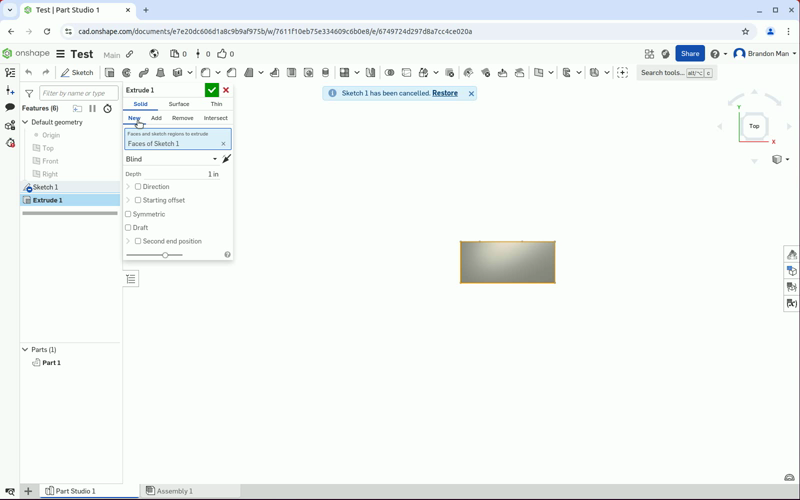
click(137, 120)
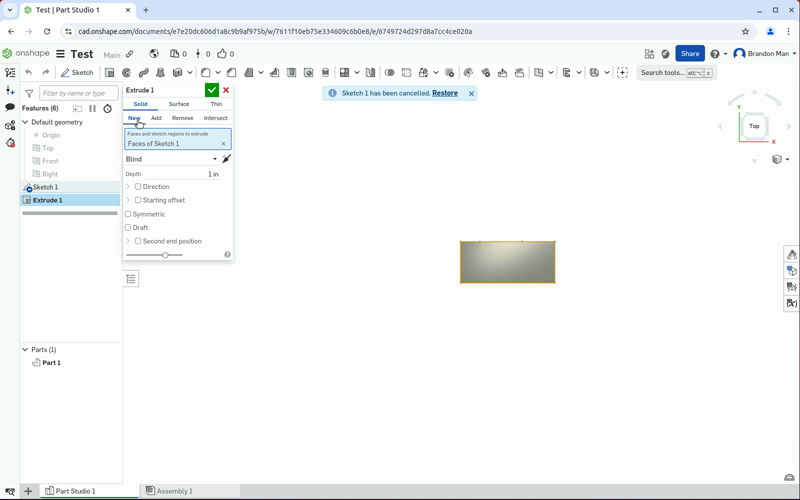
key(tab, 4)
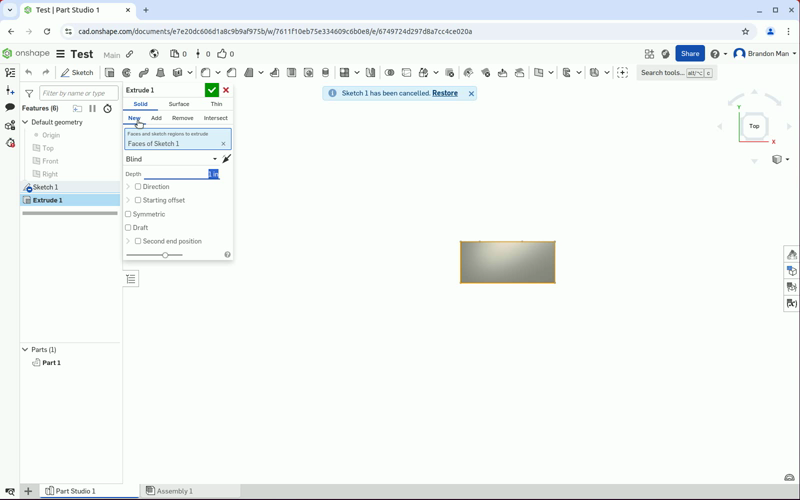
text(23.108)
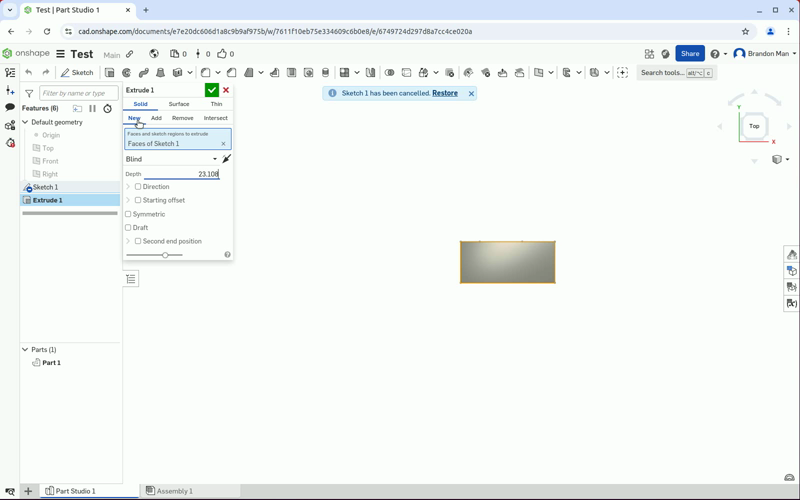
key(enter)
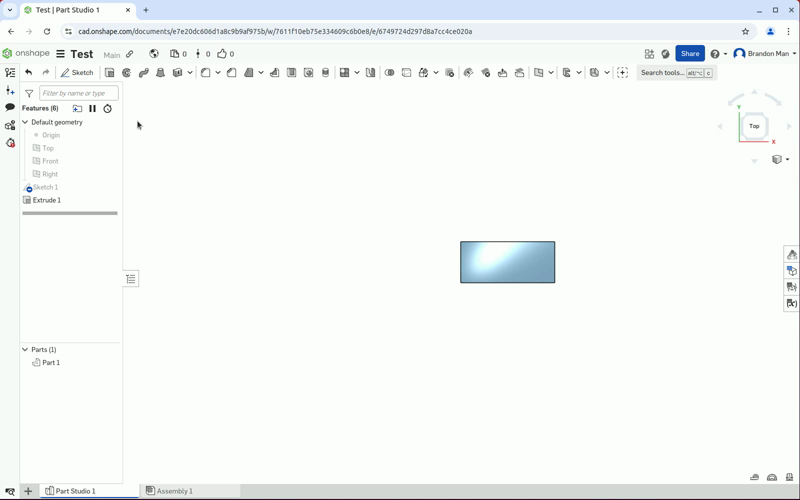
key(shift+h)
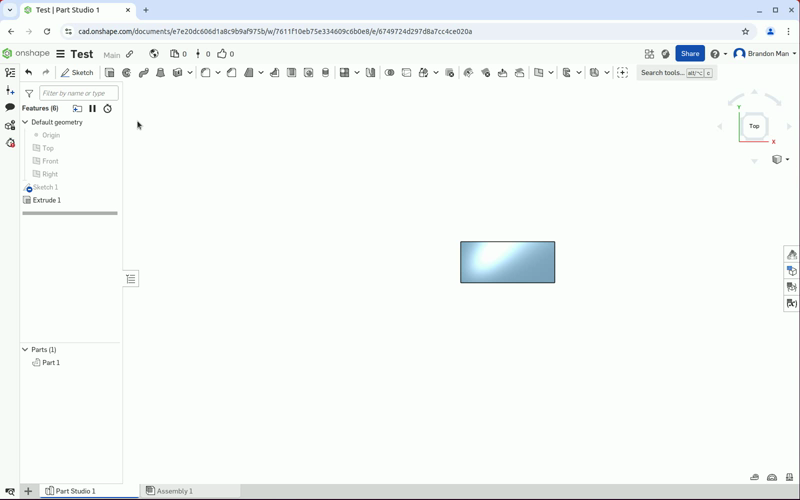
key(shift+h)
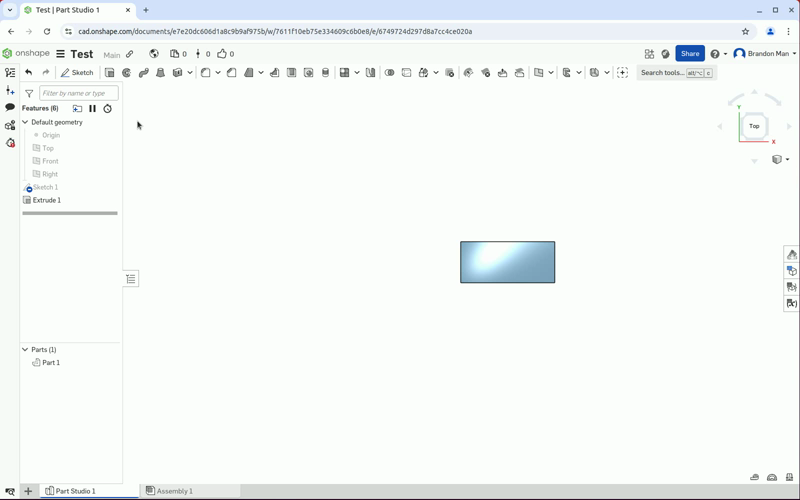
mouse_move(73, 189)
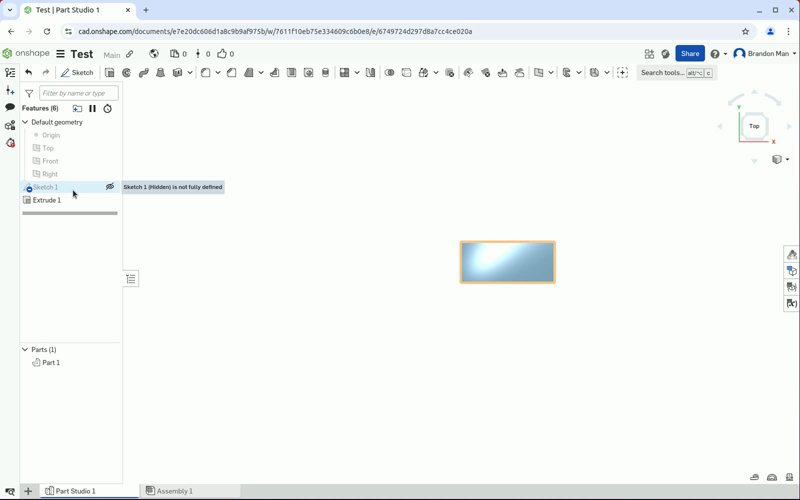
click(73, 189)
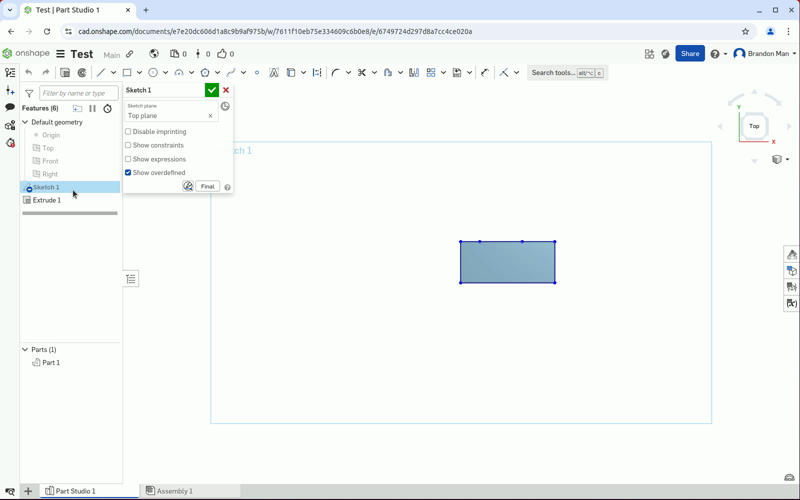
mouse_move(229, 92)
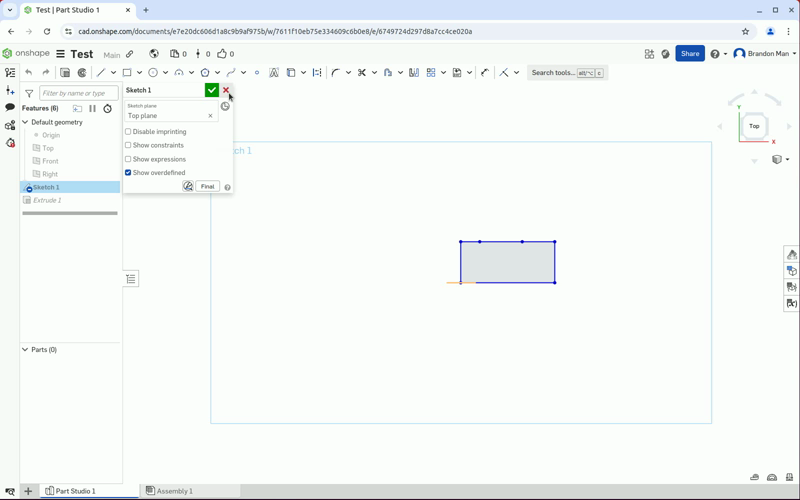
click(229, 92)
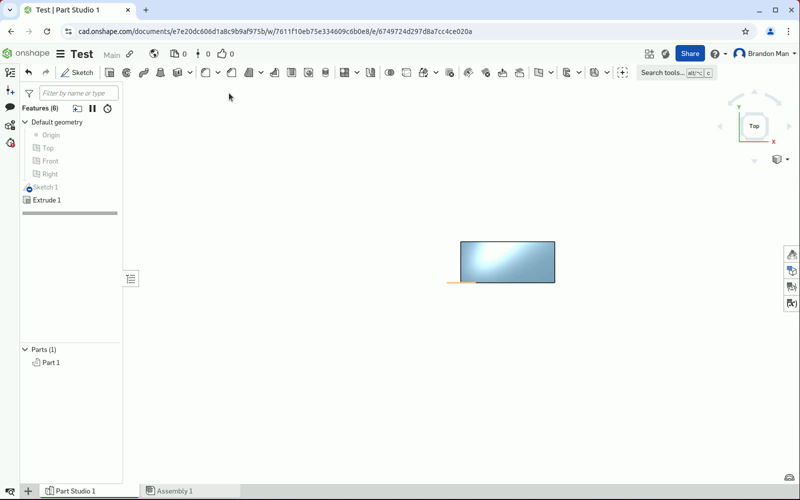
mouse_move(541, 75)
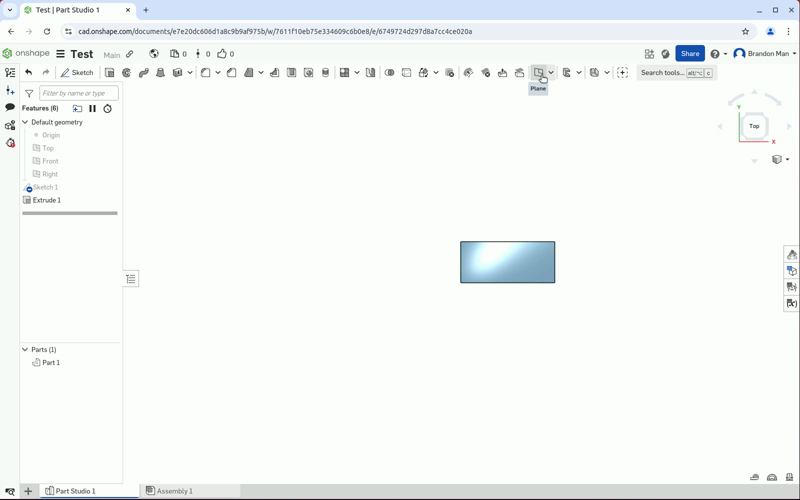
click(541, 75)
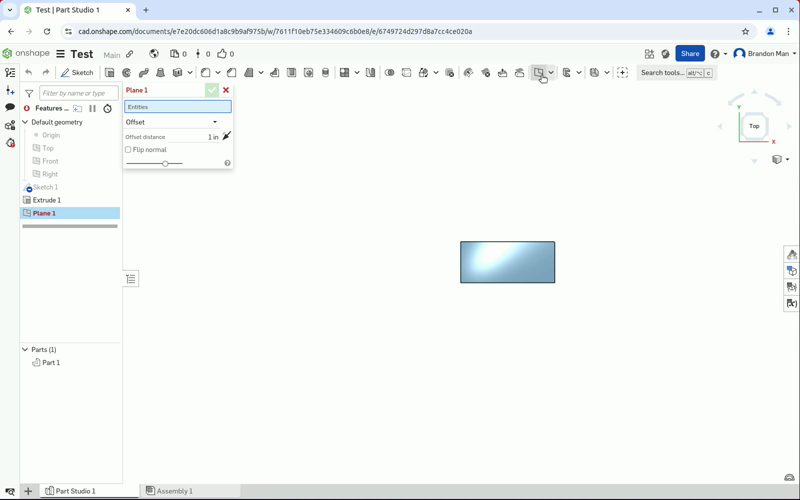
mouse_move(73, 150)
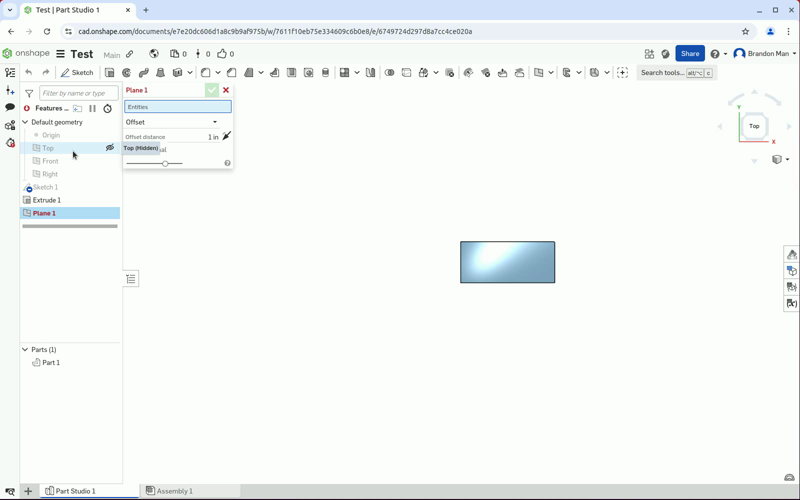
click(73, 150)
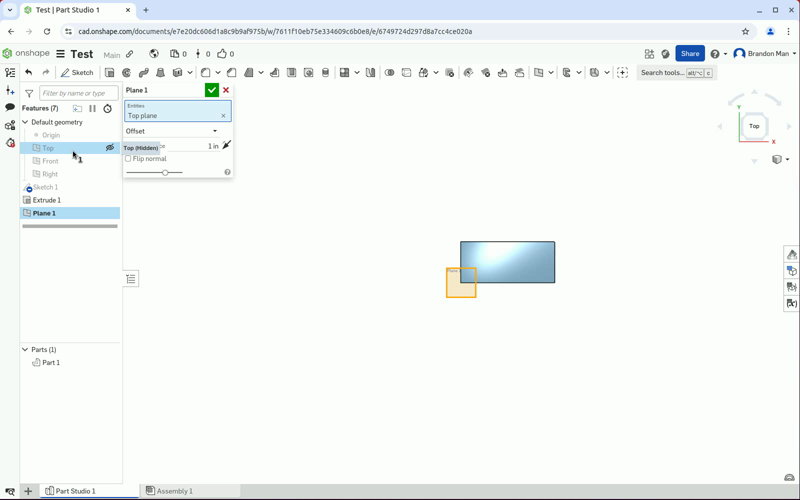
key(tab, 2)
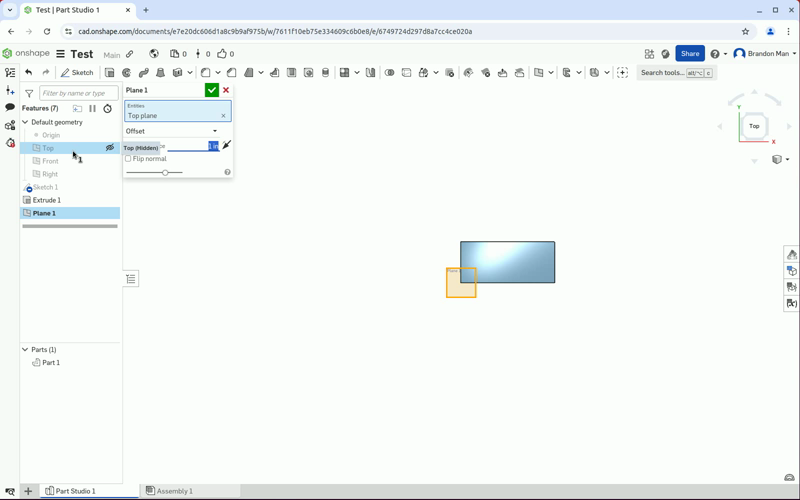
text(23.108)
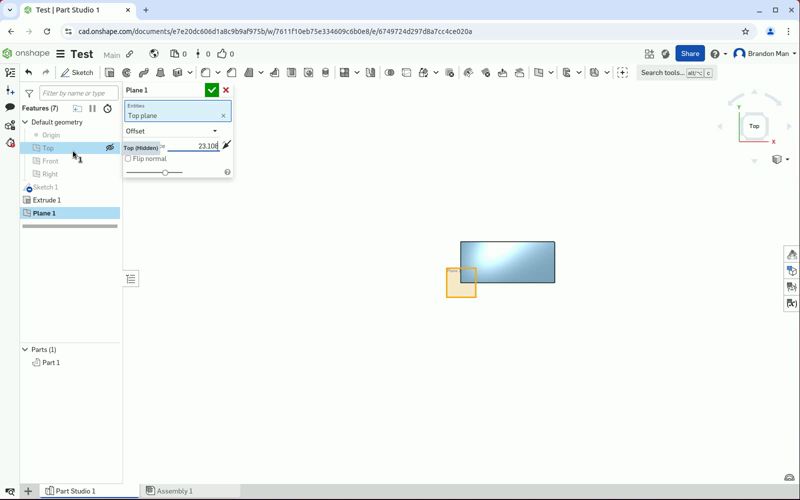
key(enter, 2)
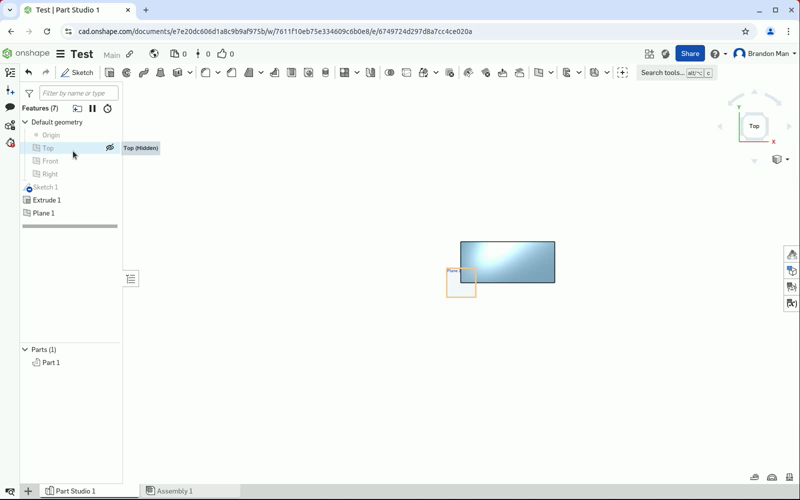
key(shift+s)
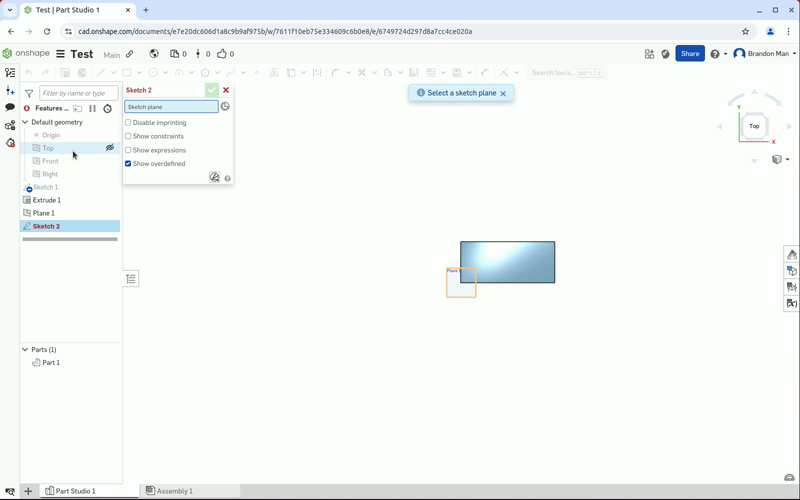
mouse_move(73, 215)
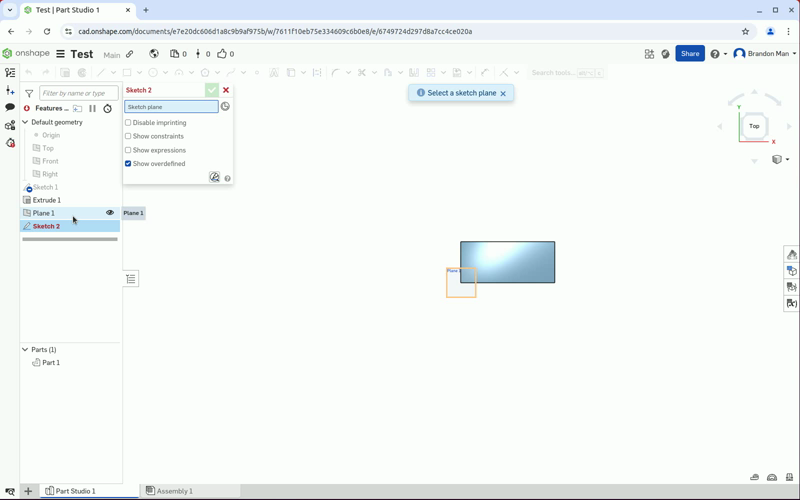
click(73, 215)
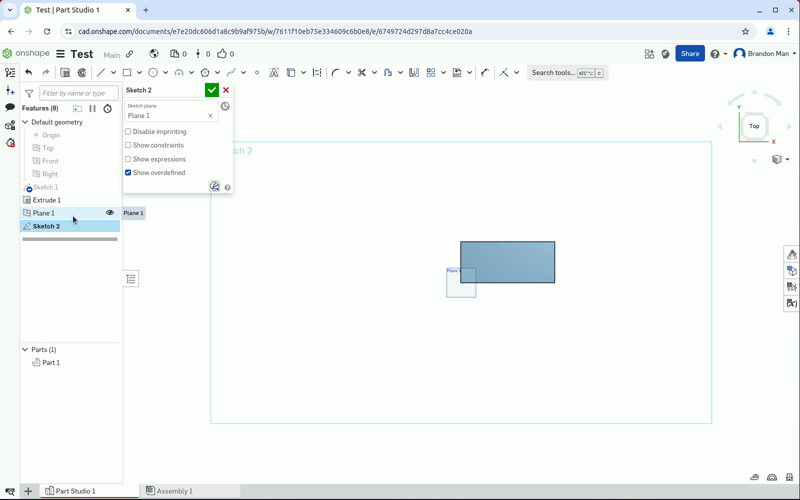
mouse_move(73, 352)
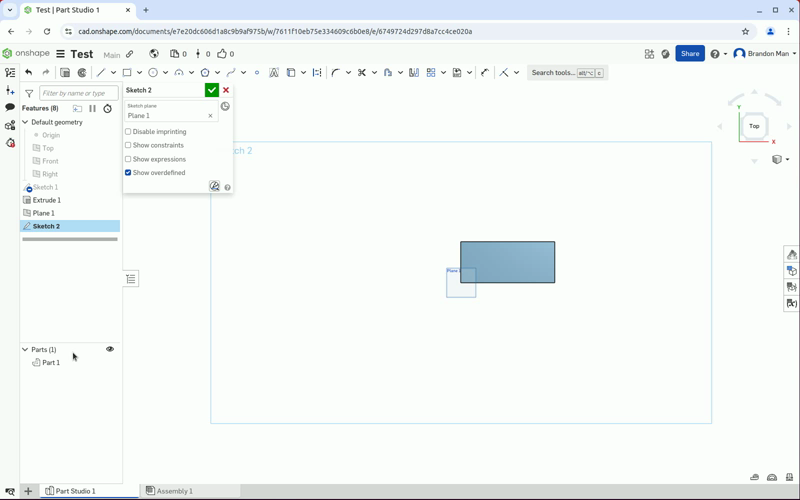
key(y)
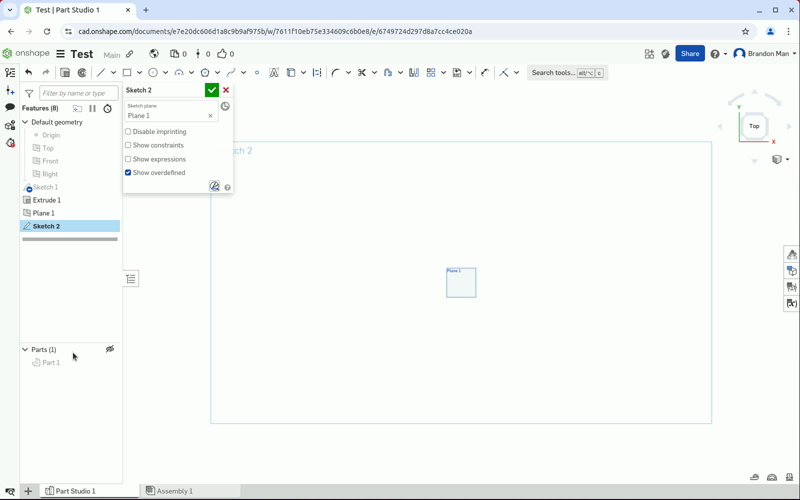
key(a)
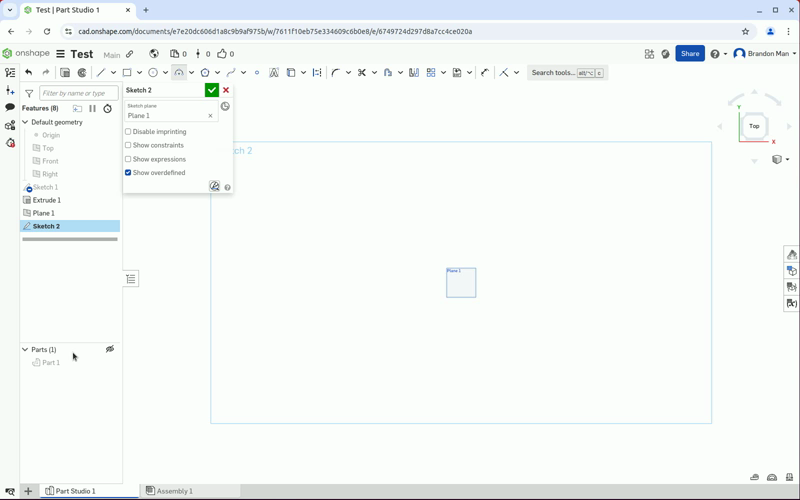
key_down(shift)
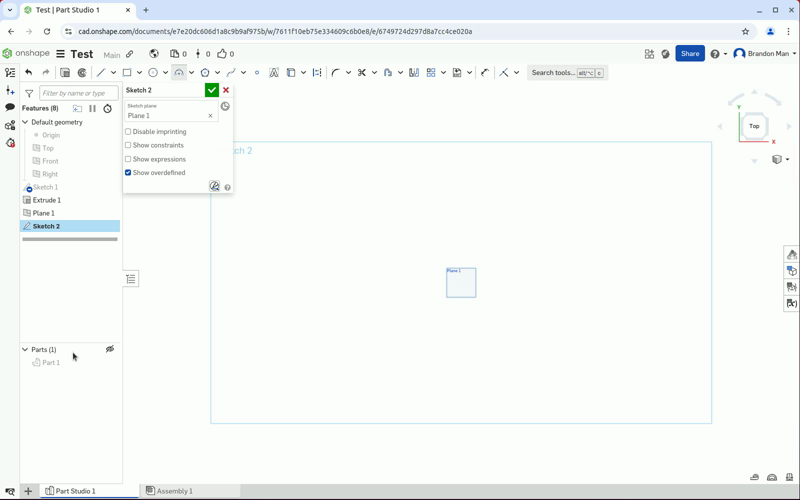
mouse_move(486, 241)
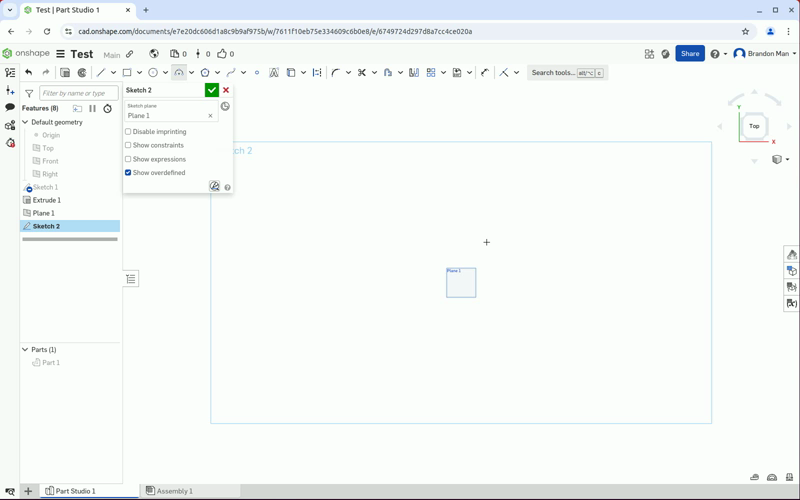
click(486, 241)
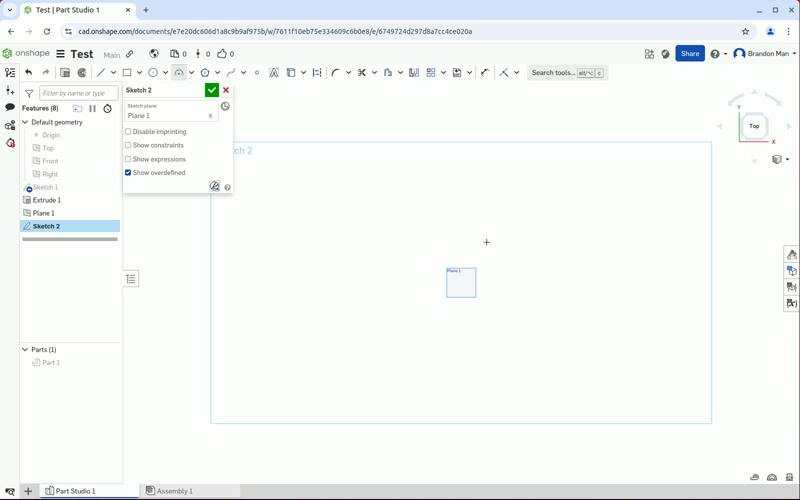
key_up(shift)
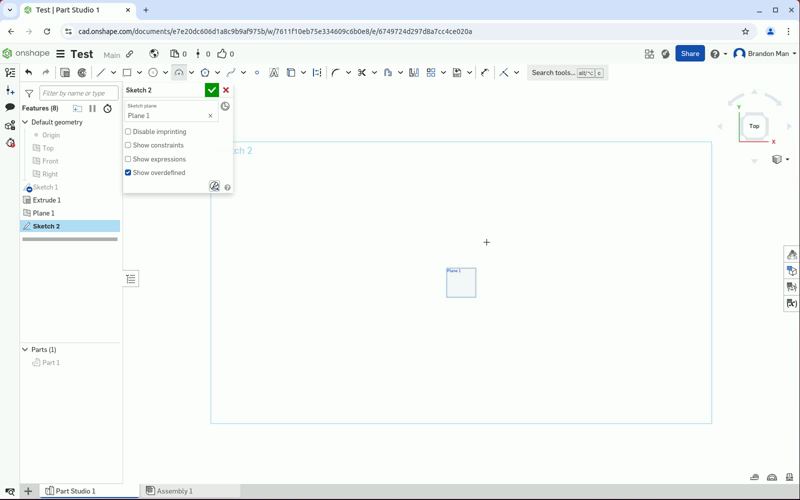
key_down(shift)
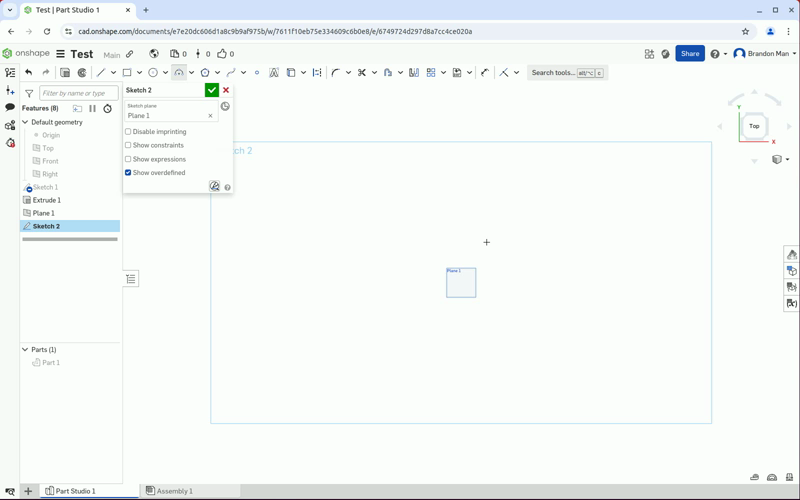
mouse_move(529, 241)
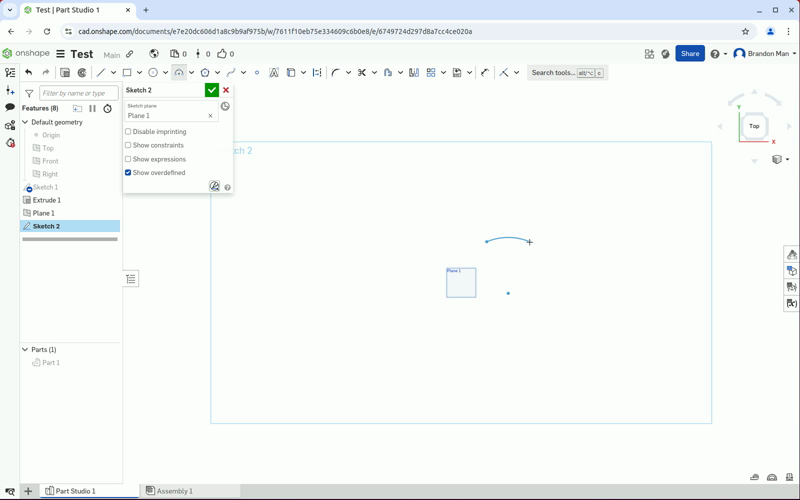
click(529, 241)
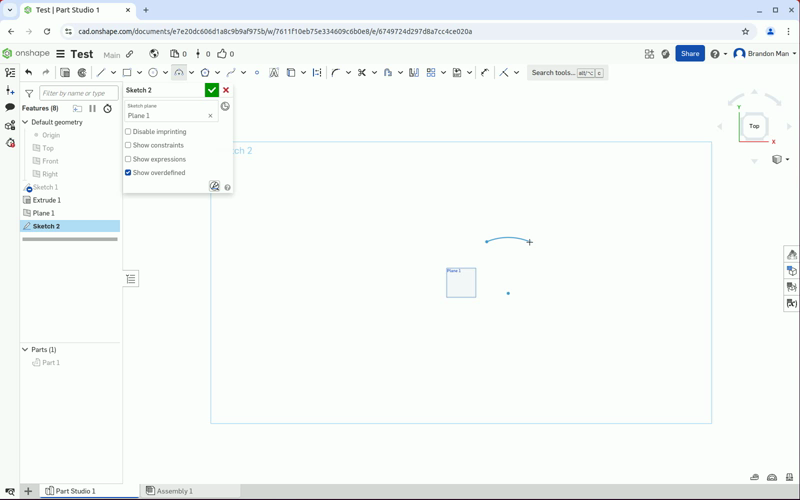
mouse_move(508, 263)
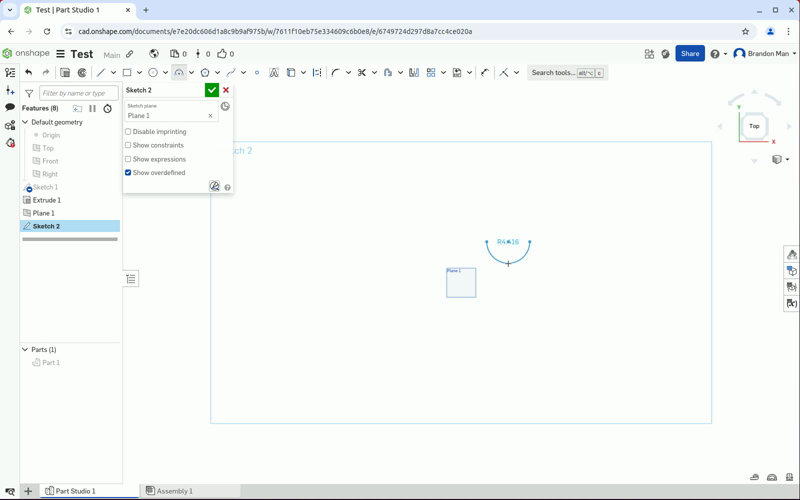
click(508, 263)
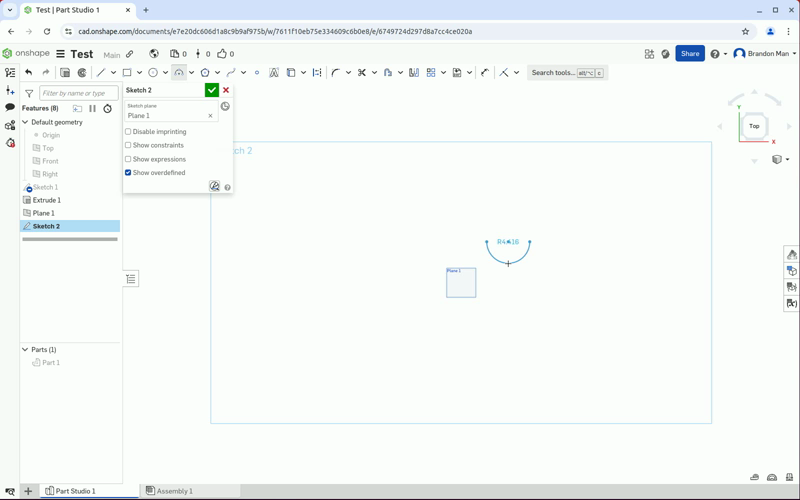
key_up(shift)
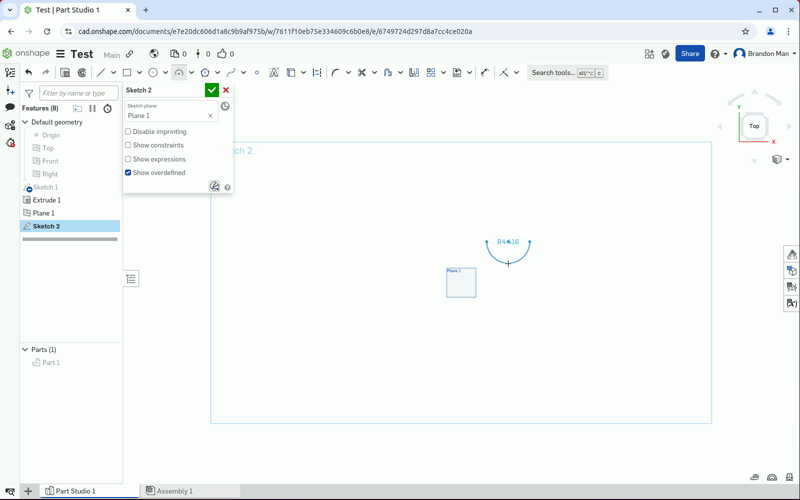
key(esc)
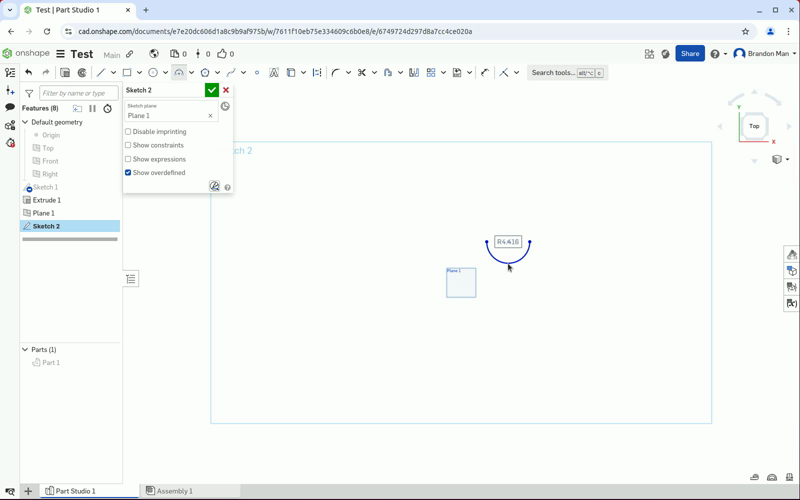
key(l)
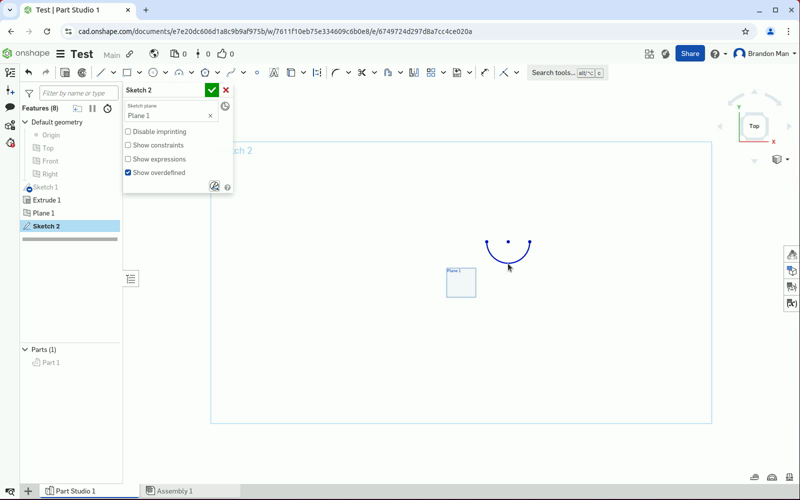
mouse_move(529, 241)
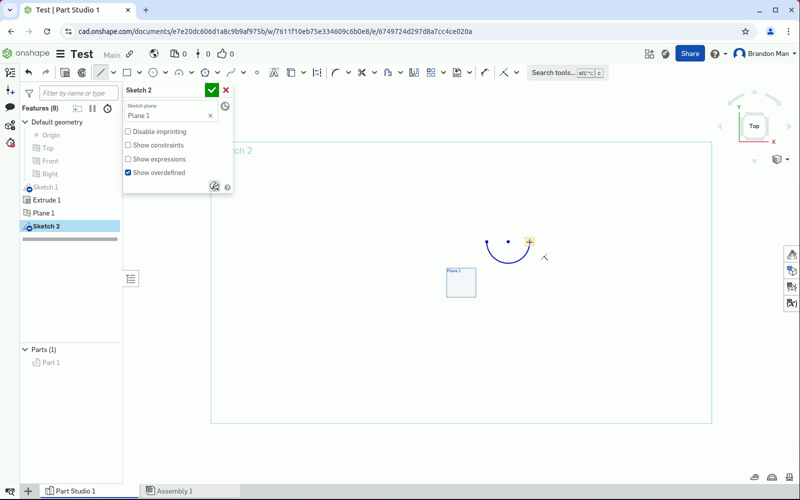
click(529, 241)
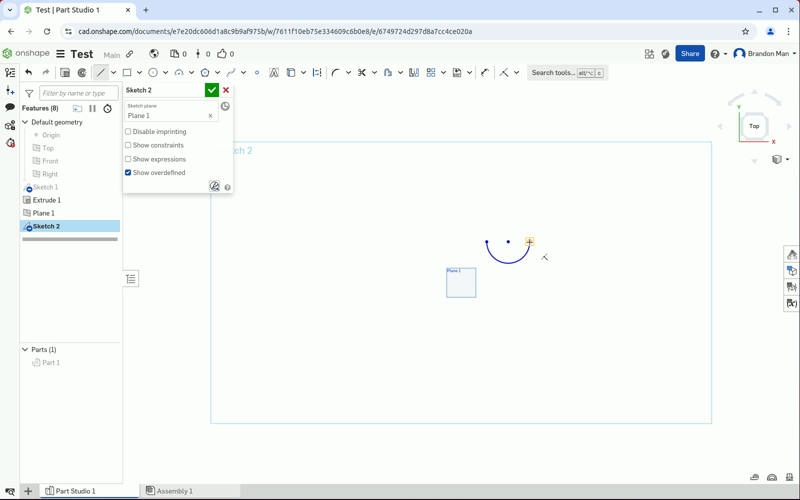
mouse_move(559, 241)
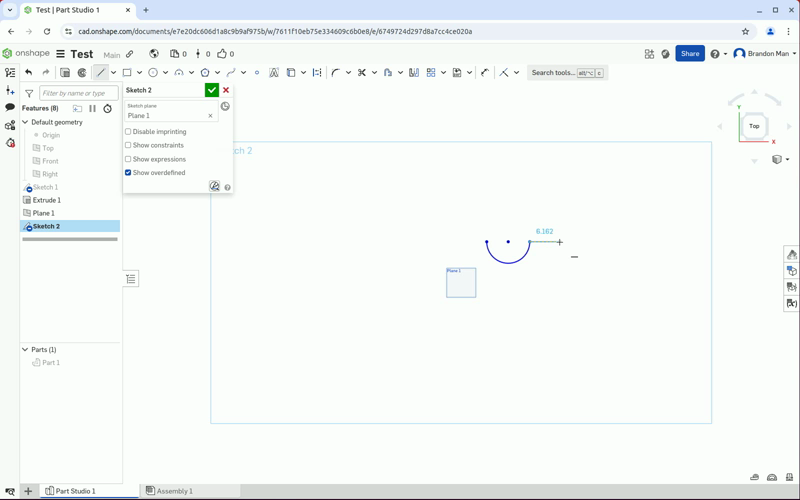
key_down(shift)
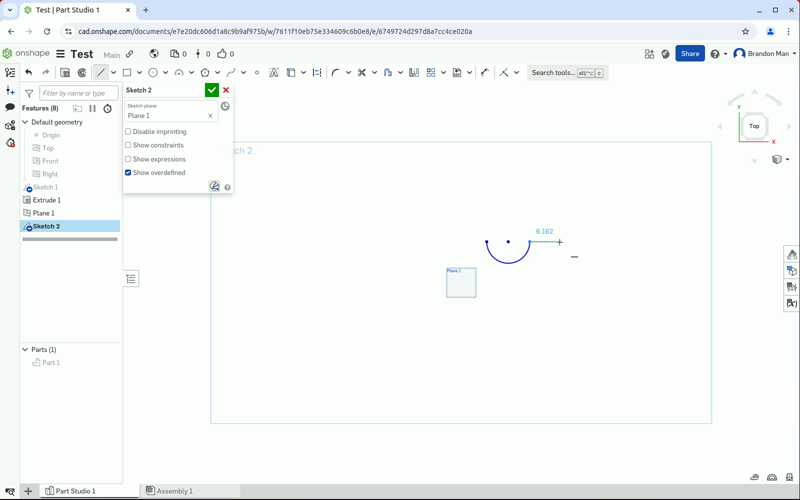
mouse_move(486, 241)
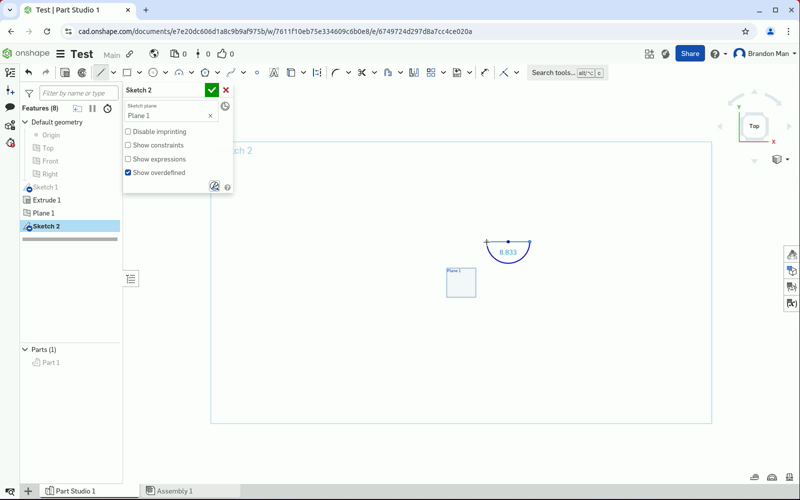
key_up(shift)
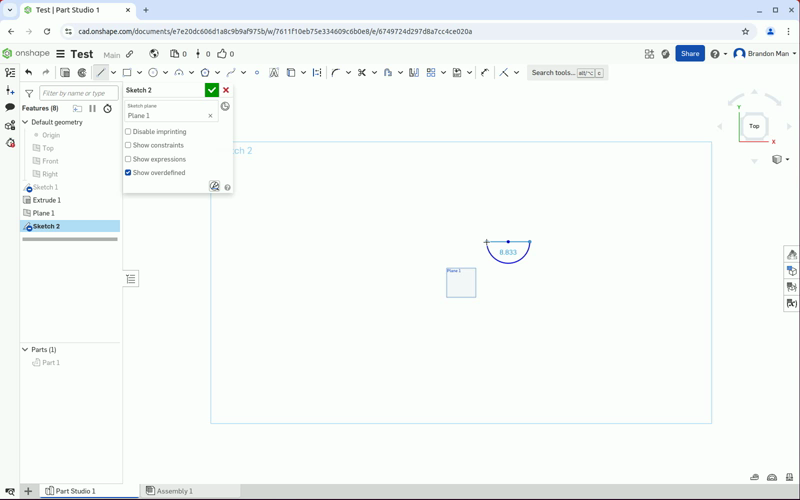
click(486, 241)
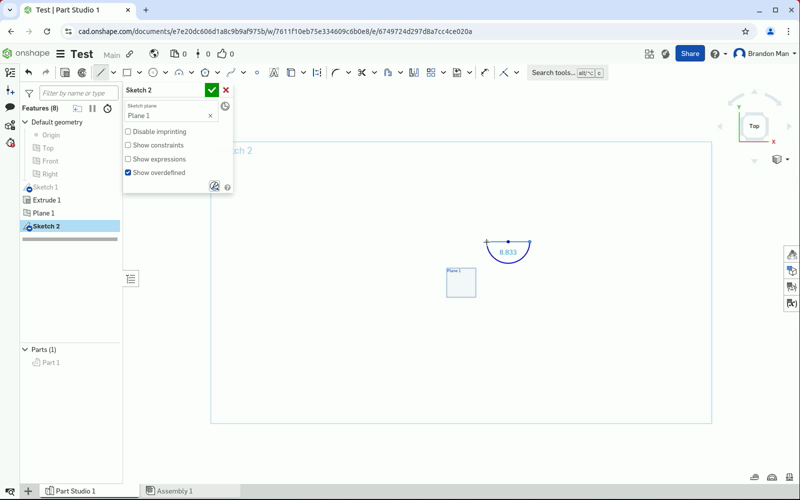
key(esc)
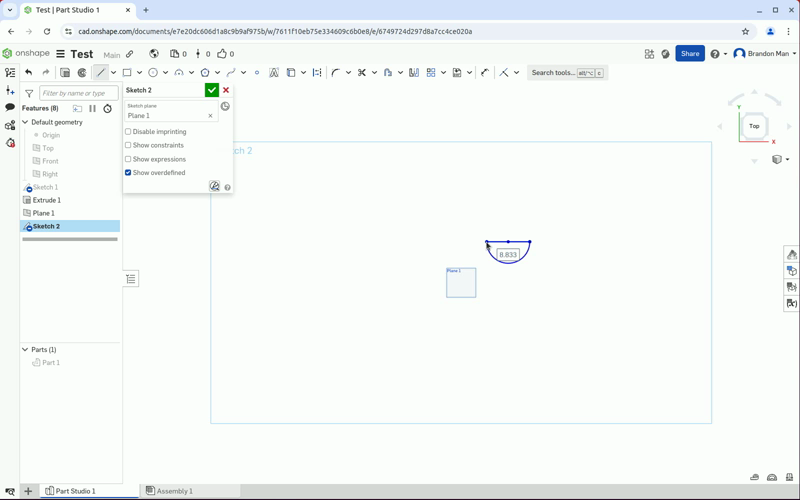
mouse_move(492, 245)
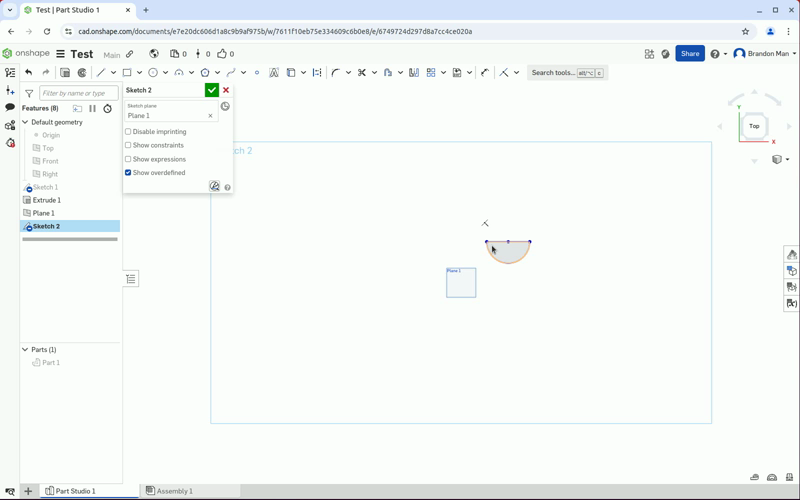
scroll(6)
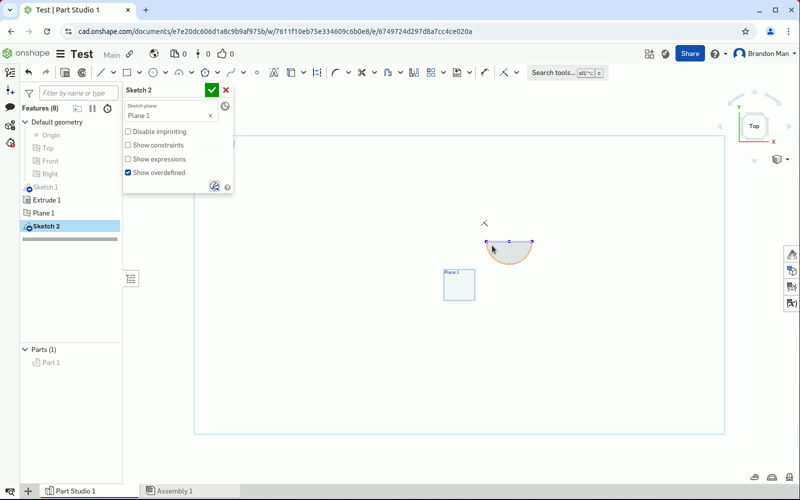
scroll(6)
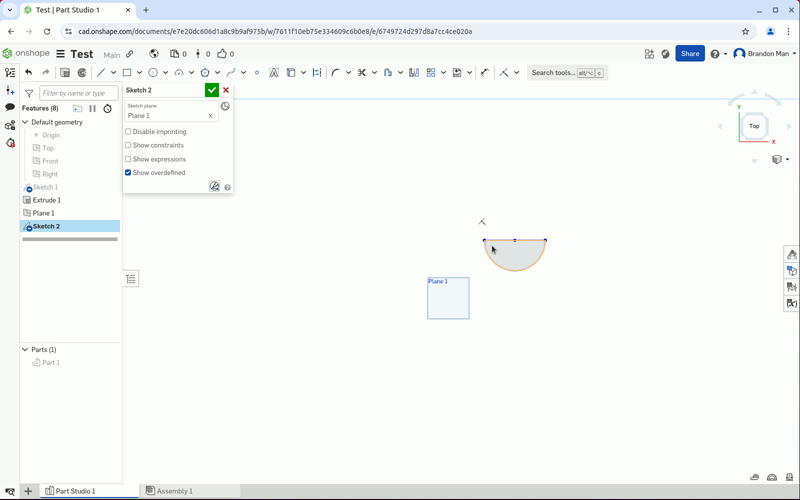
scroll(6)
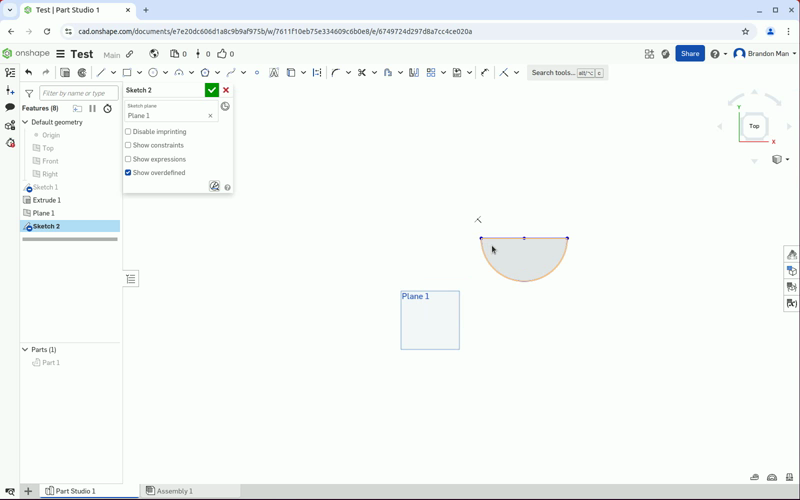
scroll(6)
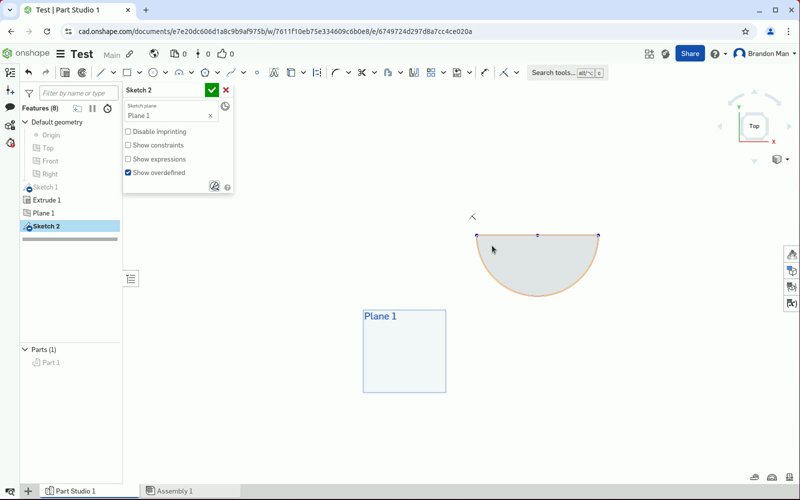
scroll(6)
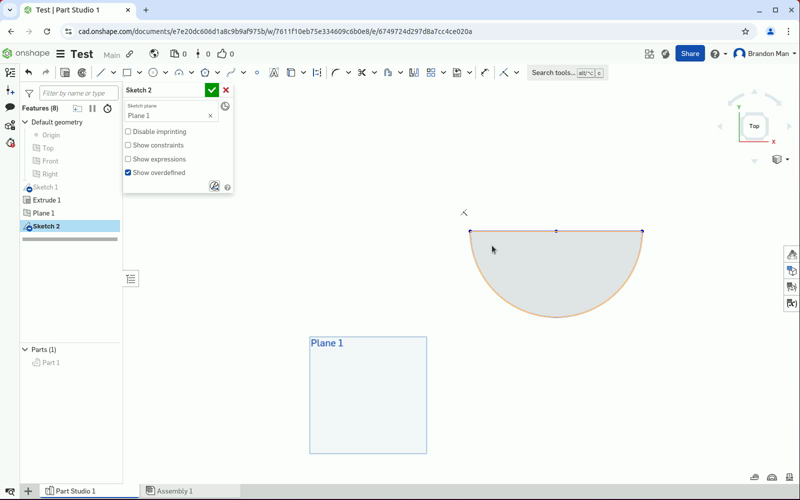
scroll(6)
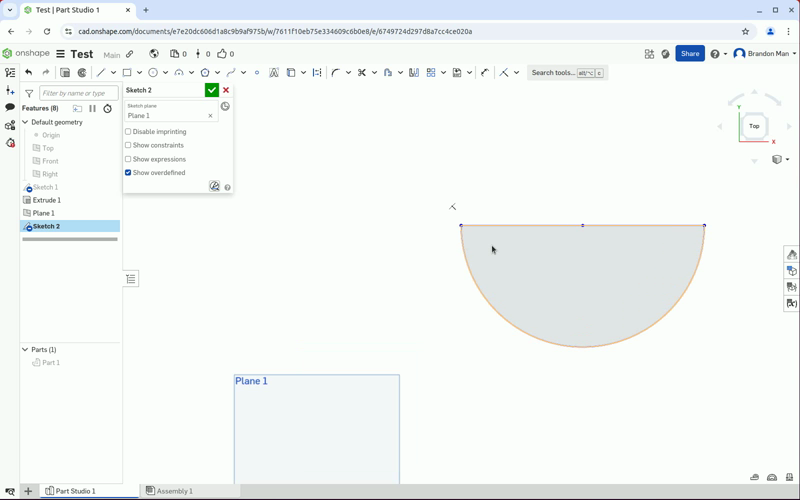
scroll(6)
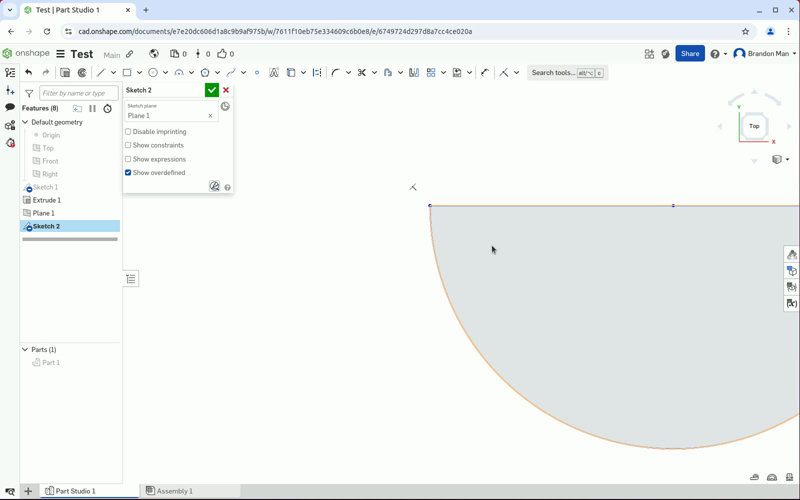
click(492, 245)
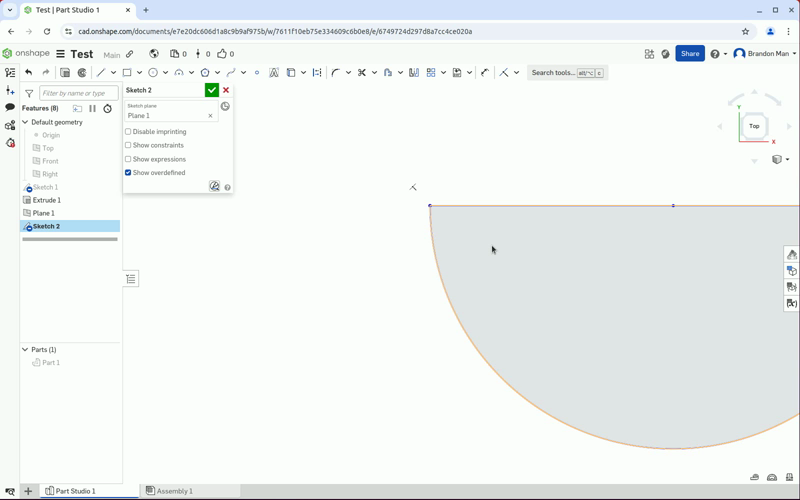
scroll(-6)
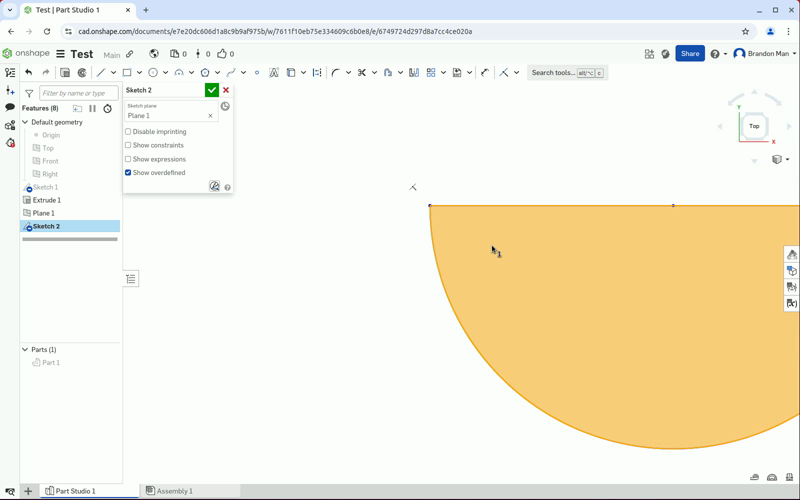
scroll(-6)
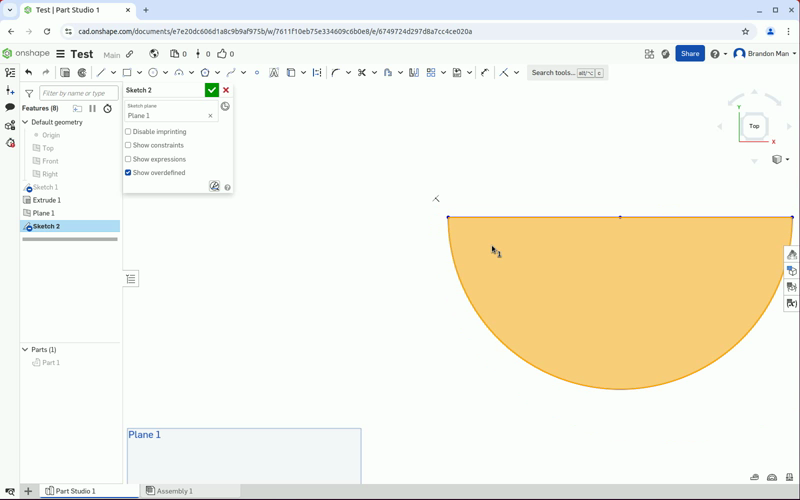
scroll(-6)
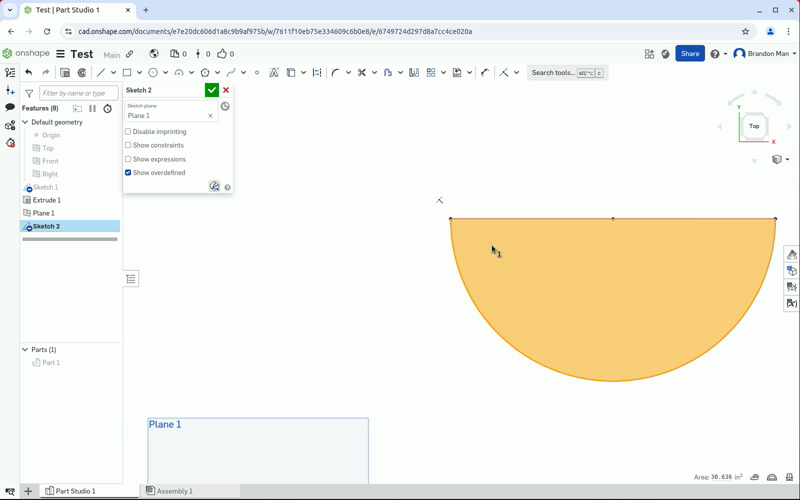
scroll(-6)
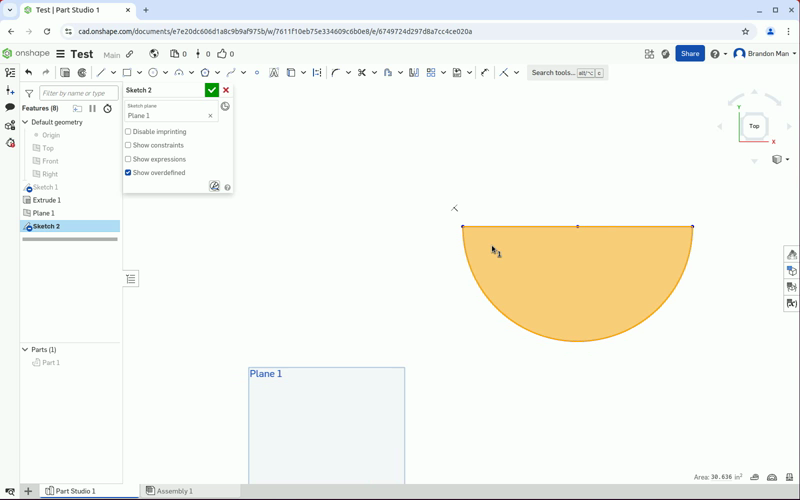
scroll(-6)
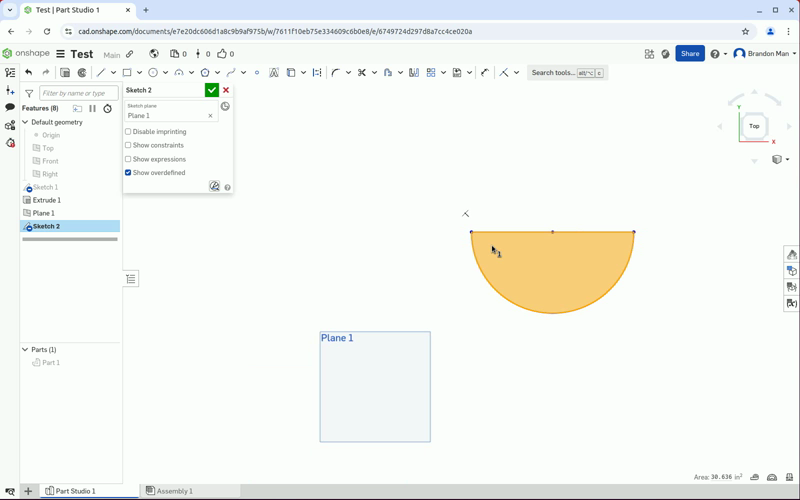
scroll(-6)
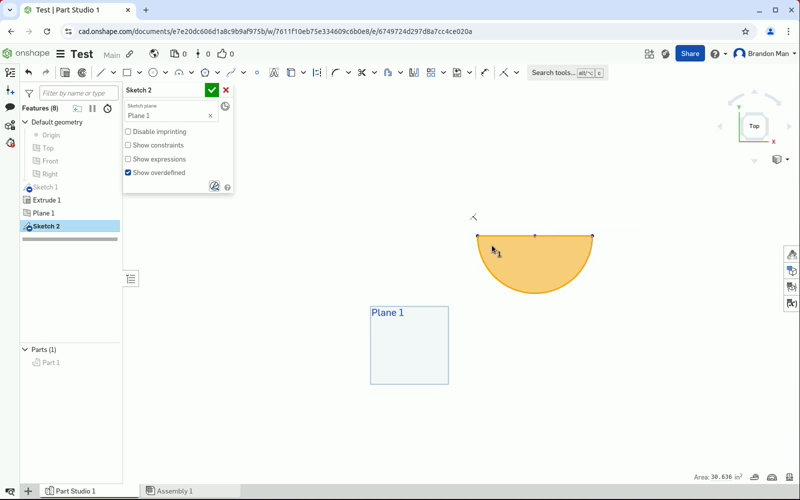
scroll(-6)
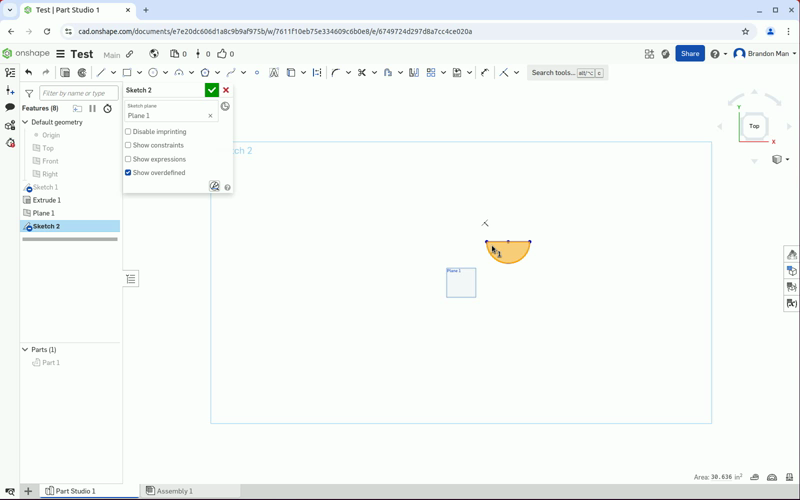
mouse_move(73, 352)
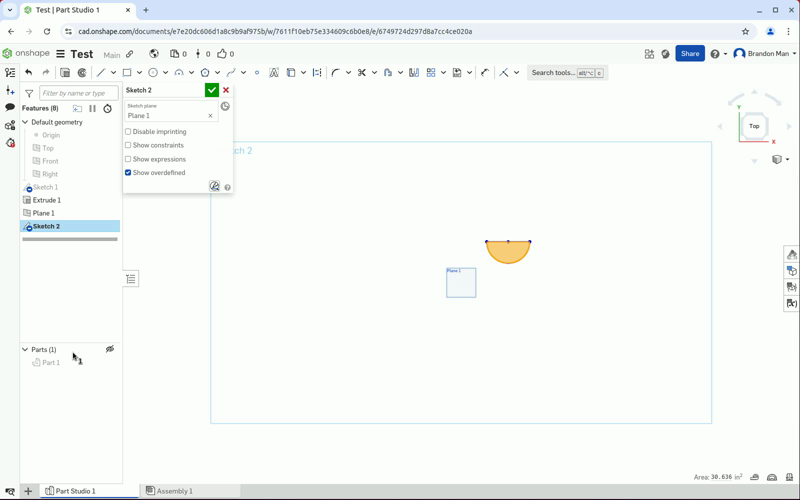
key(shift+y)
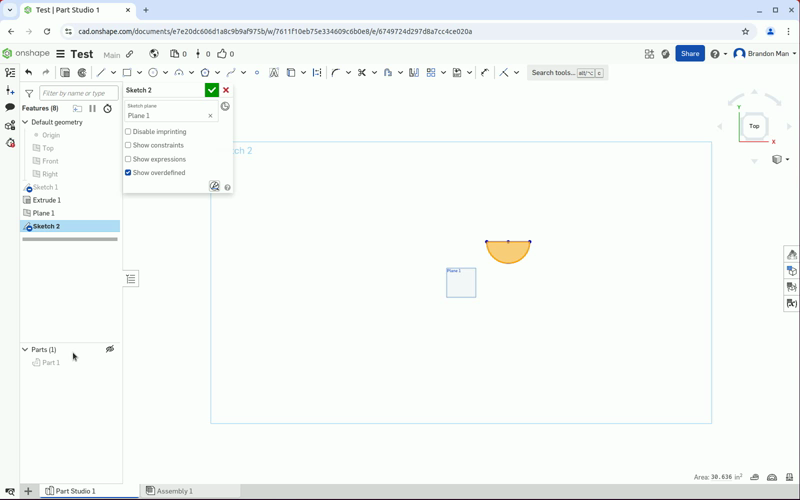
key(shift+e)
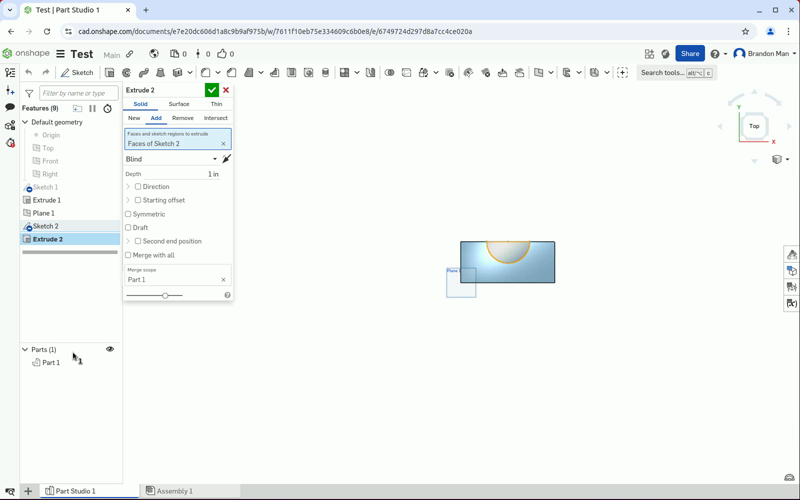
mouse_move(143, 106)
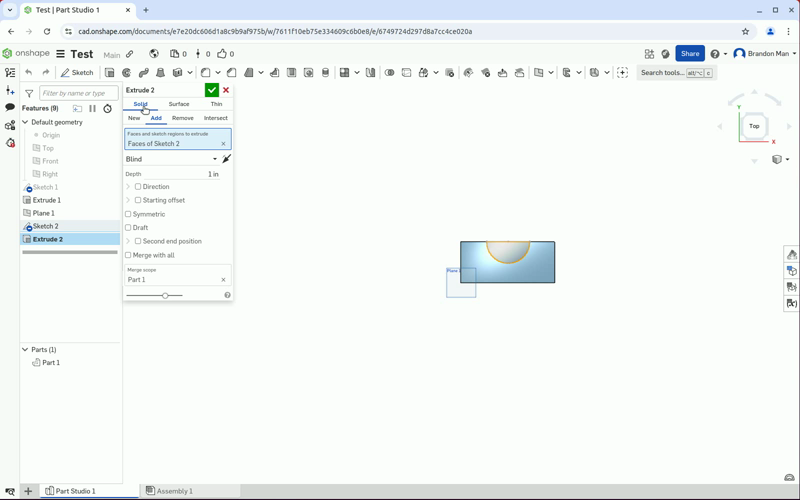
click(143, 106)
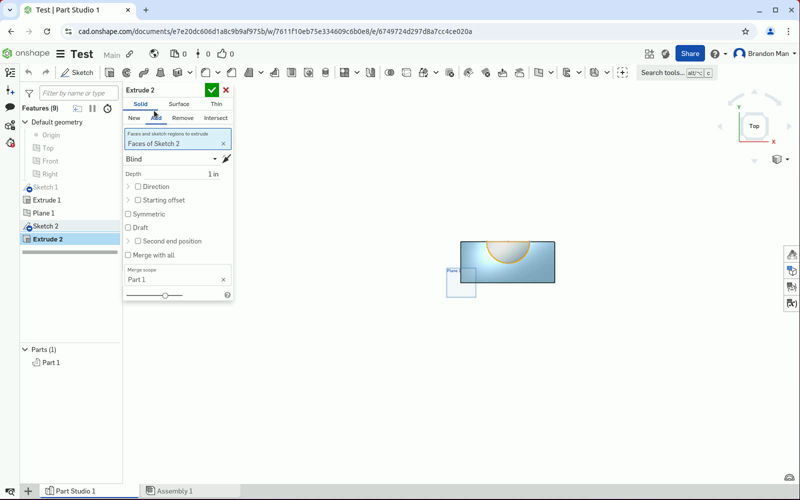
mouse_move(186, 120)
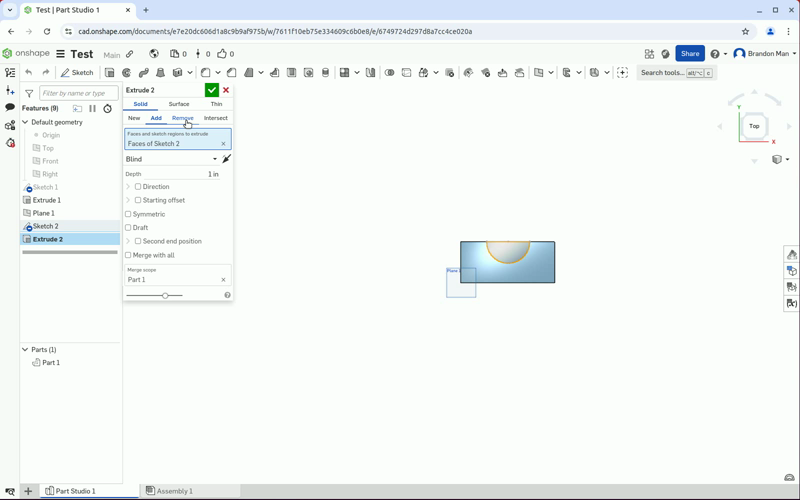
click(186, 120)
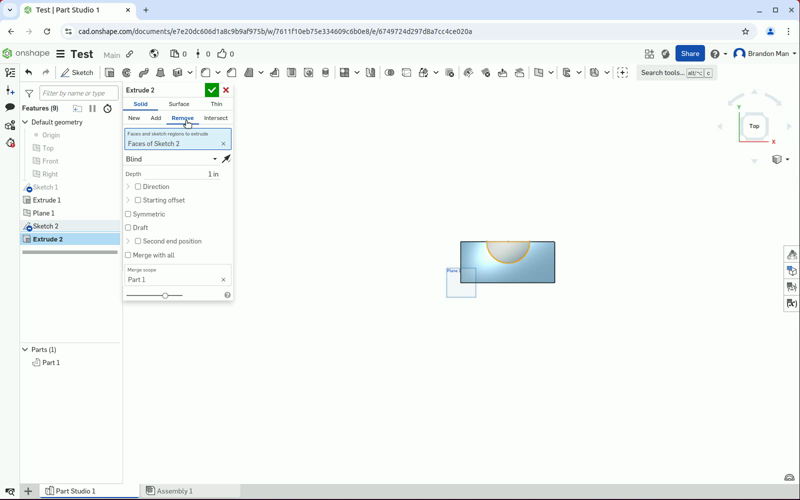
key(tab, 4)
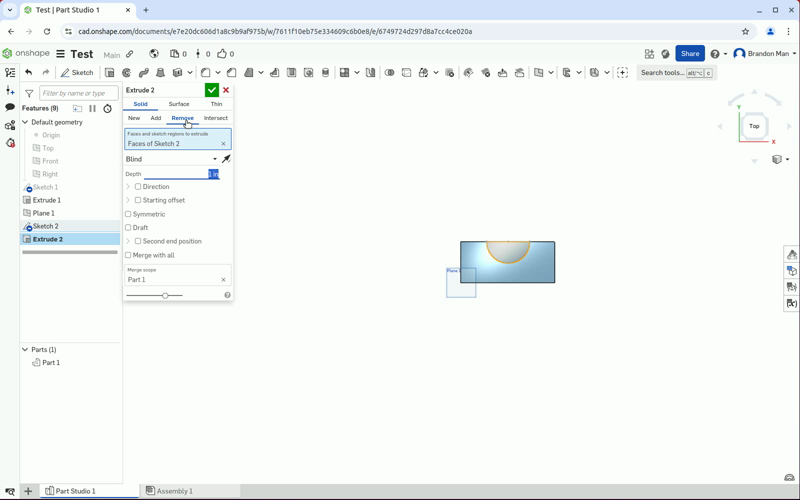
text(2.407)
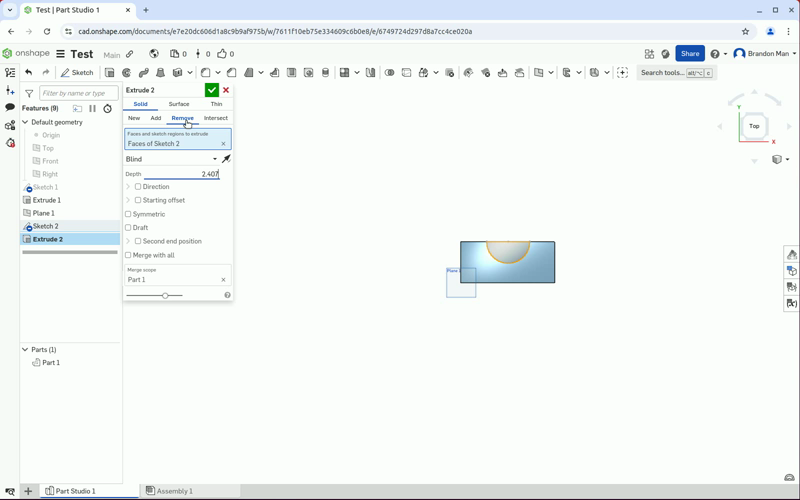
key(tab, 6)
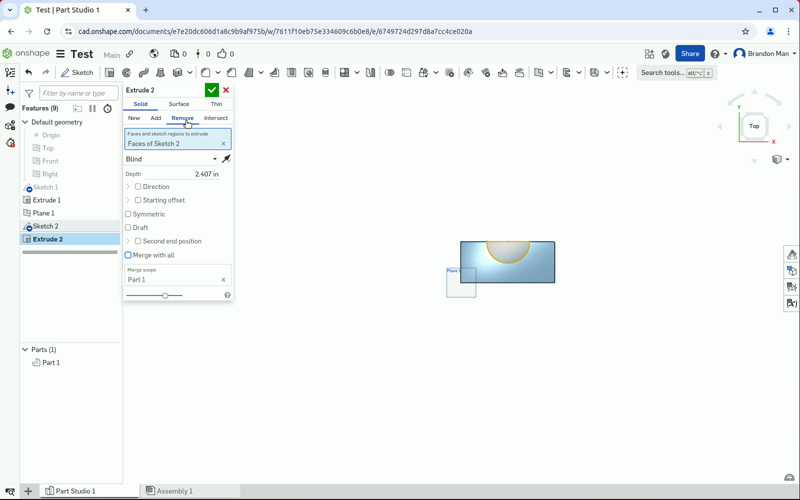
key(space)
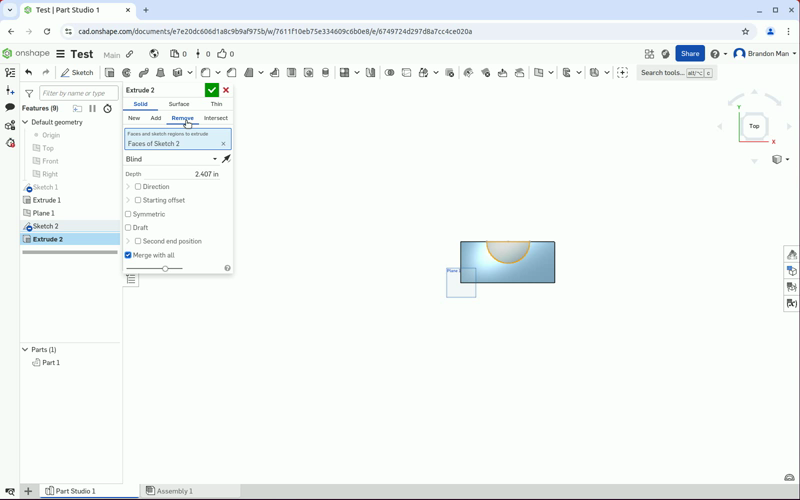
key(enter)
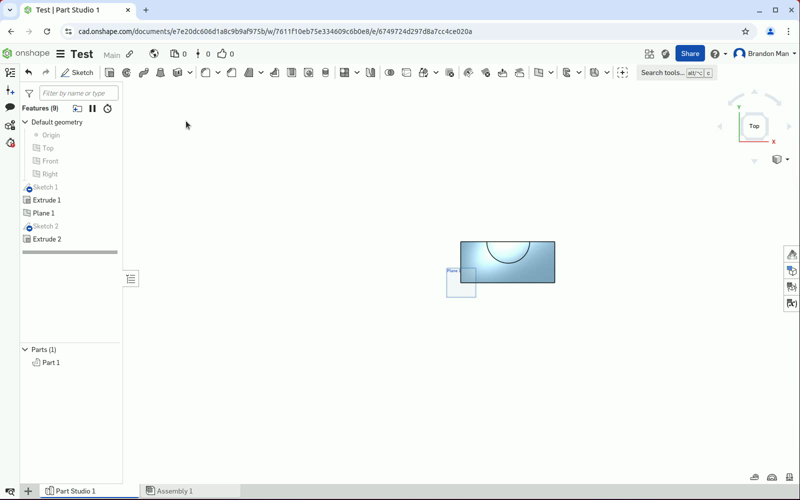
key(shift+h)
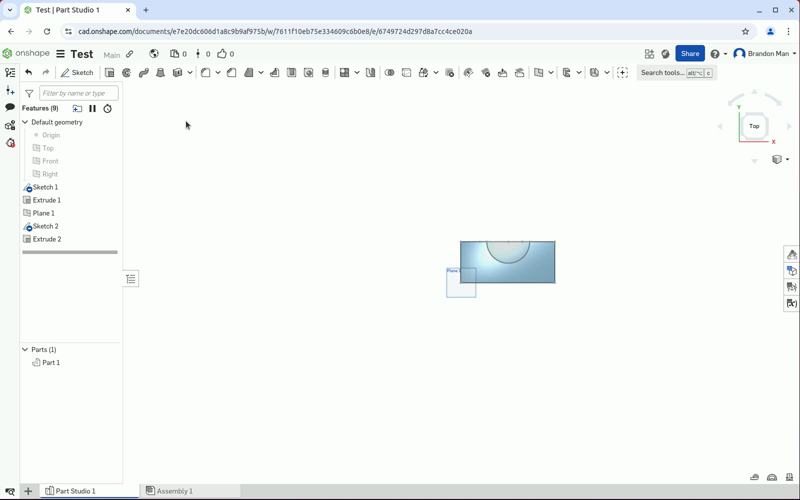
key(shift+h)
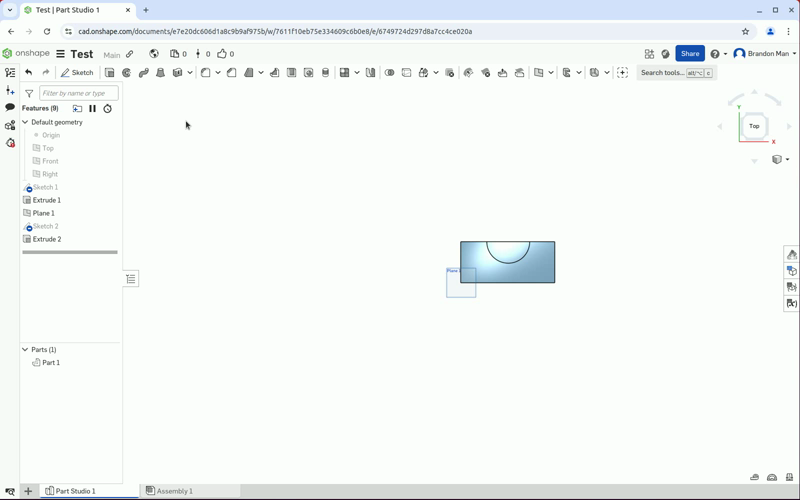
mouse_move(73, 189)
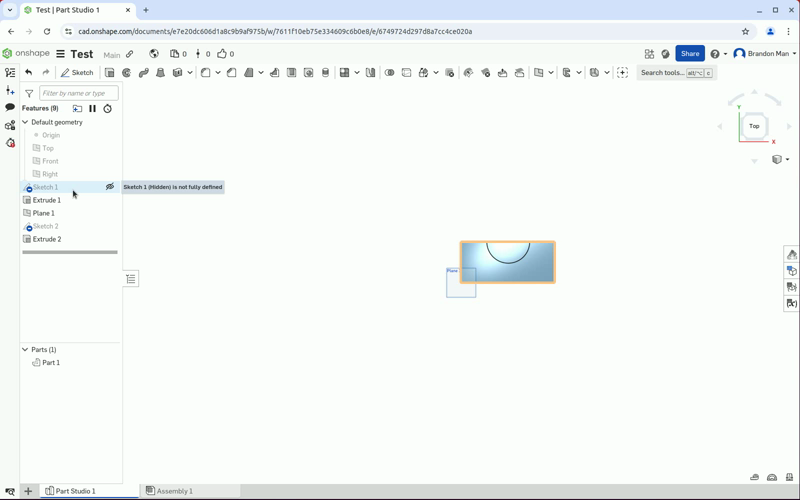
click(73, 189)
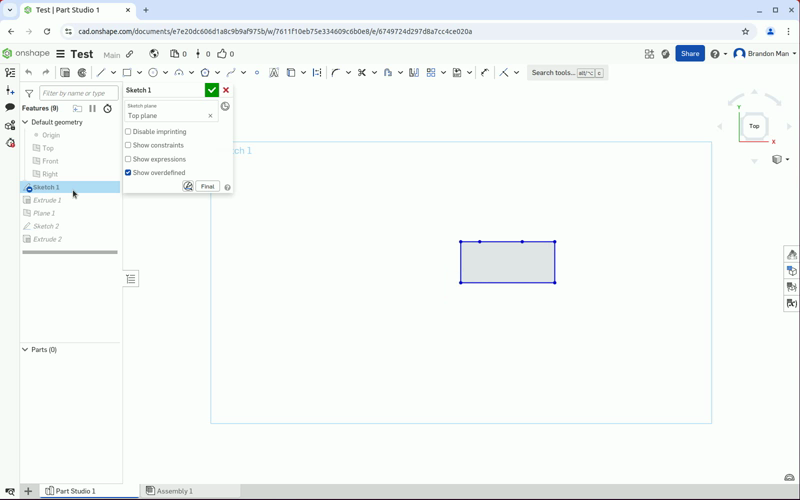
mouse_move(229, 92)
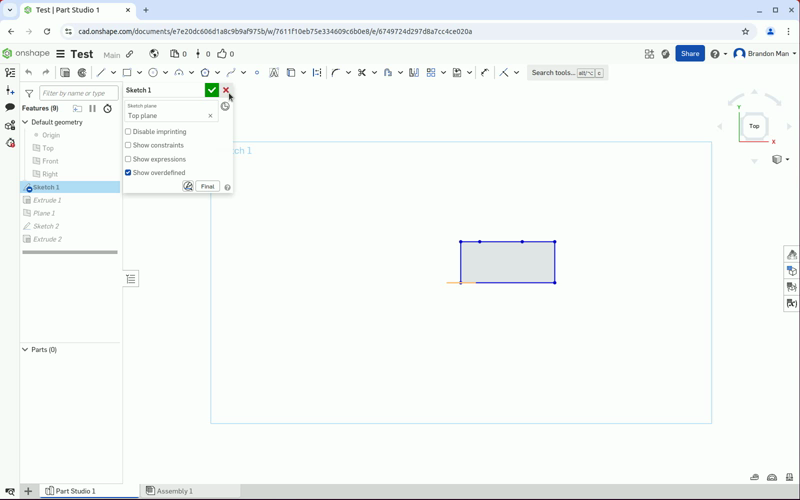
click(229, 92)
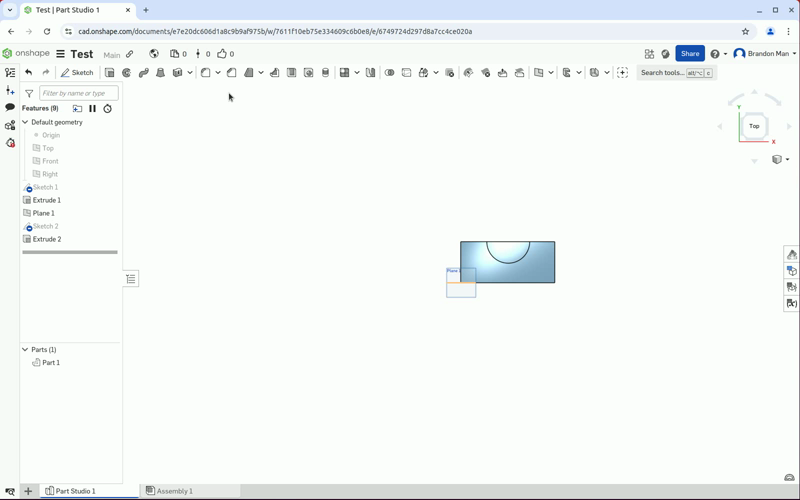
mouse_move(541, 75)
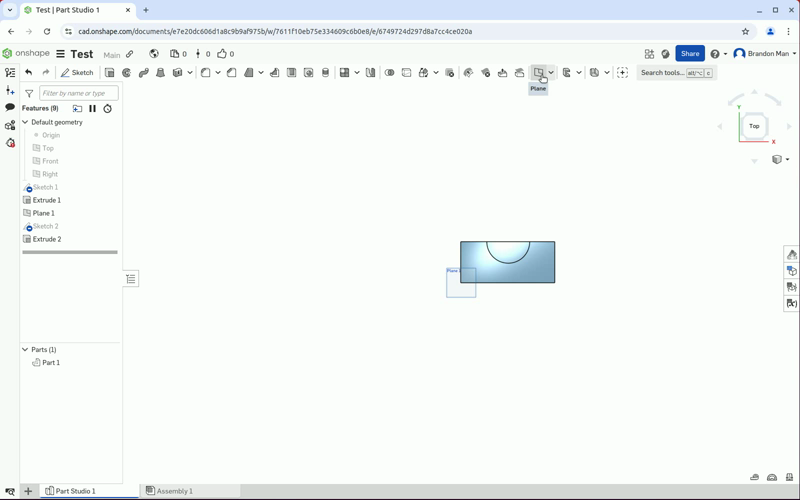
click(541, 75)
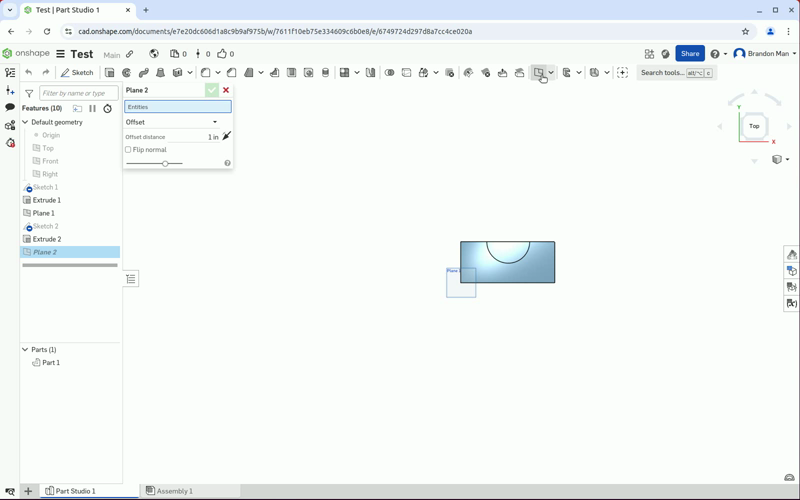
mouse_move(73, 150)
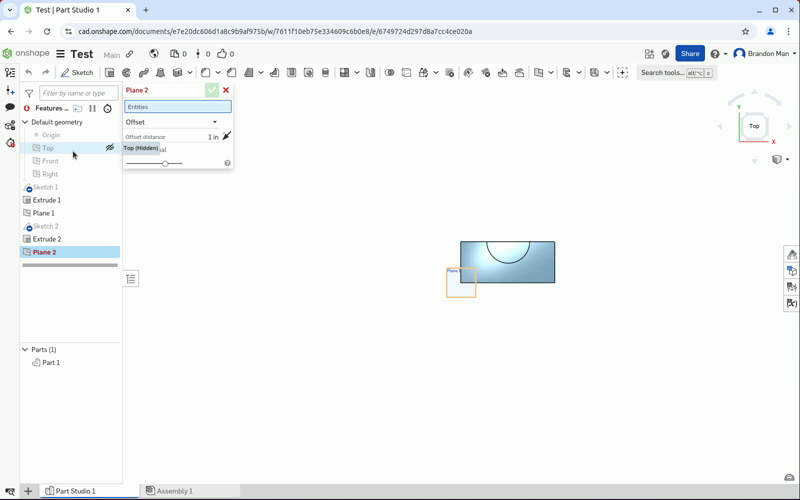
click(73, 150)
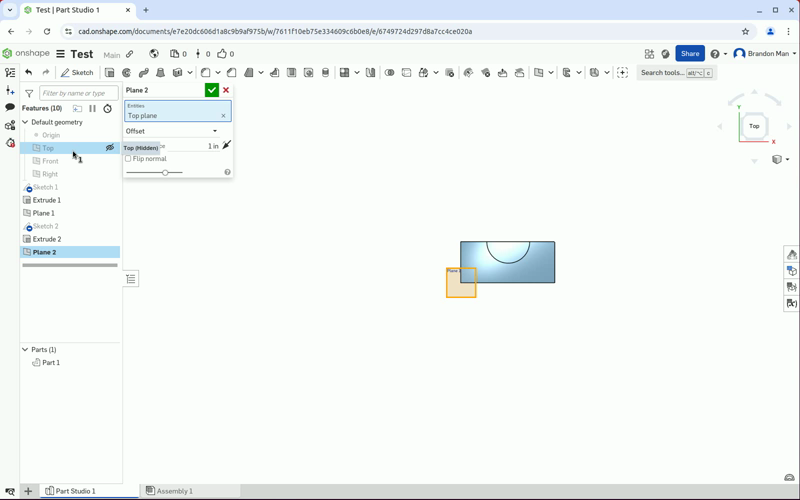
key(tab, 2)
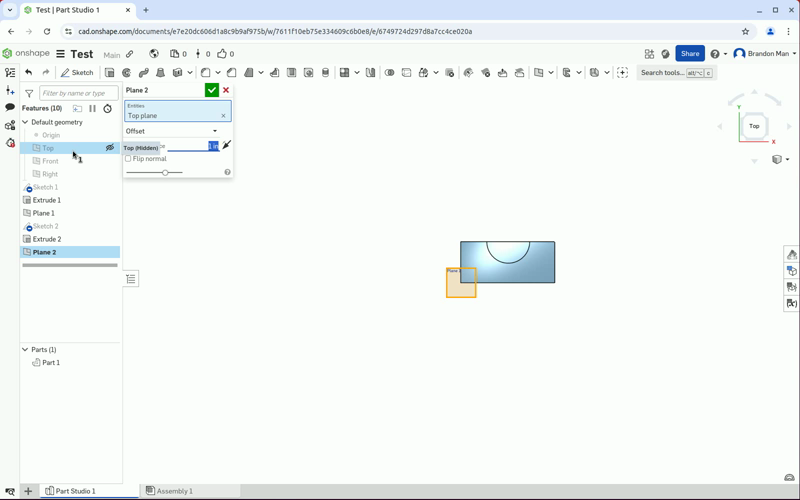
text(20.705)
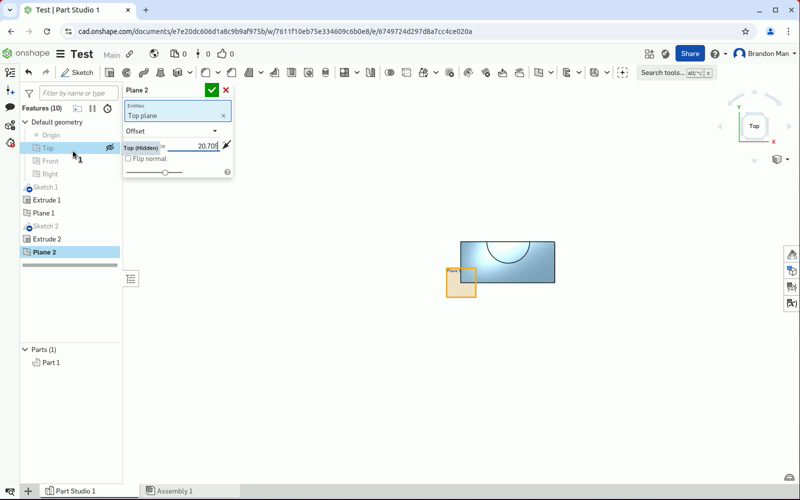
key(enter, 2)
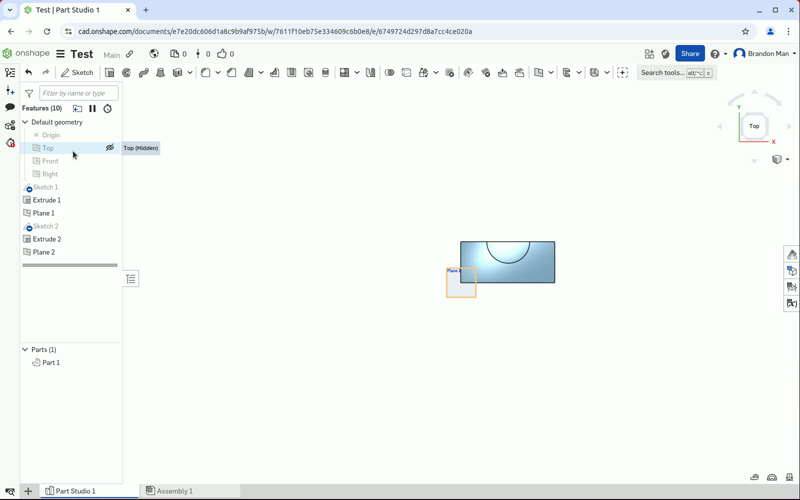
key(shift+s)
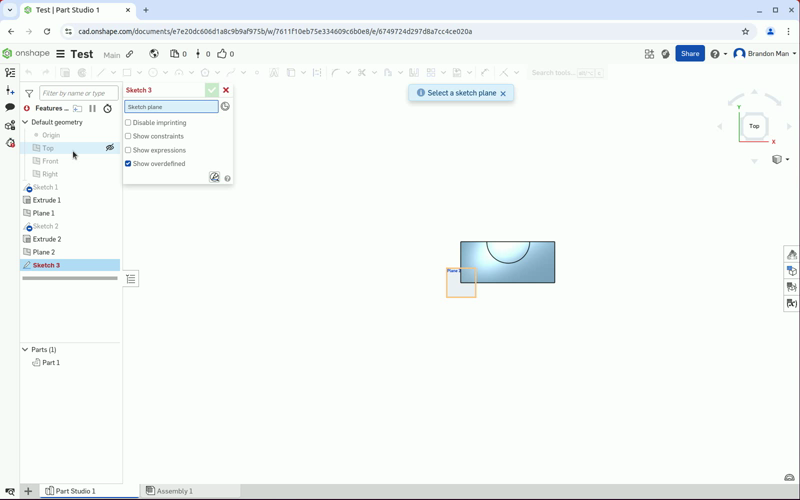
mouse_move(73, 254)
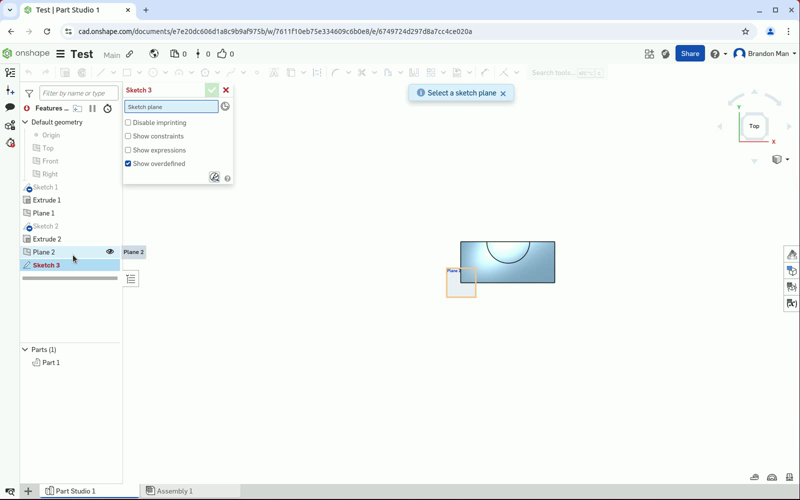
click(73, 254)
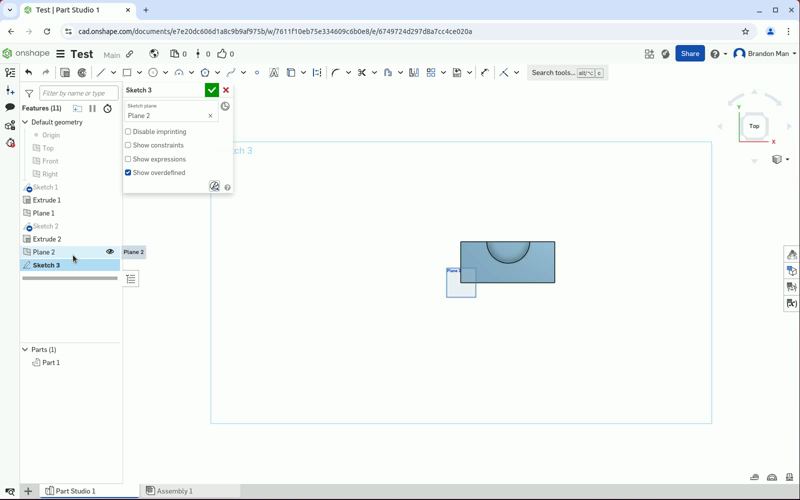
mouse_move(73, 352)
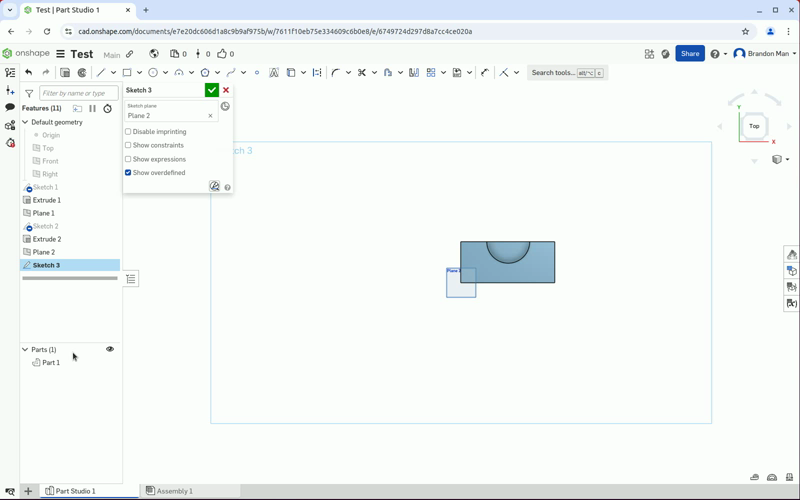
key(y)
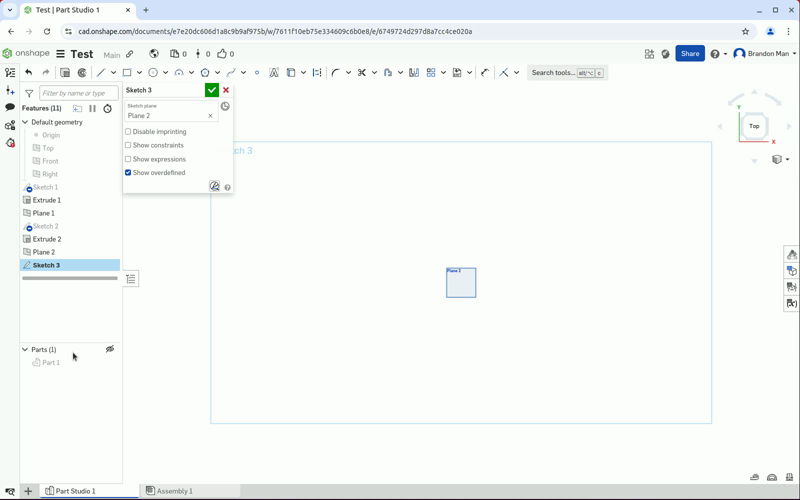
key(a)
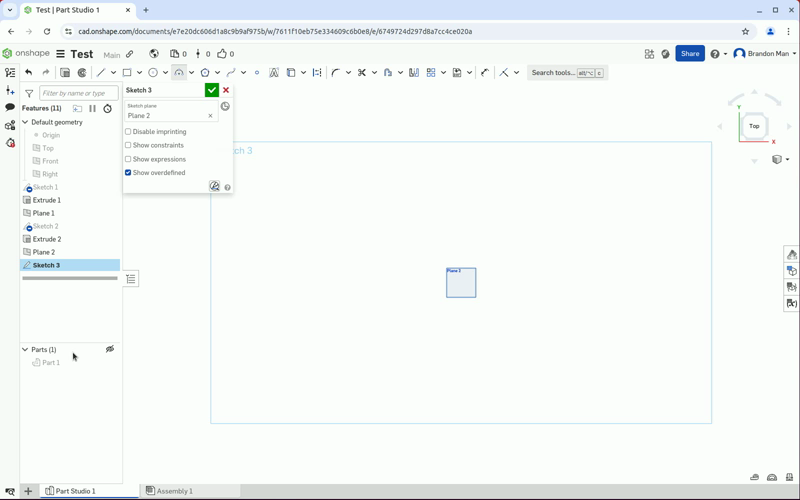
key_down(shift)
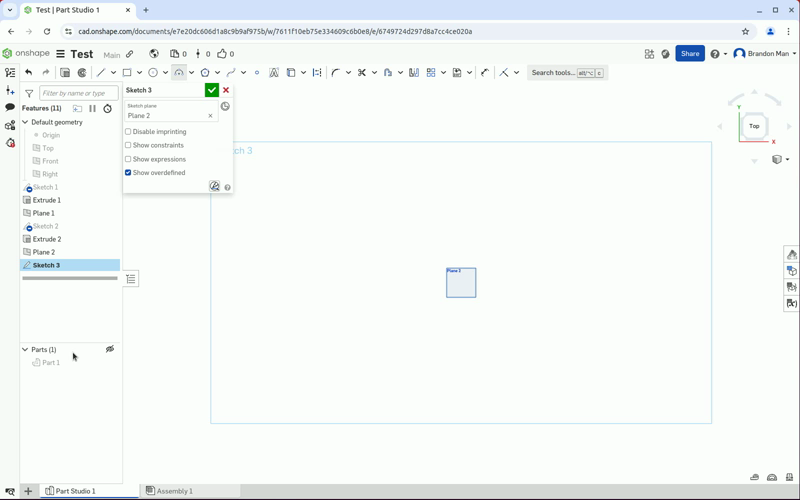
mouse_move(491, 241)
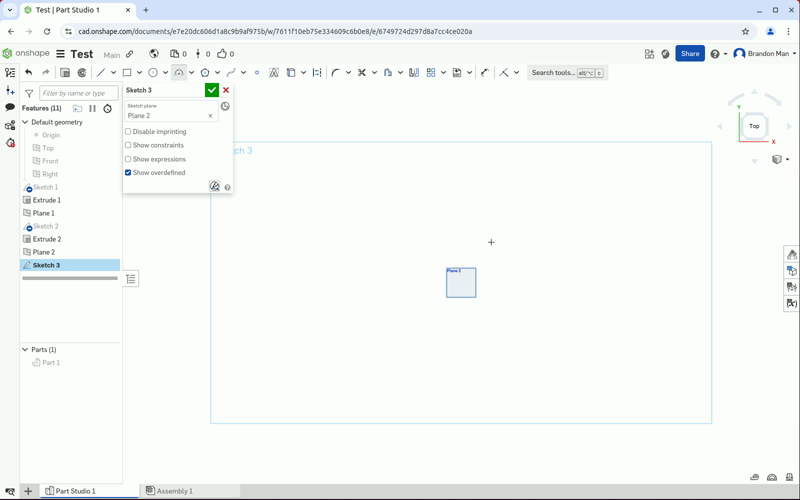
click(491, 241)
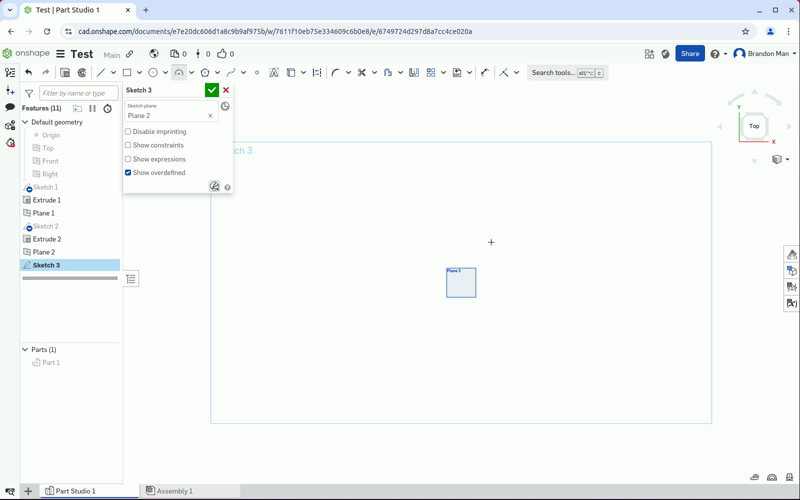
key_up(shift)
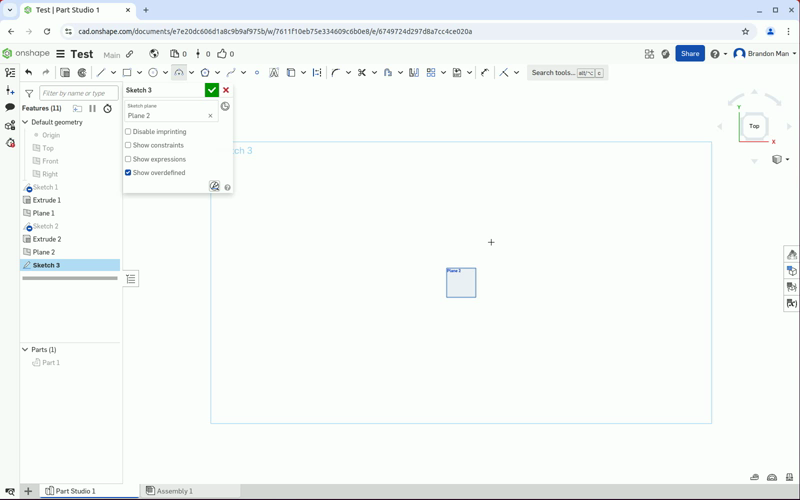
key_down(shift)
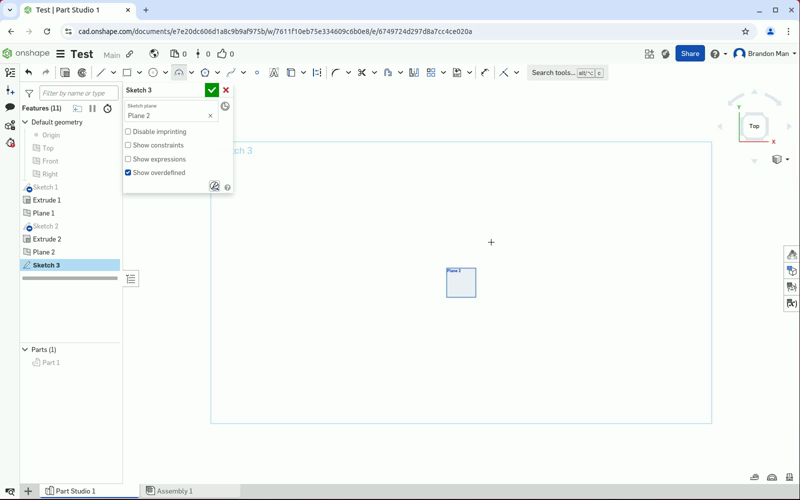
mouse_move(525, 241)
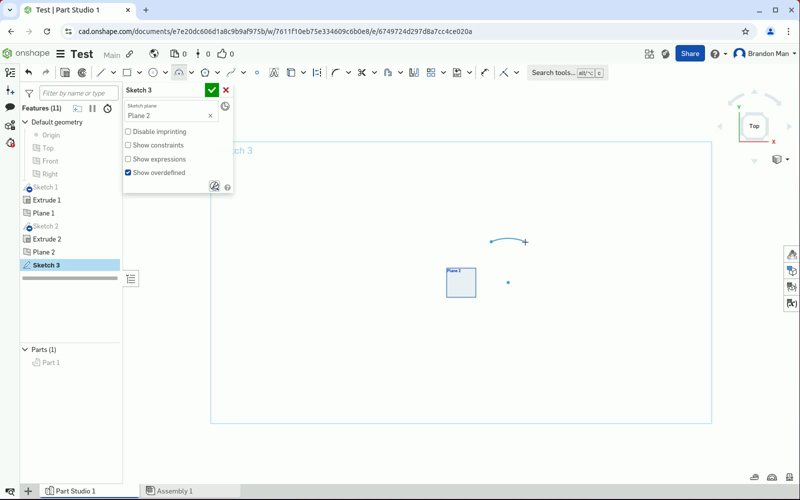
click(525, 241)
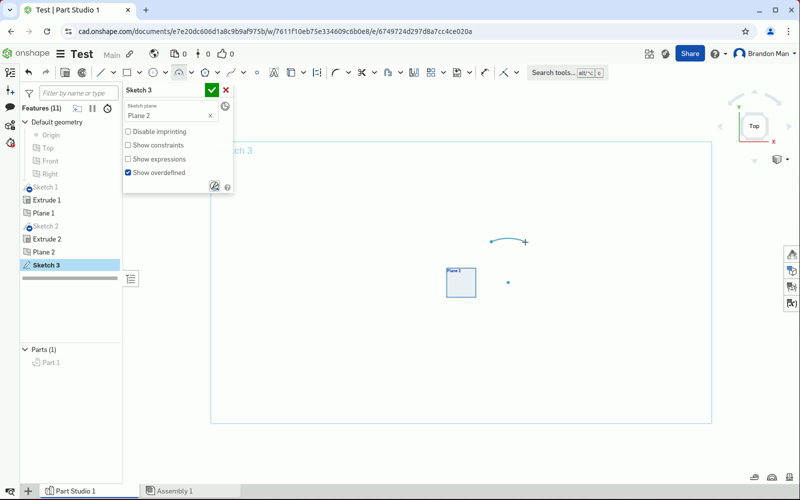
mouse_move(508, 258)
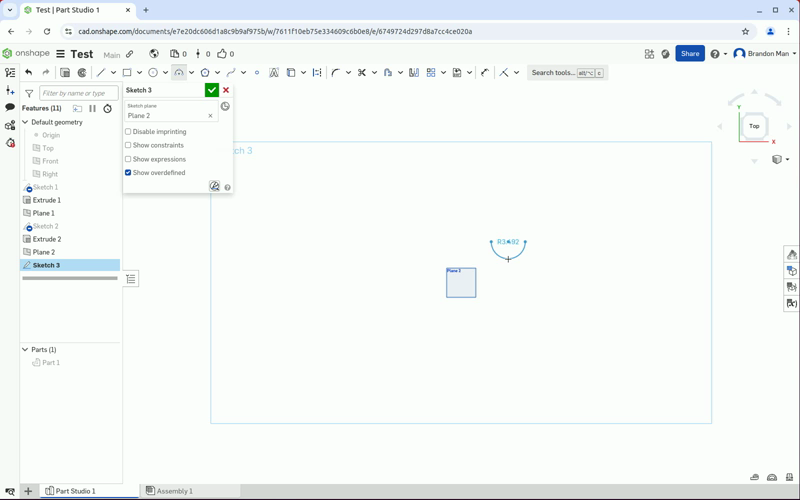
click(508, 258)
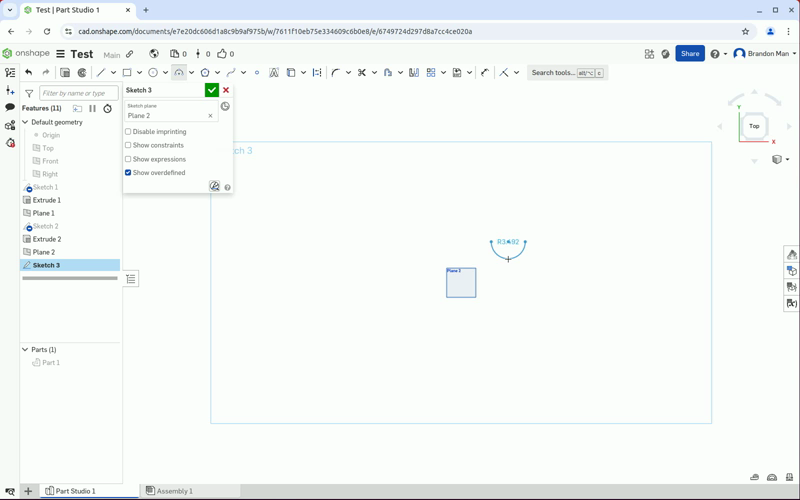
key_up(shift)
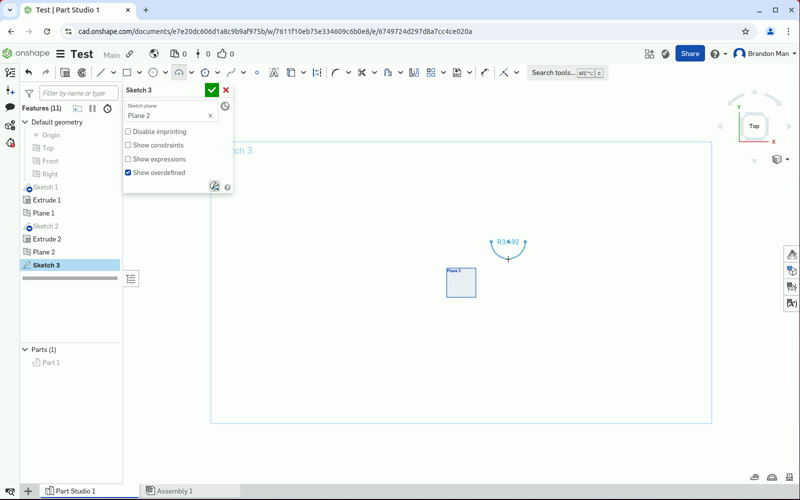
key(esc)
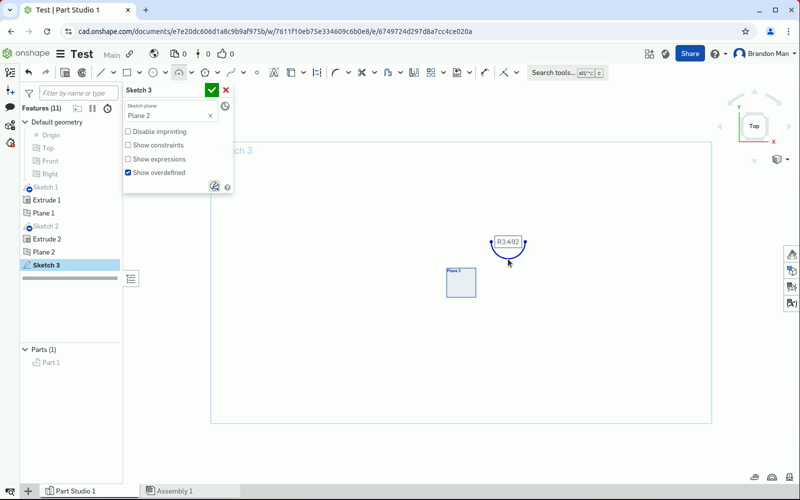
key(l)
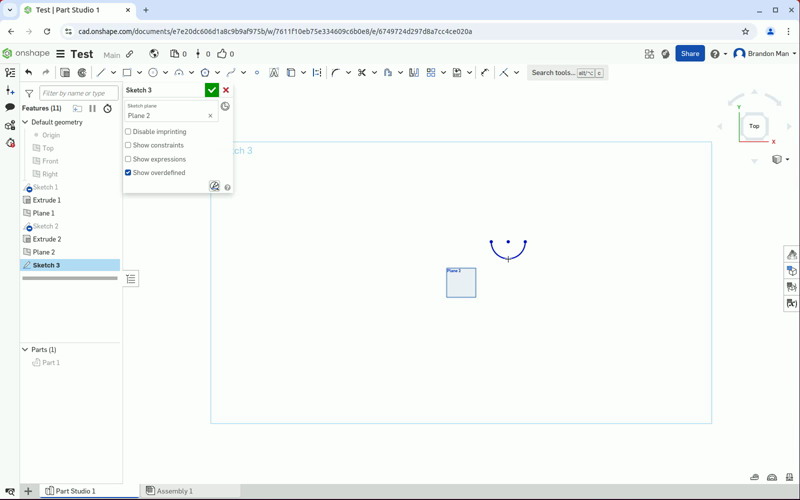
mouse_move(525, 241)
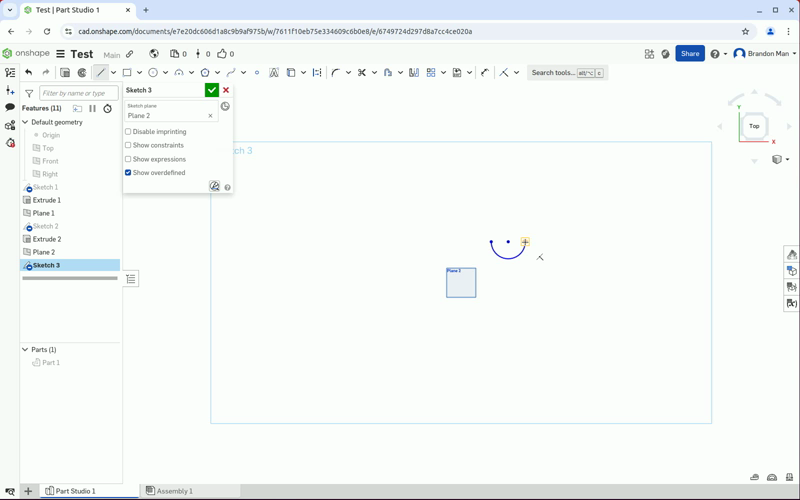
click(525, 241)
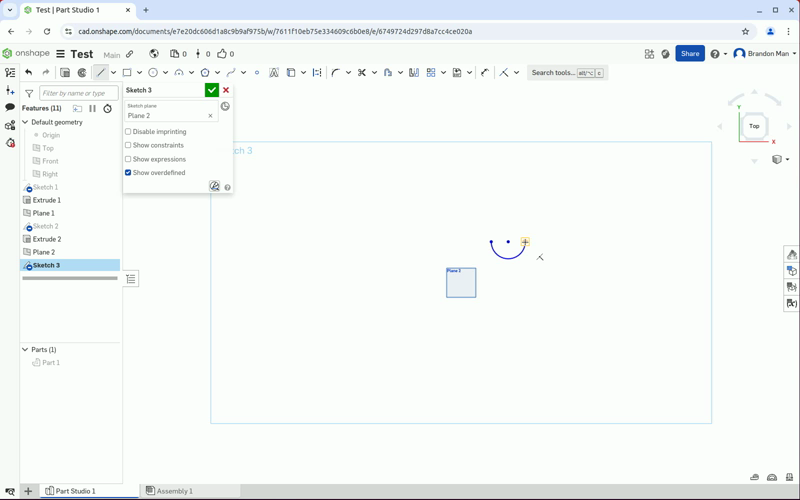
mouse_move(555, 241)
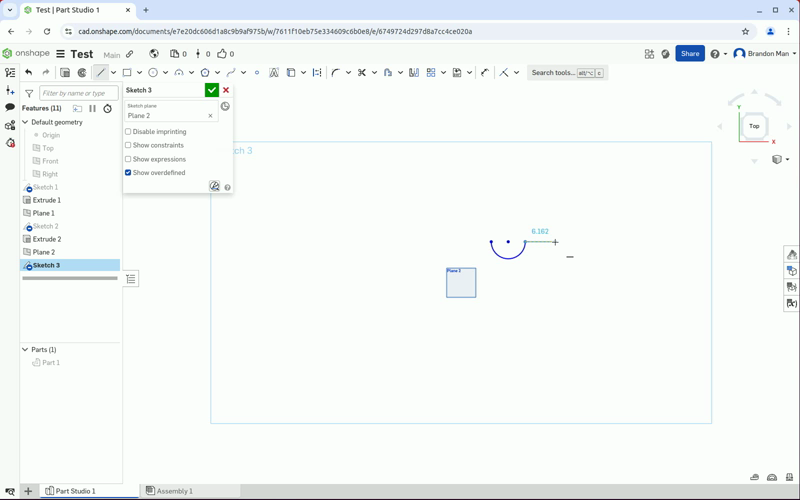
key_down(shift)
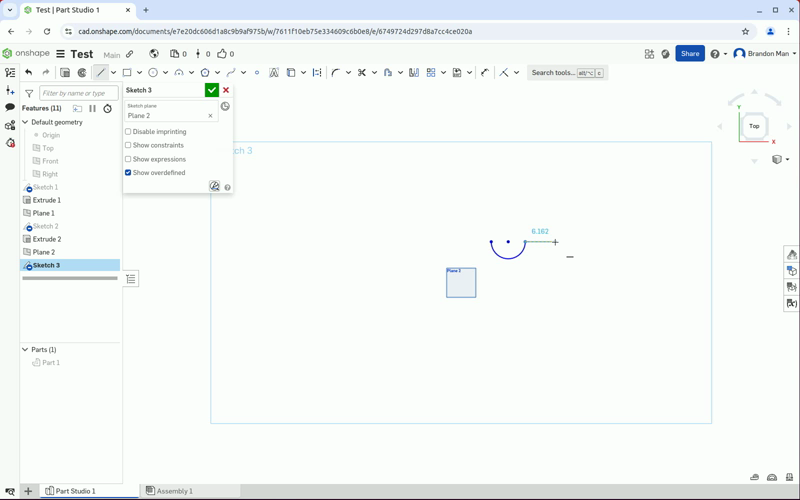
mouse_move(491, 241)
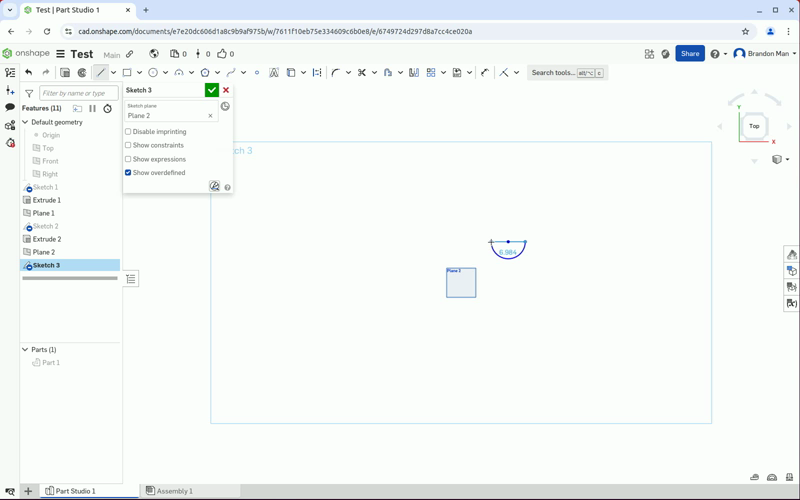
key_up(shift)
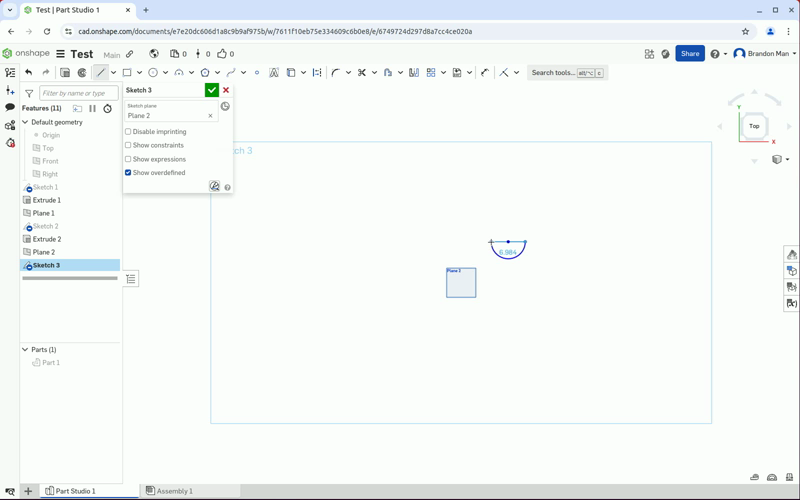
click(491, 241)
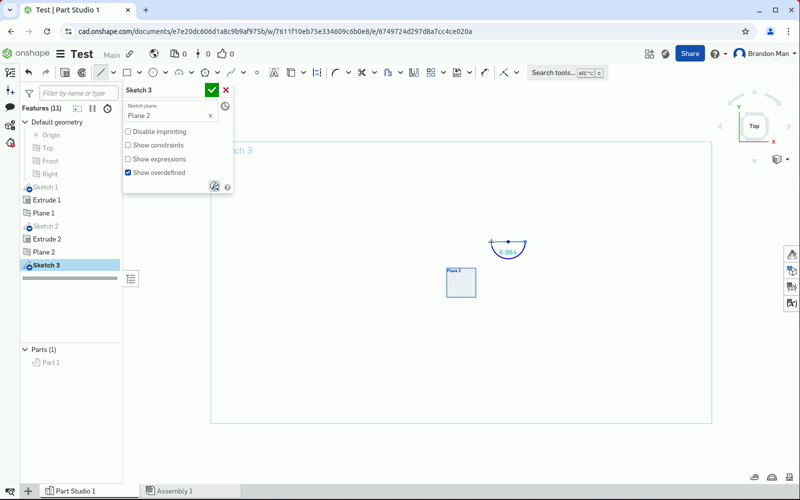
key(esc)
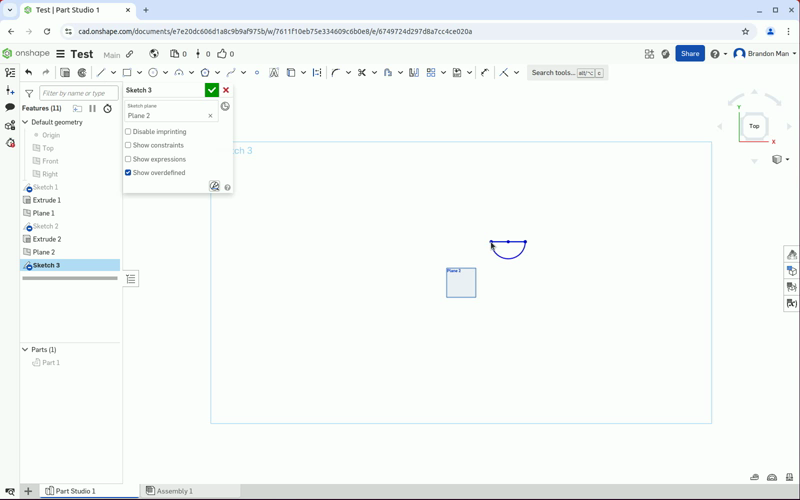
mouse_move(500, 254)
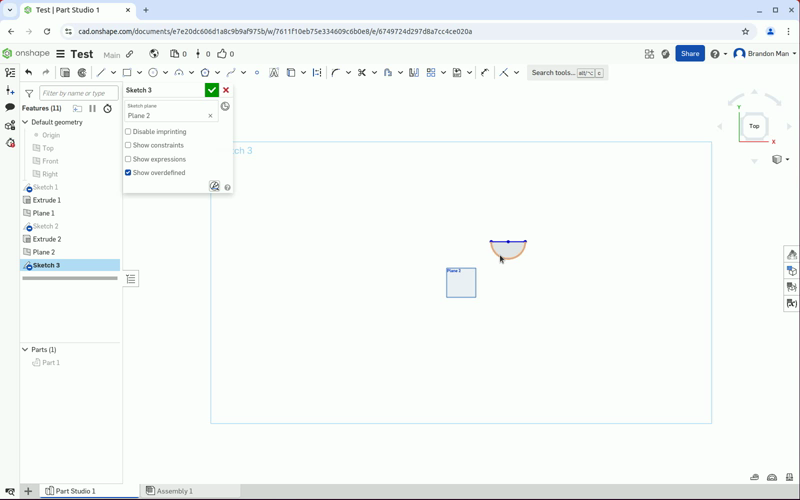
scroll(6)
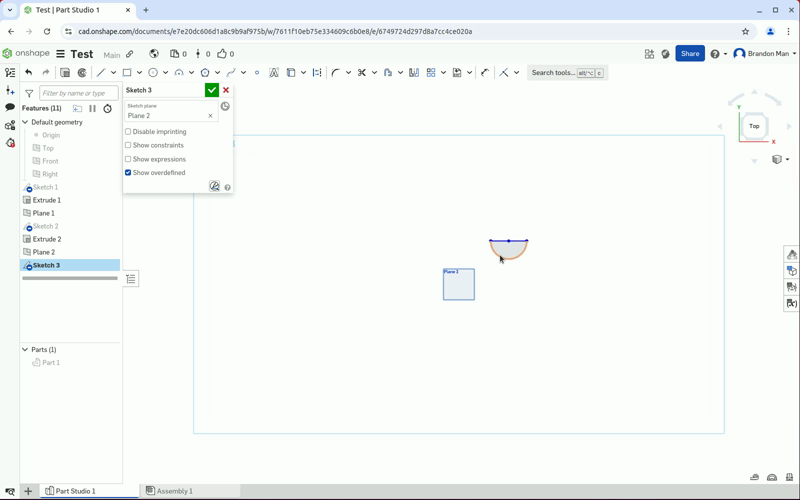
scroll(6)
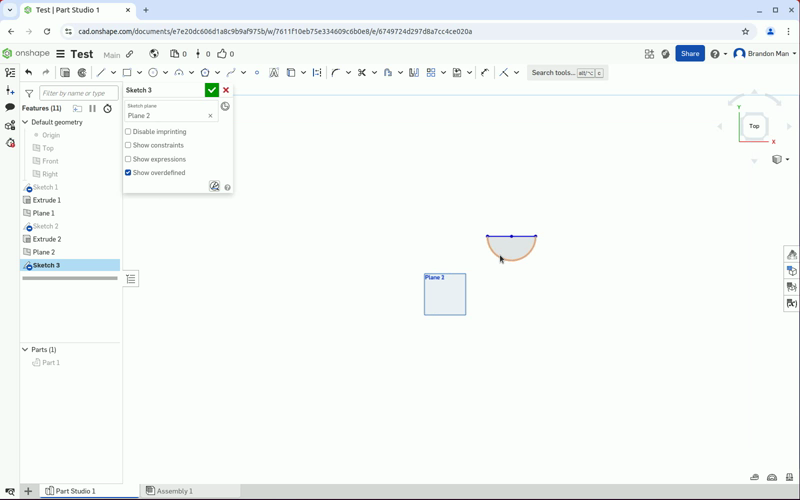
scroll(6)
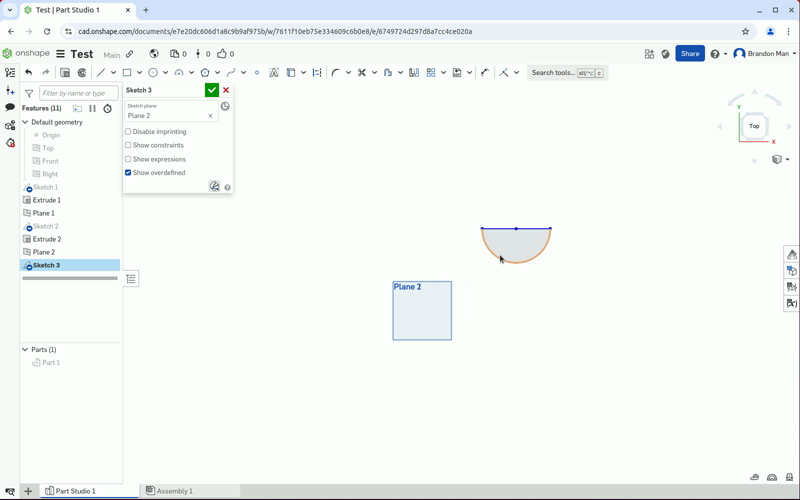
scroll(6)
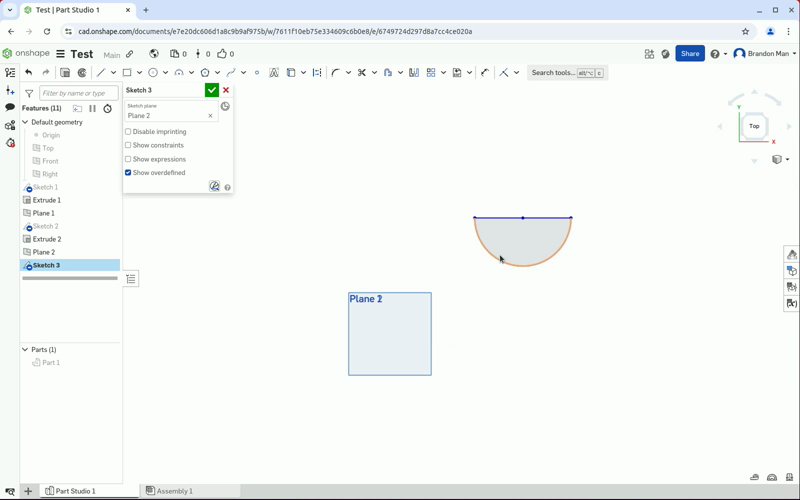
scroll(6)
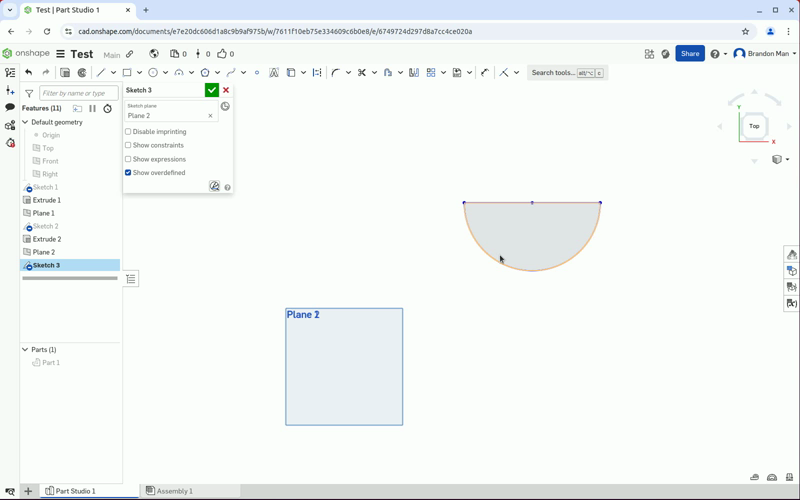
scroll(6)
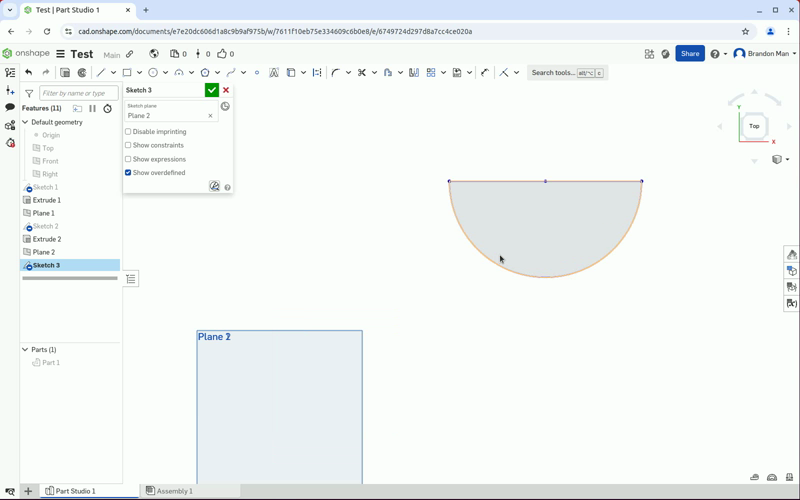
scroll(6)
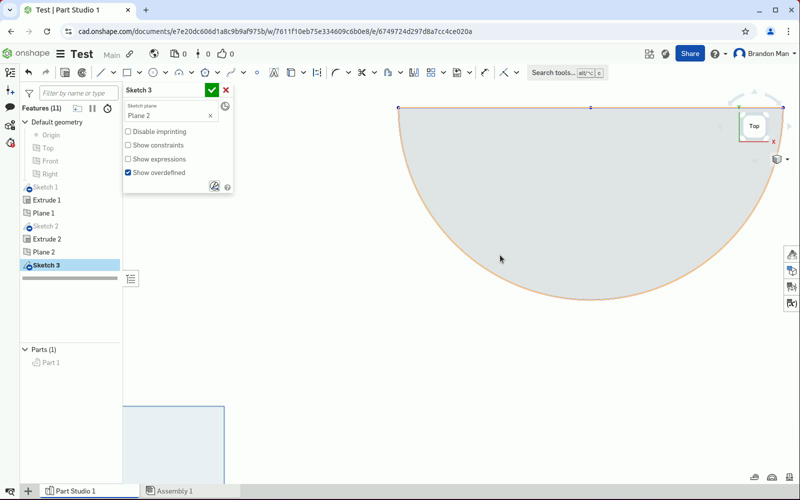
click(500, 254)
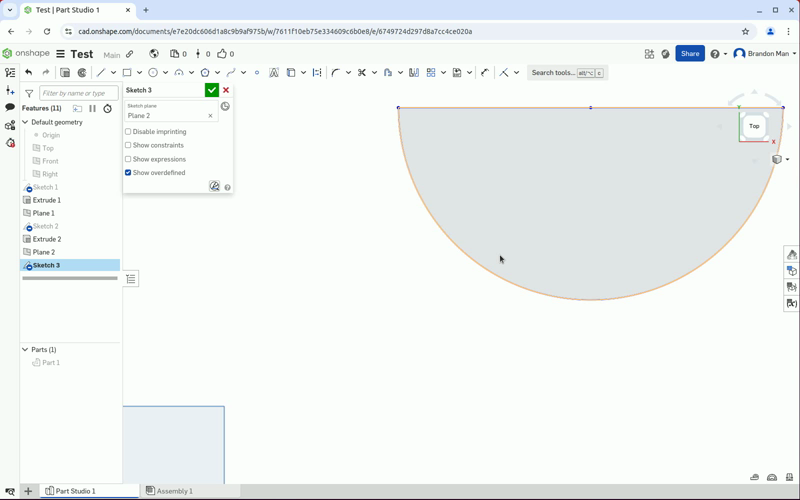
scroll(-6)
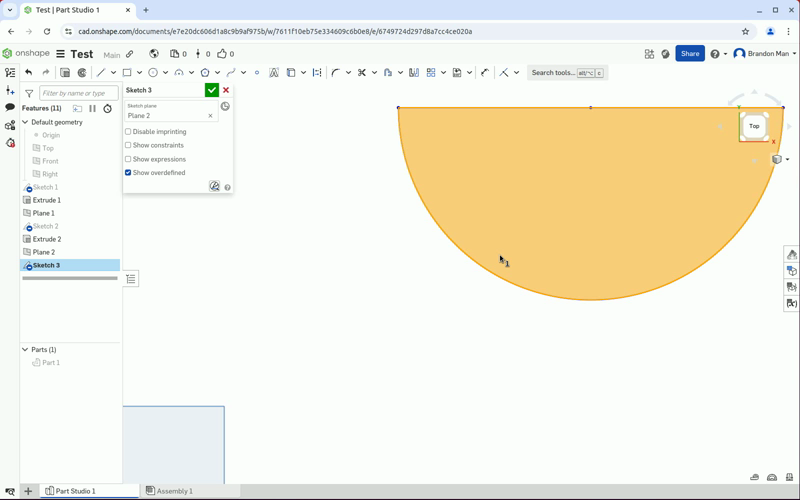
scroll(-6)
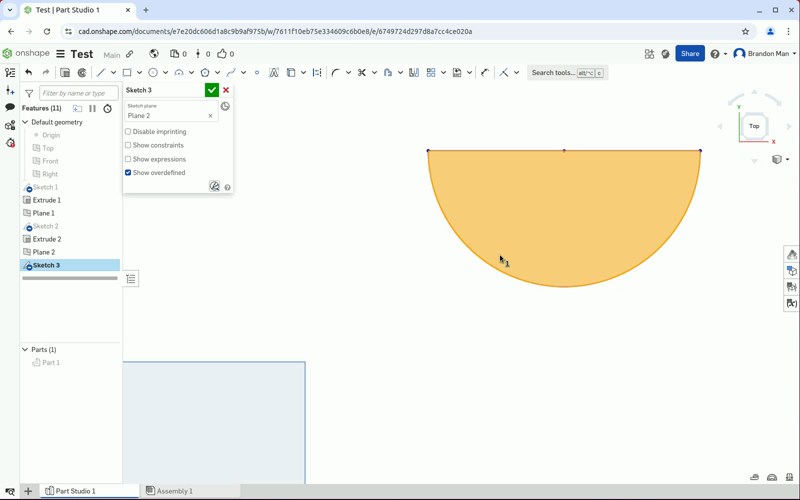
scroll(-6)
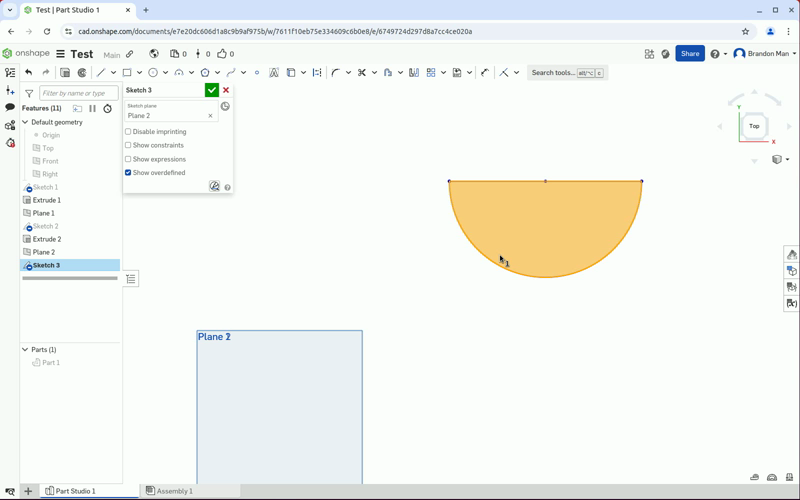
scroll(-6)
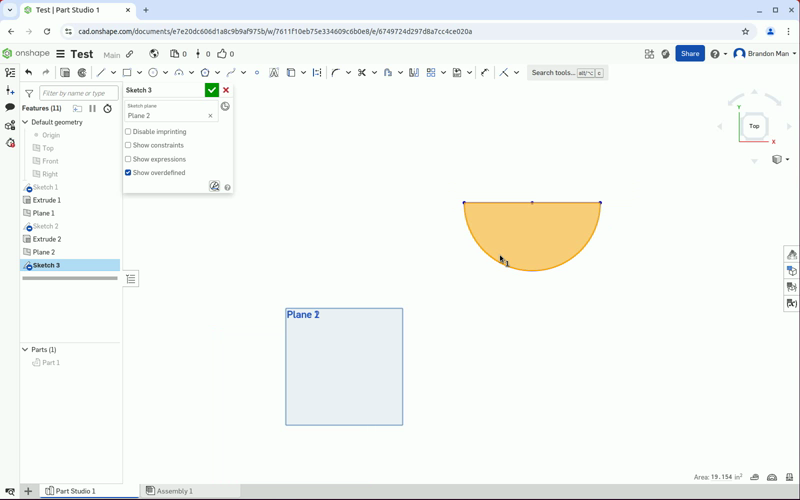
scroll(-6)
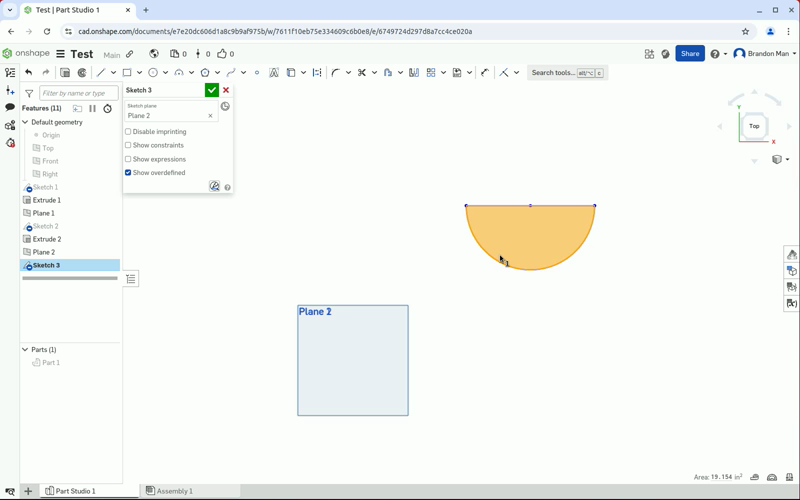
scroll(-6)
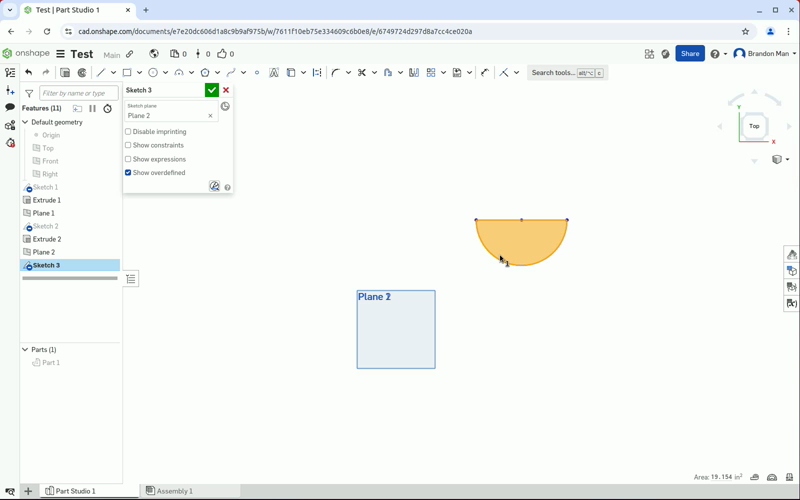
scroll(-6)
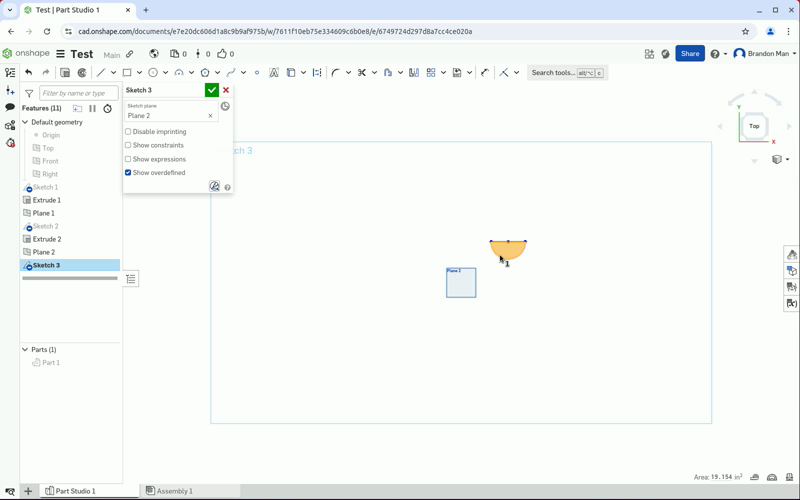
mouse_move(73, 352)
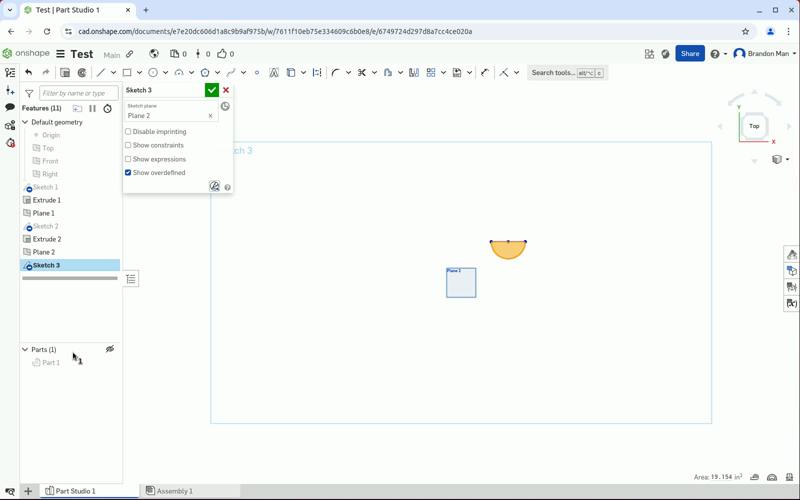
key(shift+y)
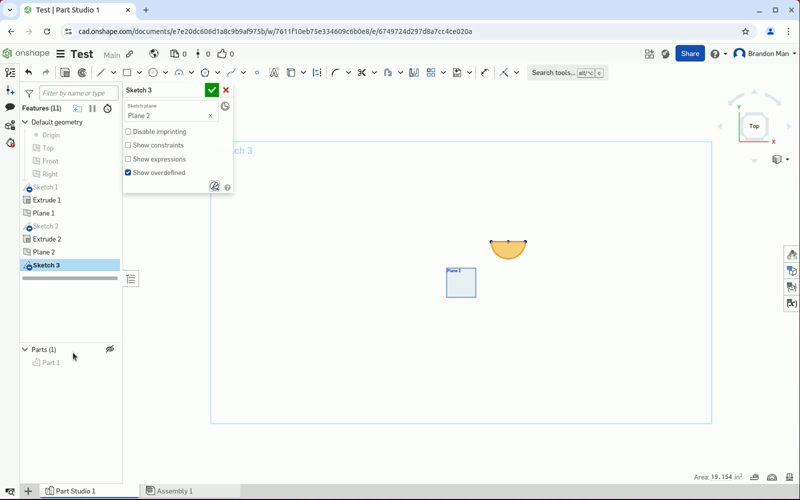
key(shift+e)
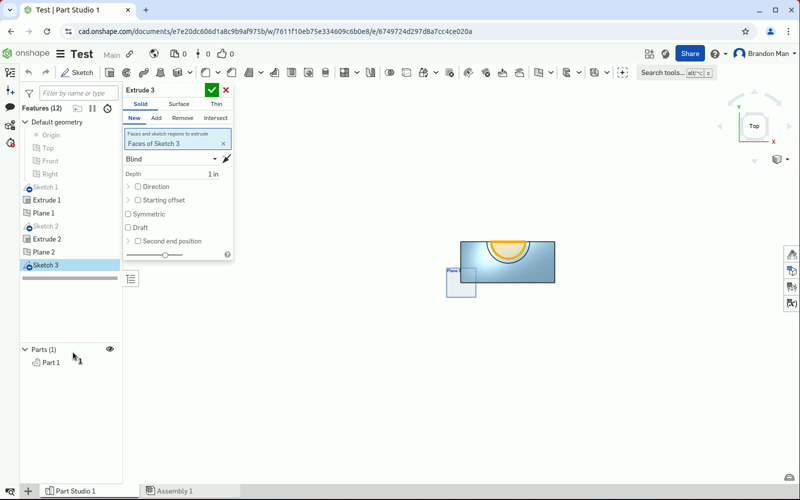
mouse_move(143, 106)
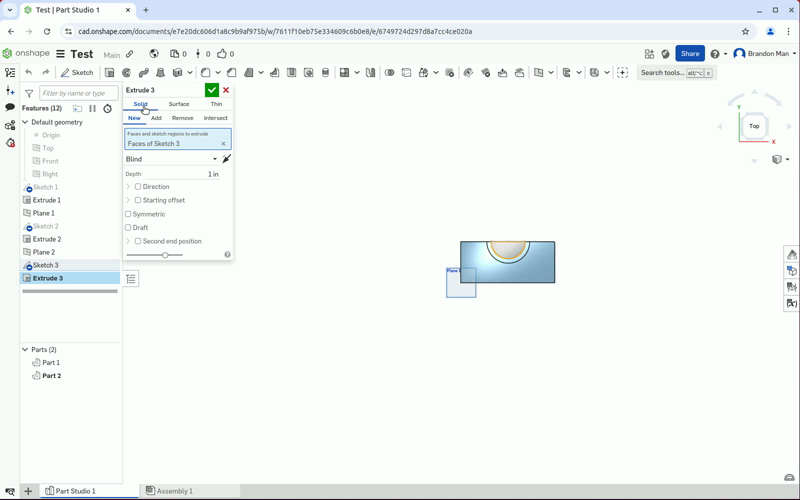
click(143, 106)
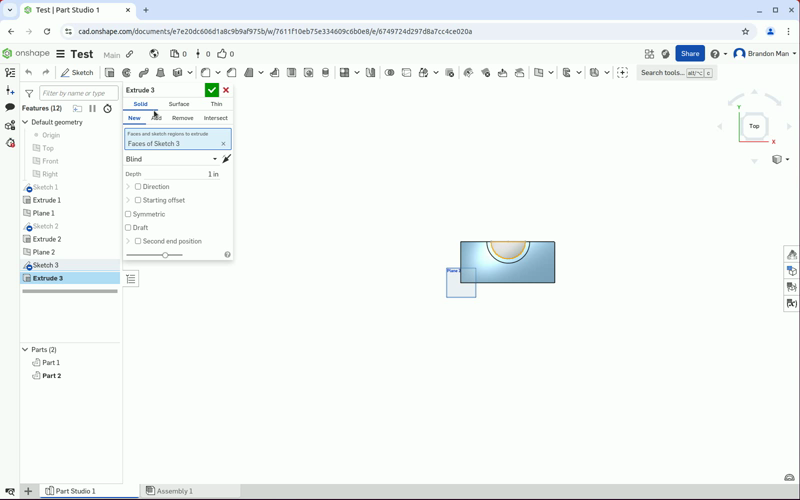
mouse_move(186, 120)
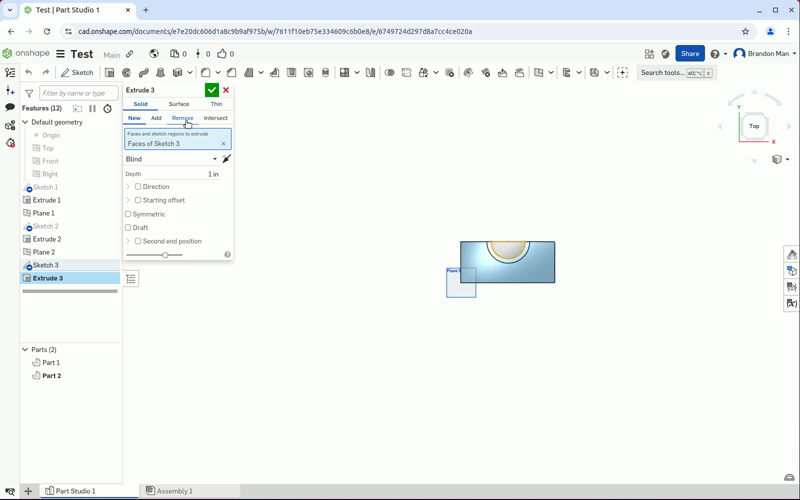
click(186, 120)
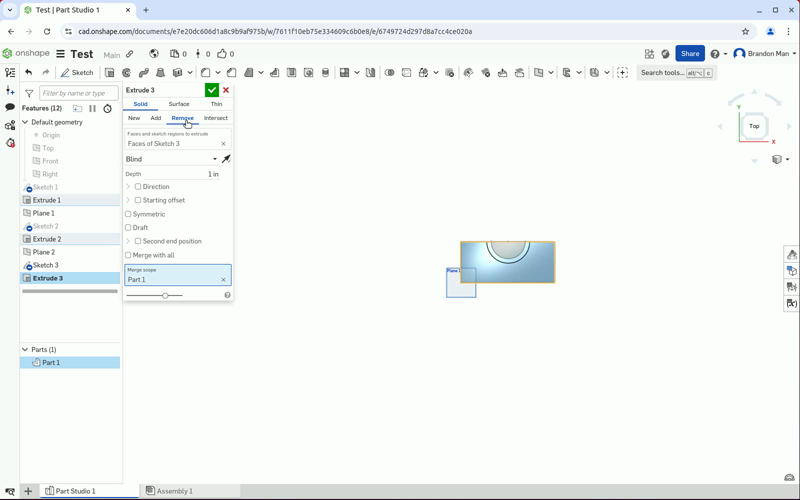
key(tab, 4)
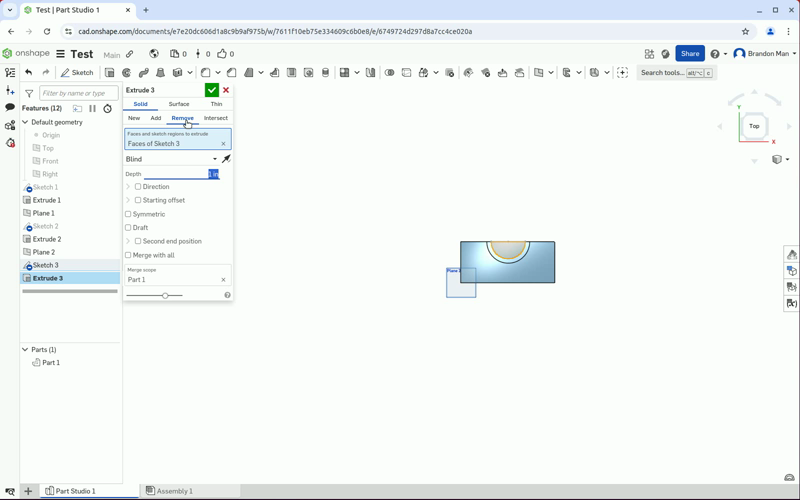
text(3.129)
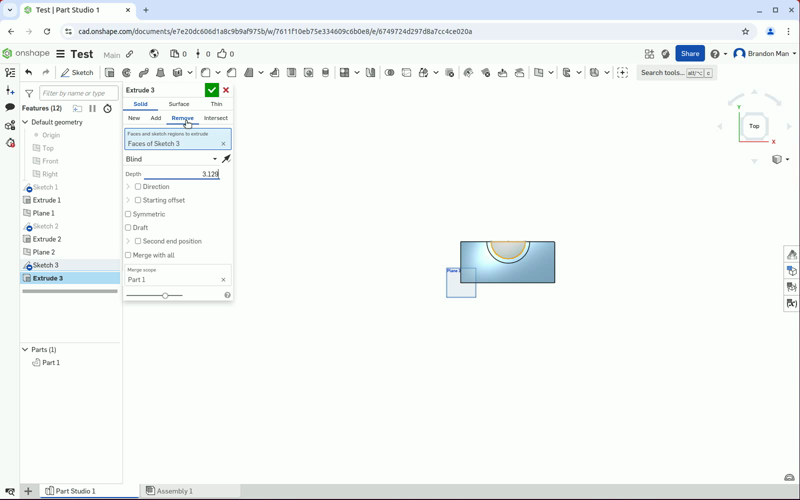
key(tab, 6)
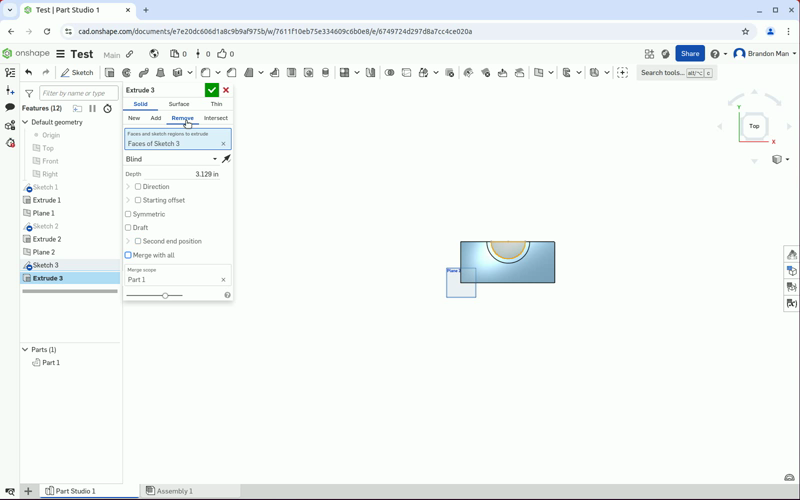
key(space)
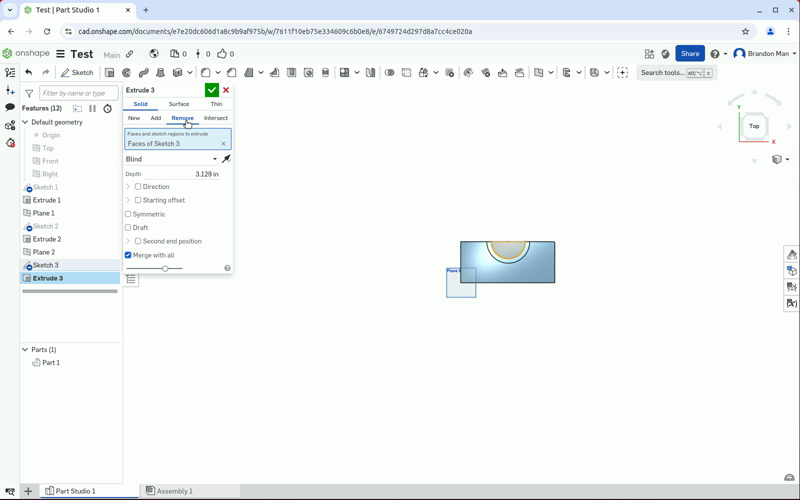
key(enter)
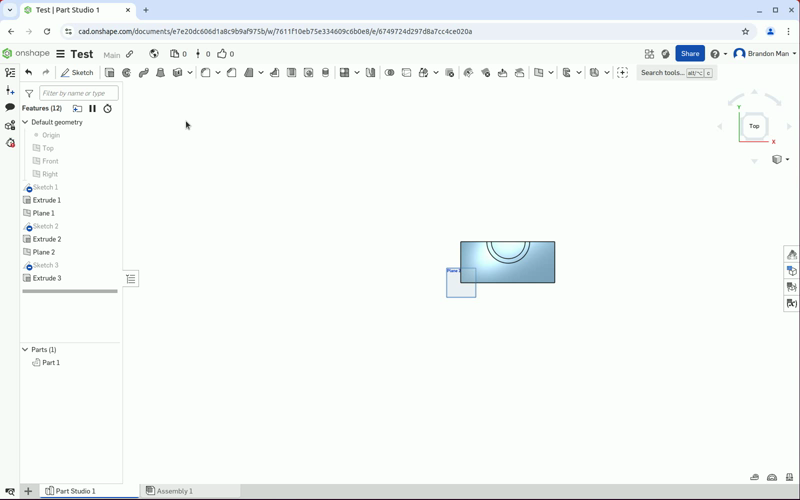
key(shift+h)
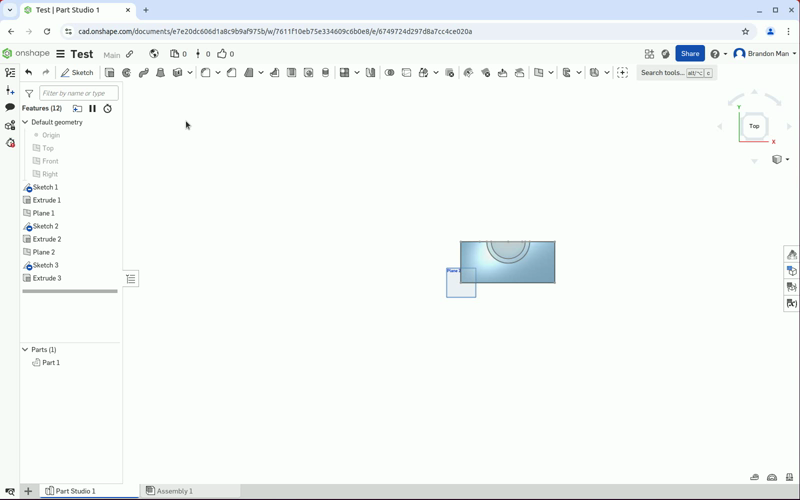
key(shift+h)
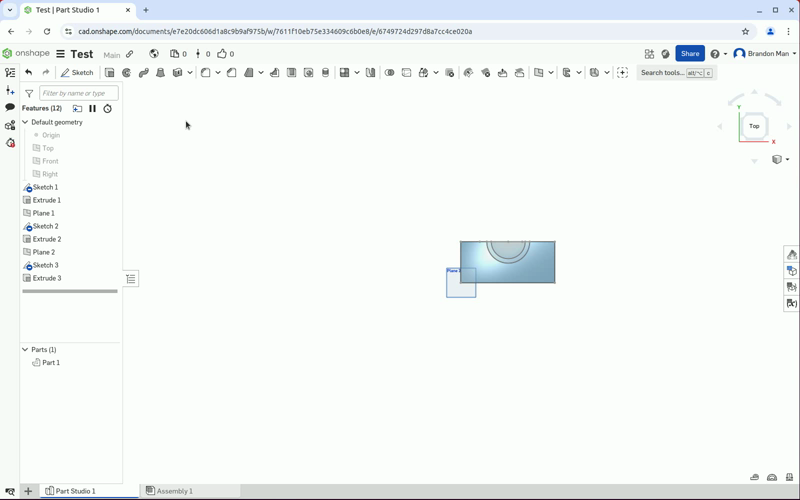
key(shift+7)
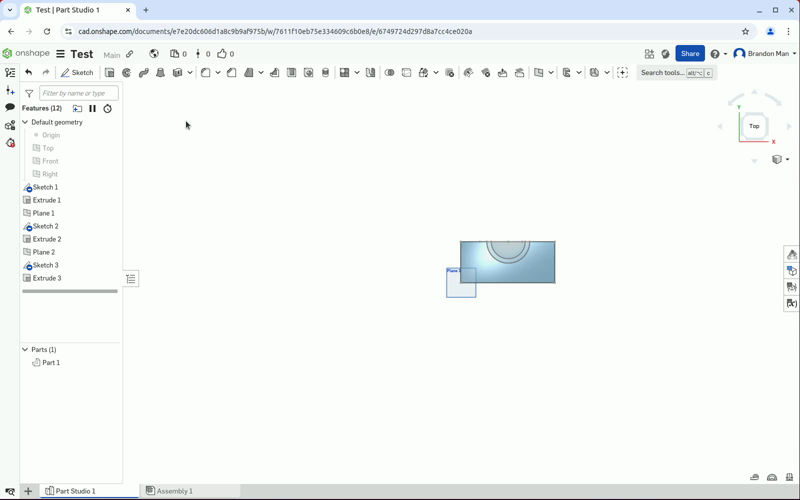
key(up, 3)
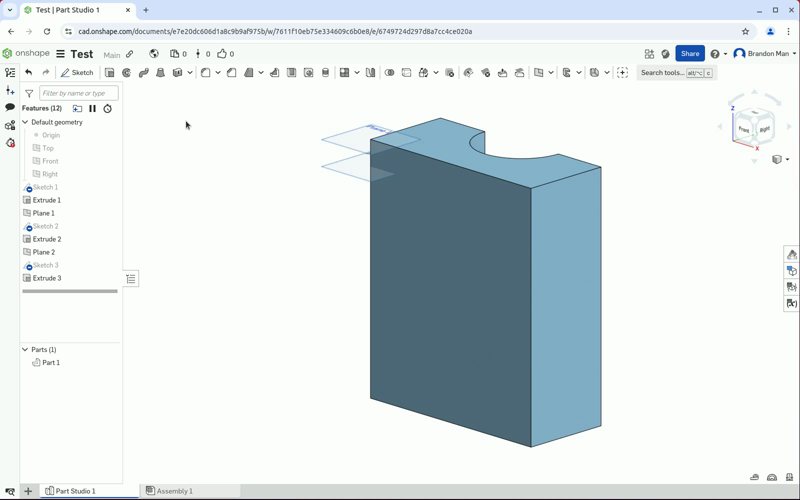
key(left, 3)
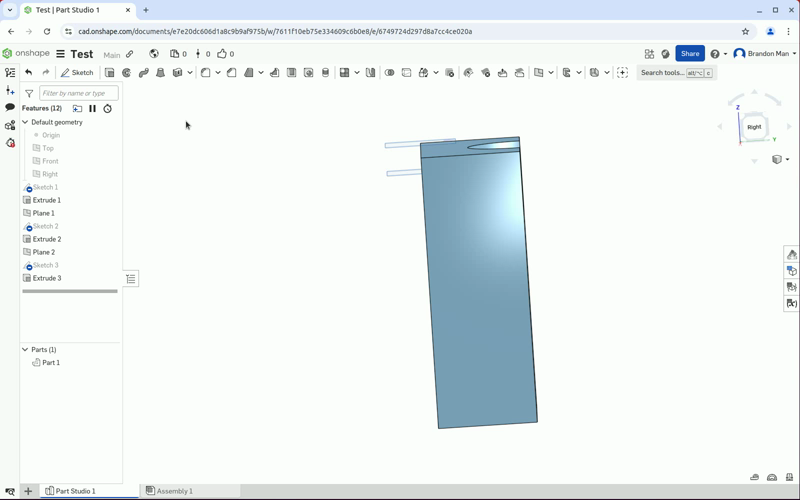
key(right, 3)
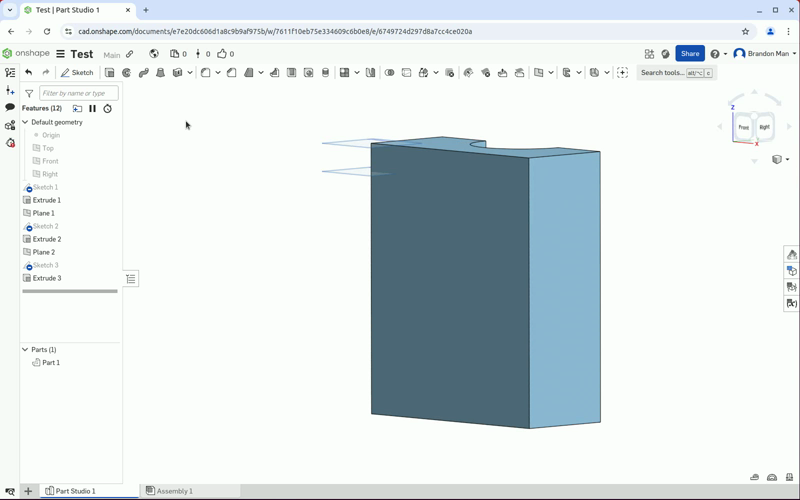
key(down, 3)
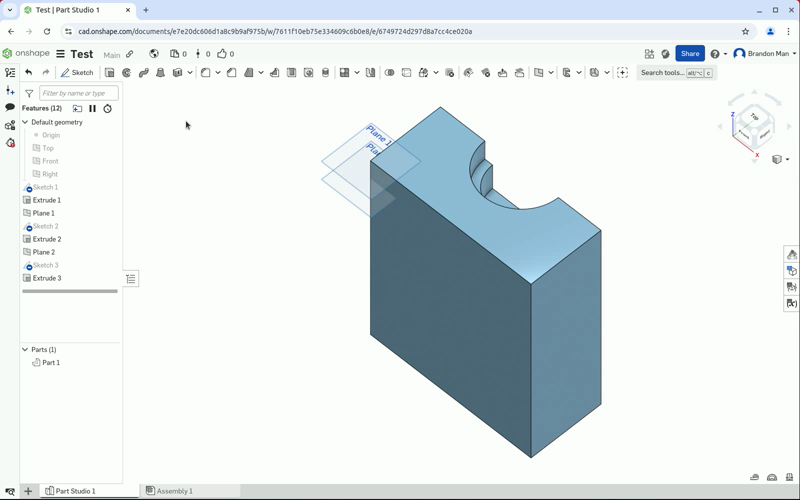
mouse_move(73, 189)
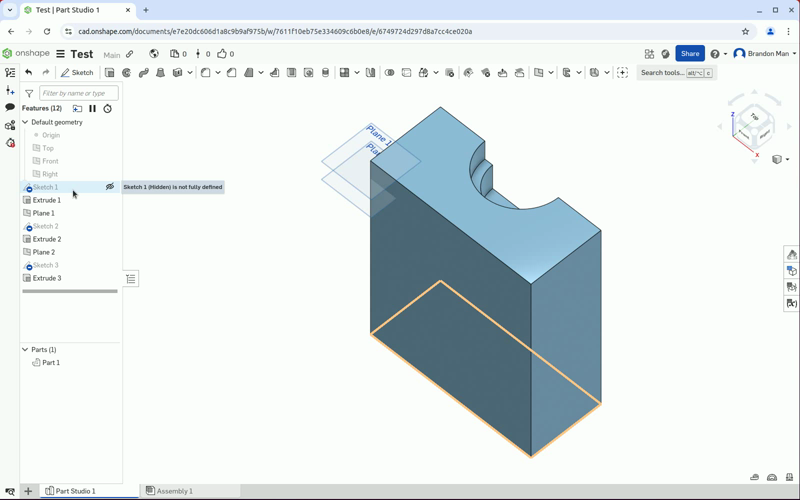
click(73, 189)